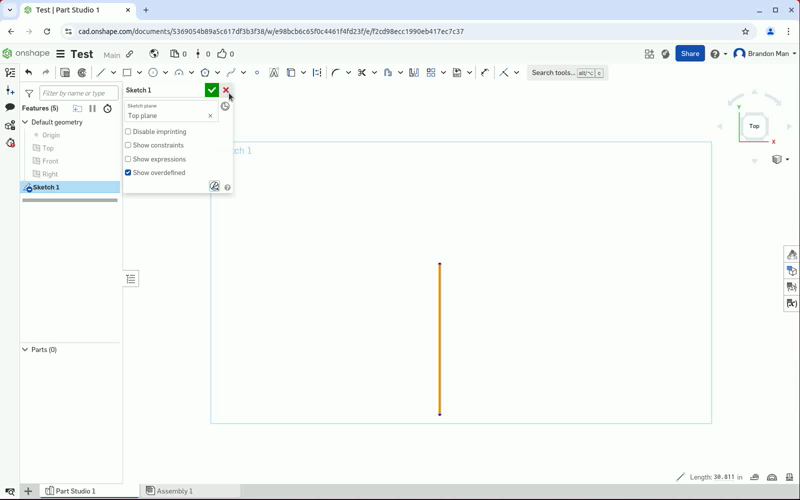
key(shift+h)
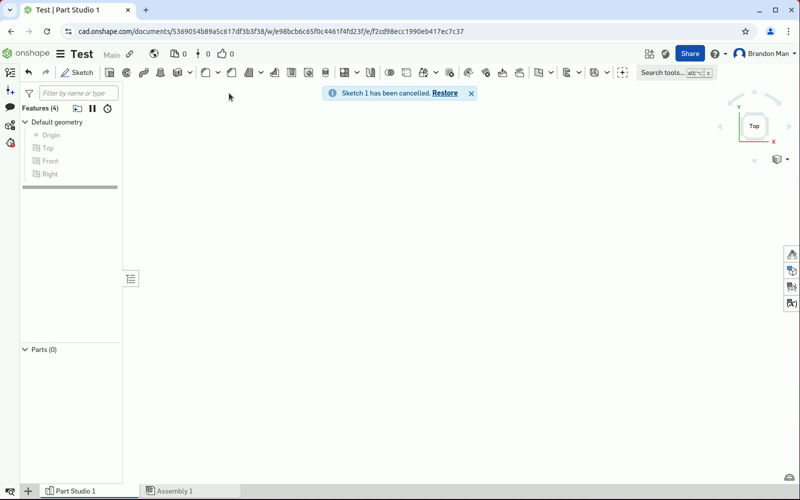
mouse_move(73, 352)
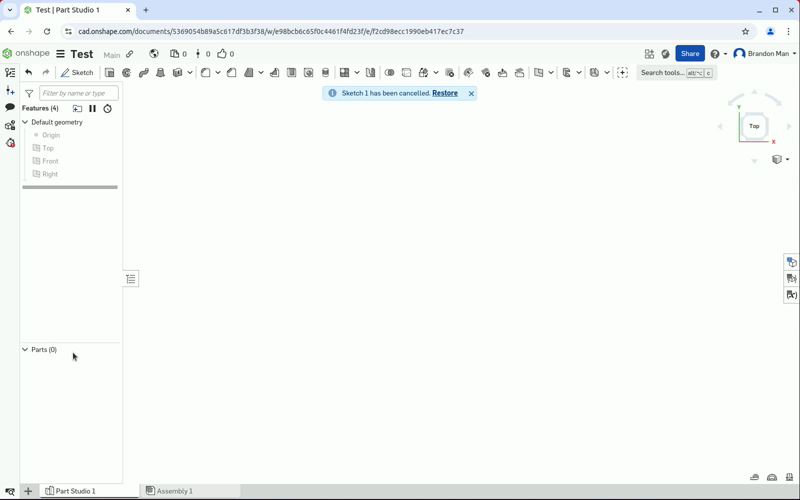
key(y)
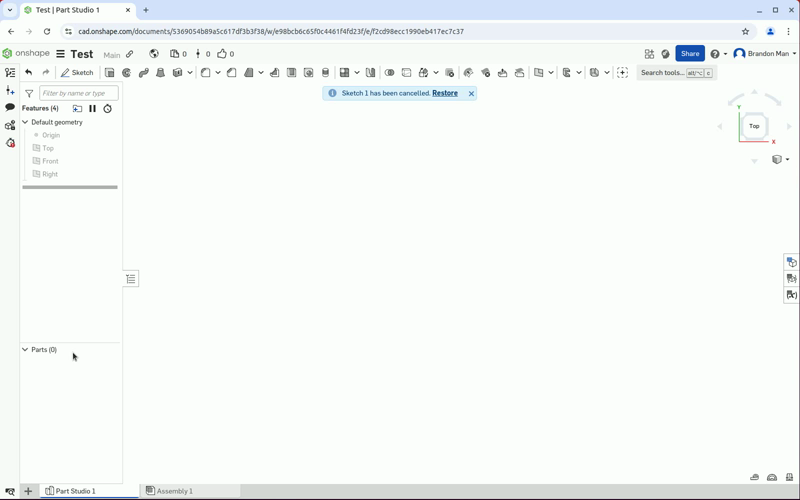
key(shift+p)
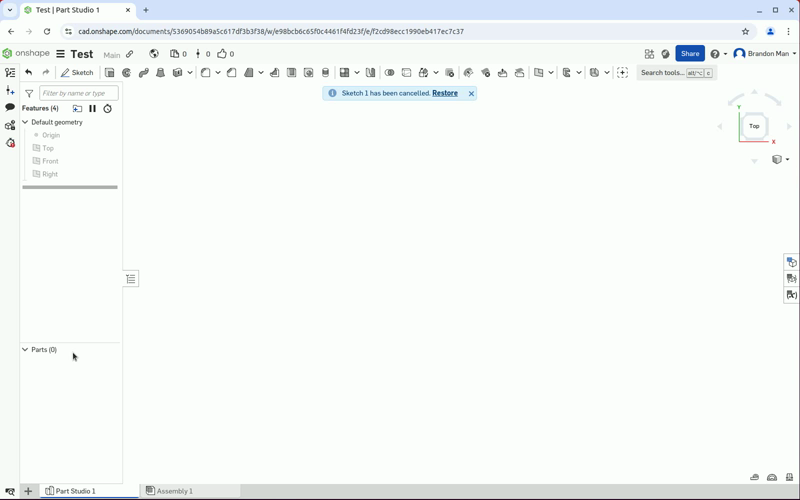
key(space)
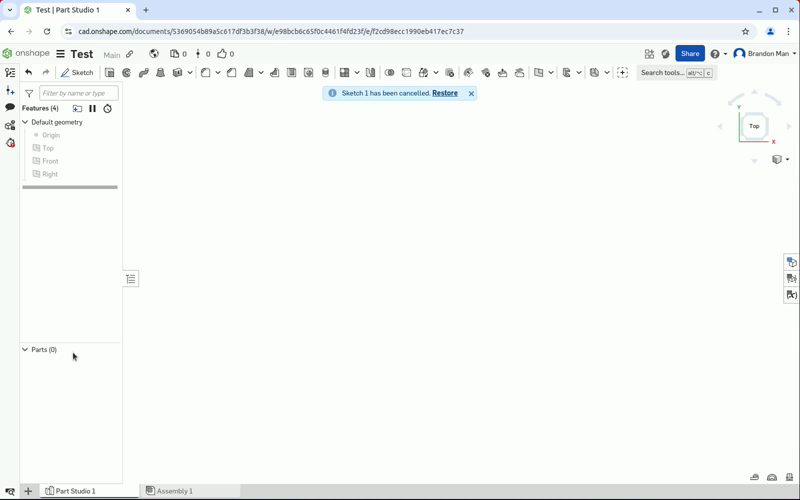
key_down(shift)
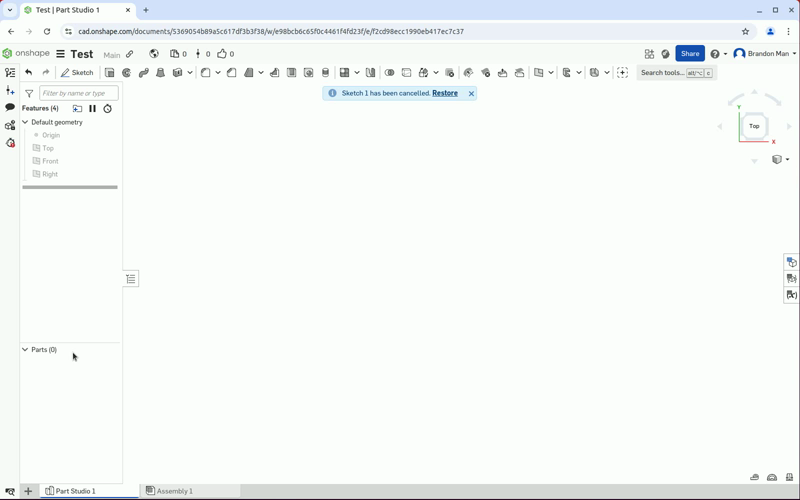
key(up)
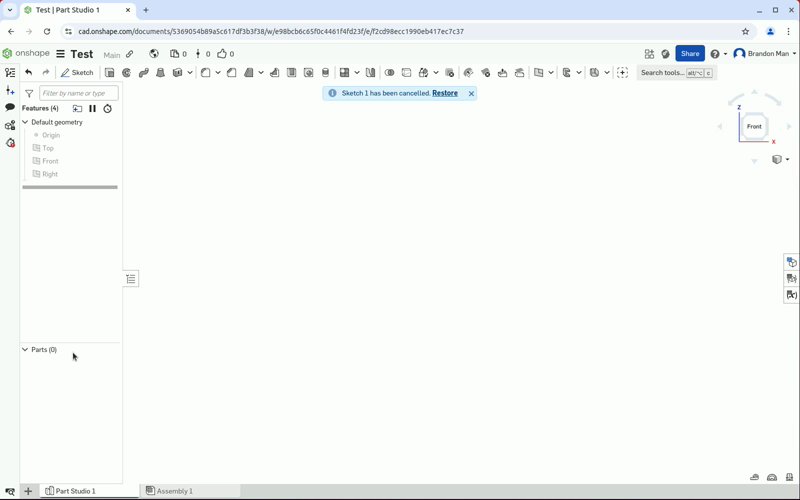
key_up(shift)
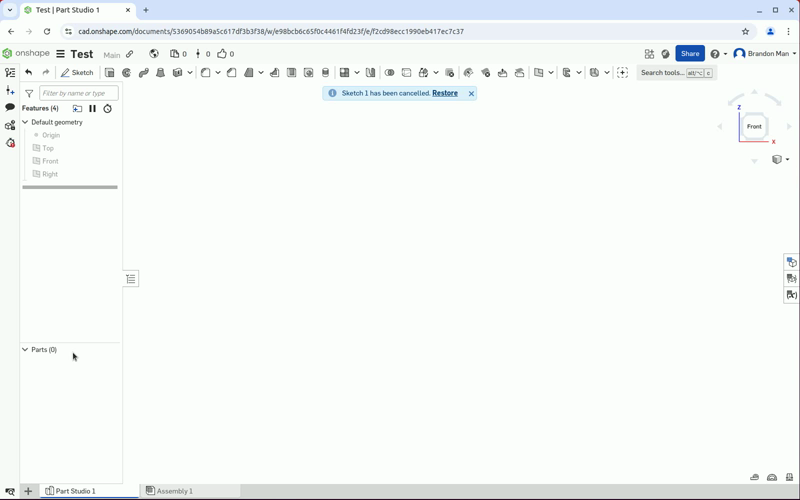
mouse_move(73, 352)
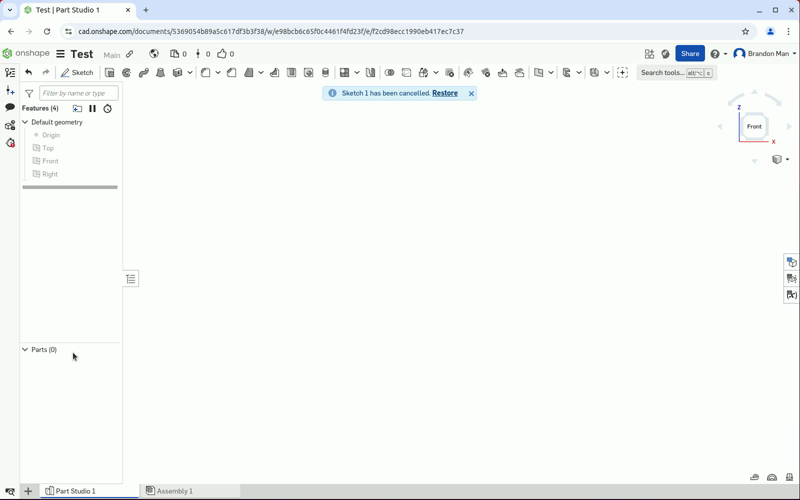
key(shift+y)
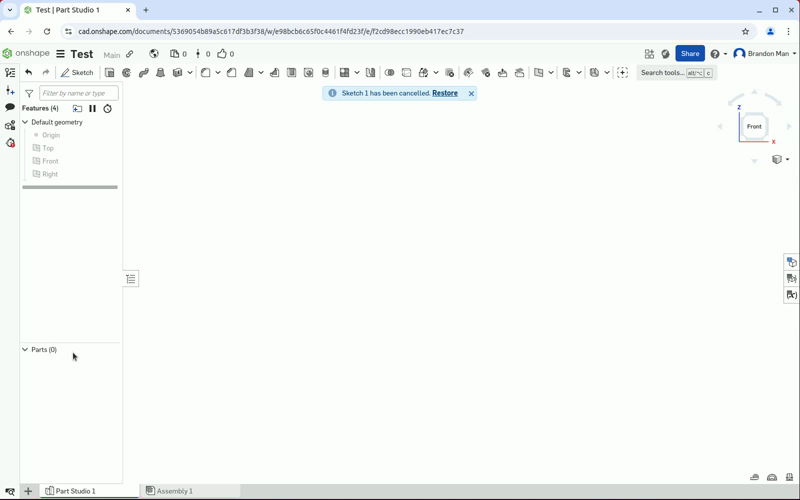
key(shift+s)
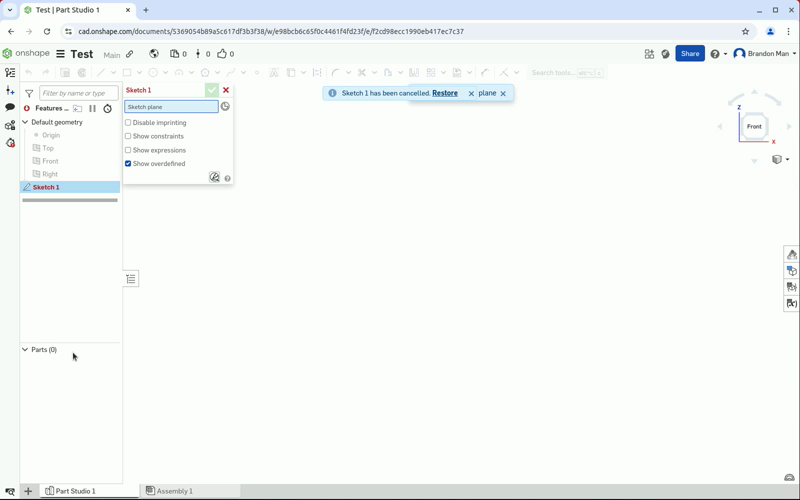
mouse_move(73, 163)
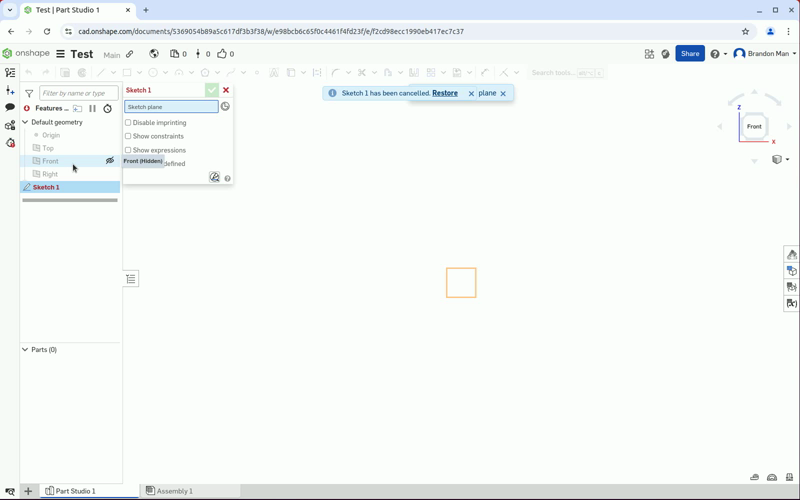
click(73, 163)
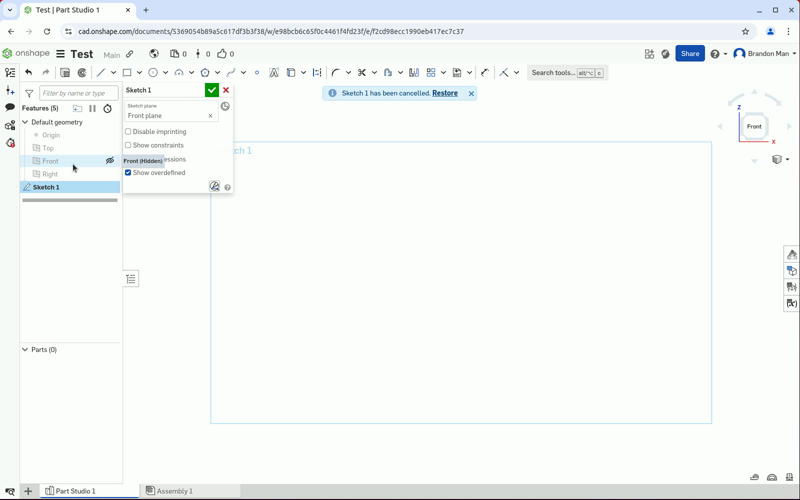
mouse_move(73, 352)
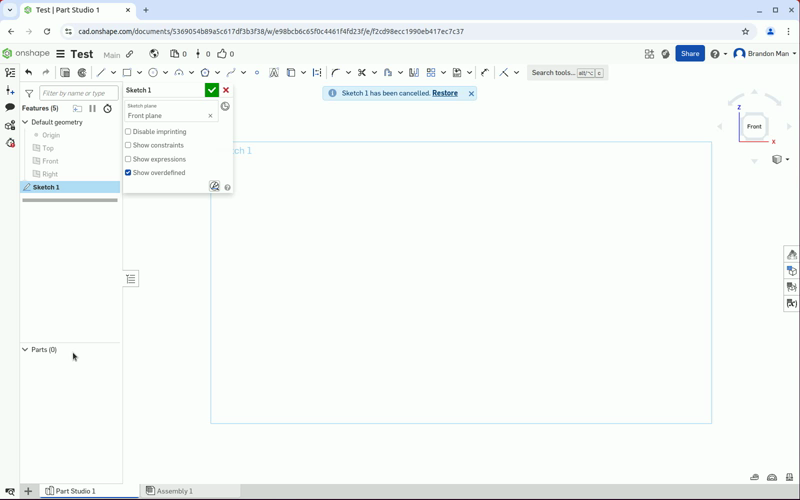
key(y)
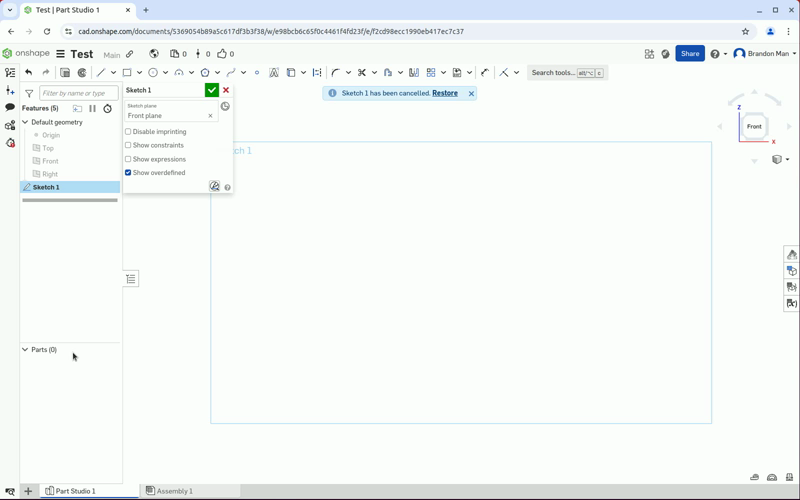
key(l)
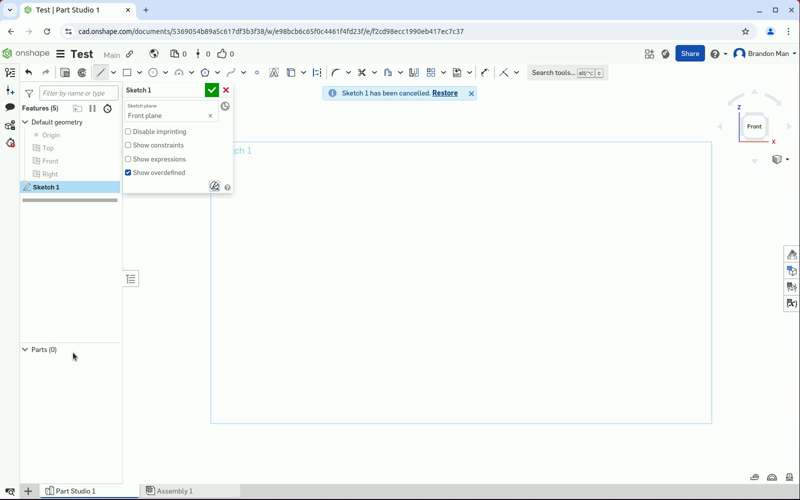
key_down(shift)
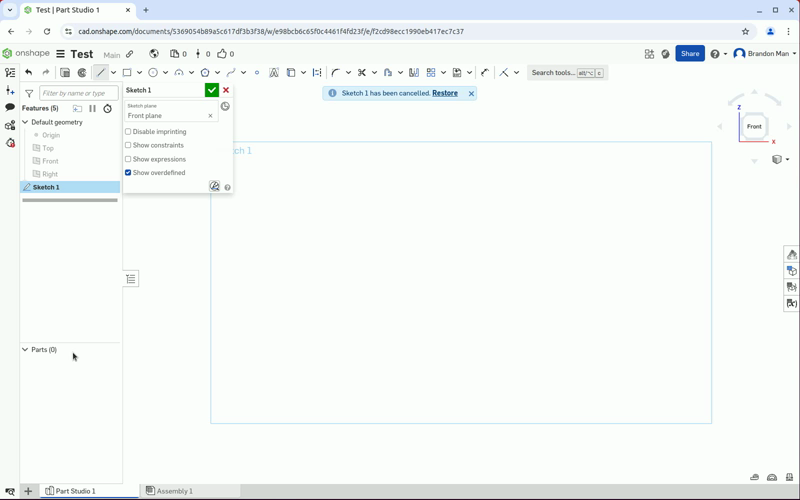
mouse_move(460, 282)
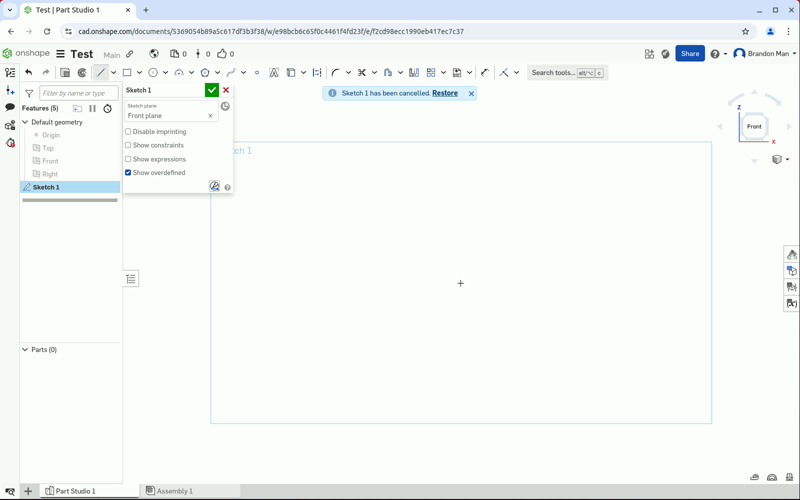
click(460, 282)
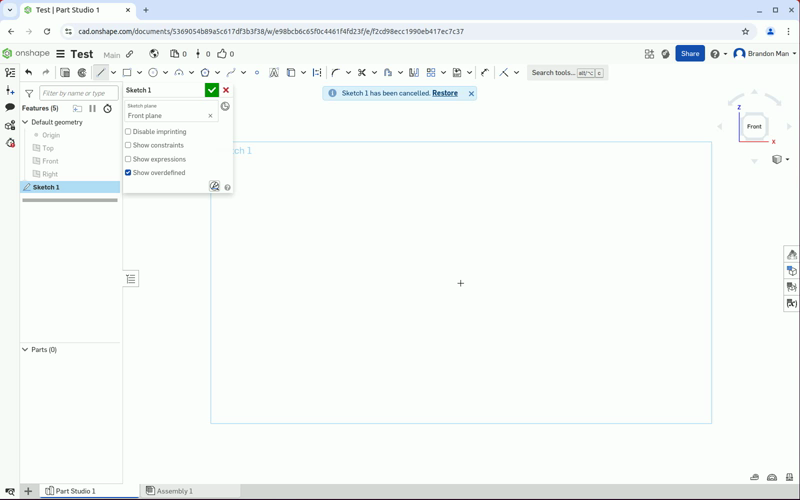
key_up(shift)
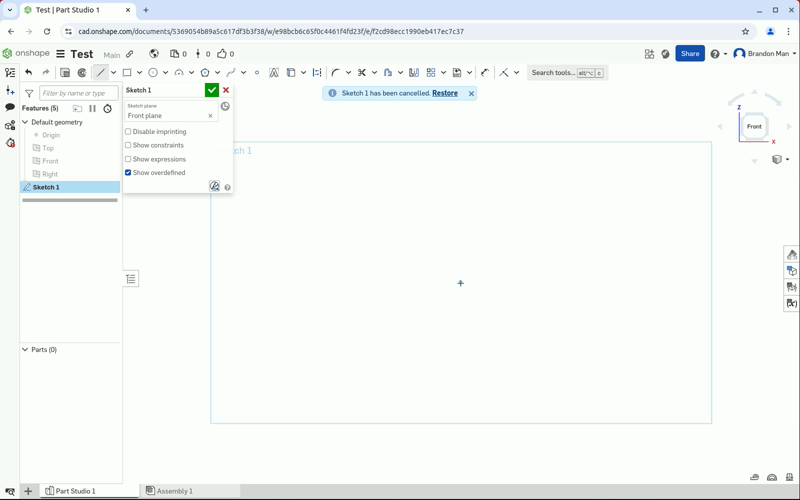
key_down(shift)
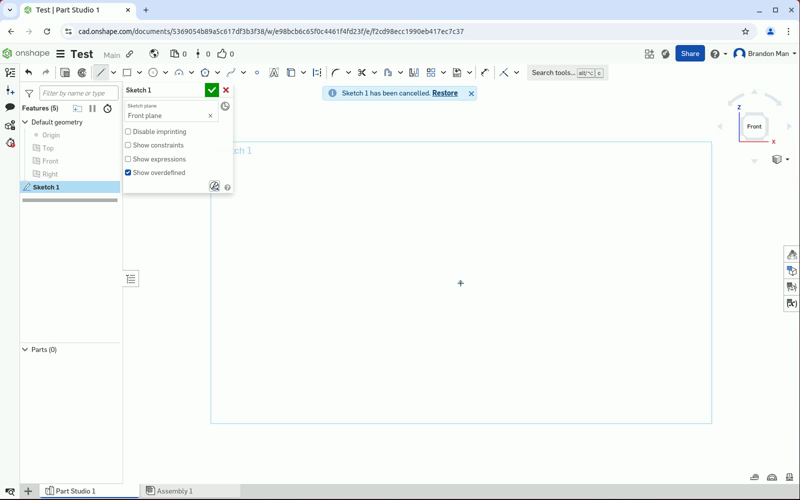
mouse_move(490, 282)
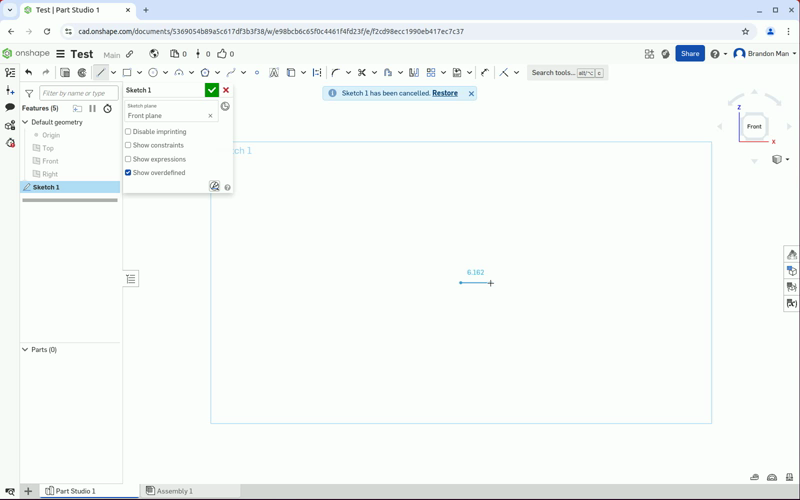
mouse_move(478, 282)
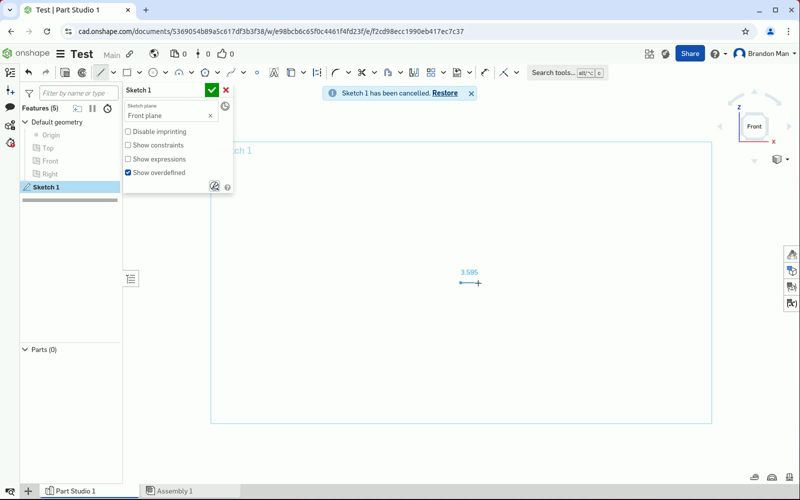
click(478, 282)
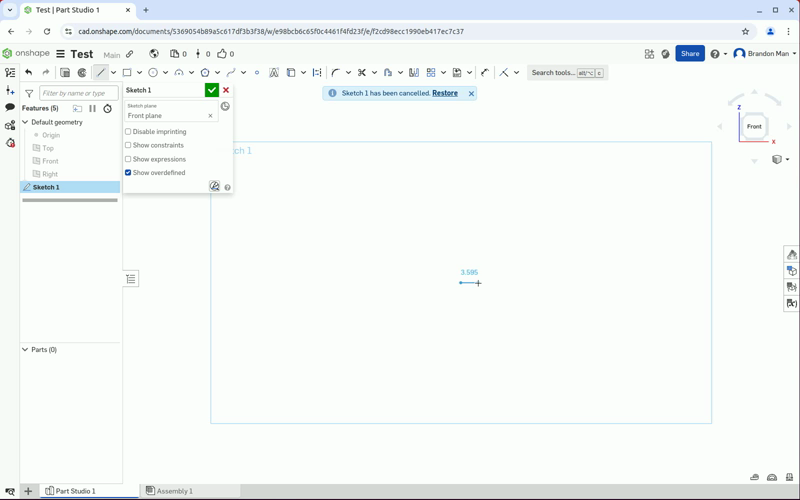
key_up(shift)
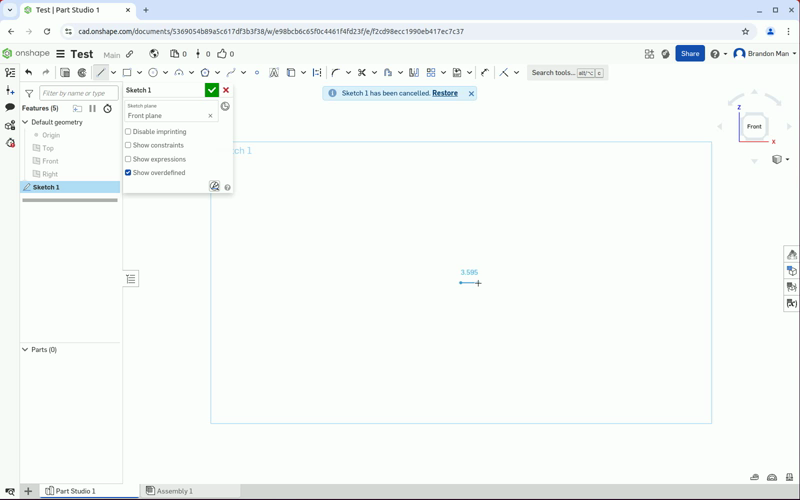
key_down(shift)
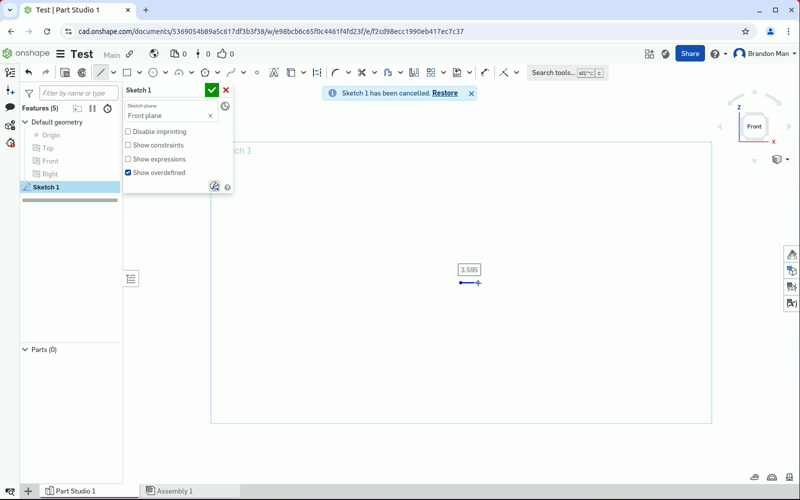
mouse_move(508, 282)
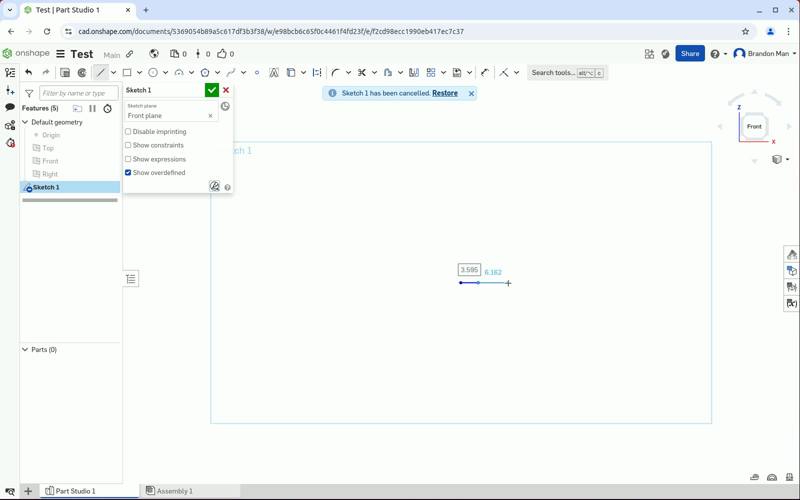
mouse_move(478, 265)
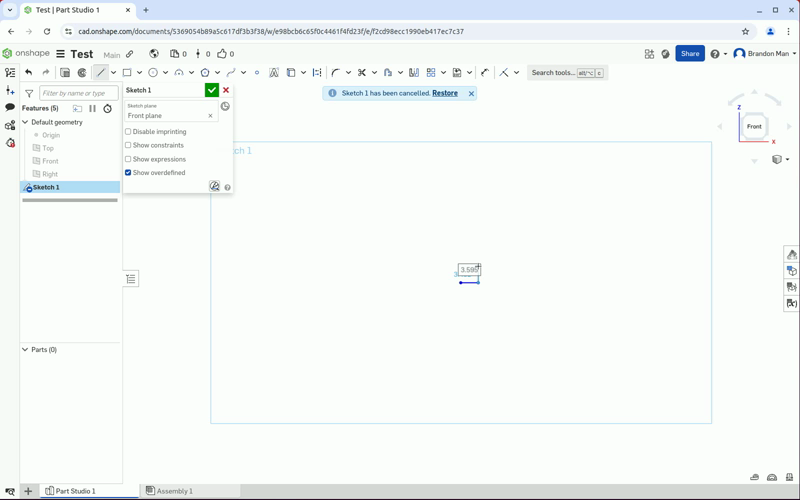
click(478, 265)
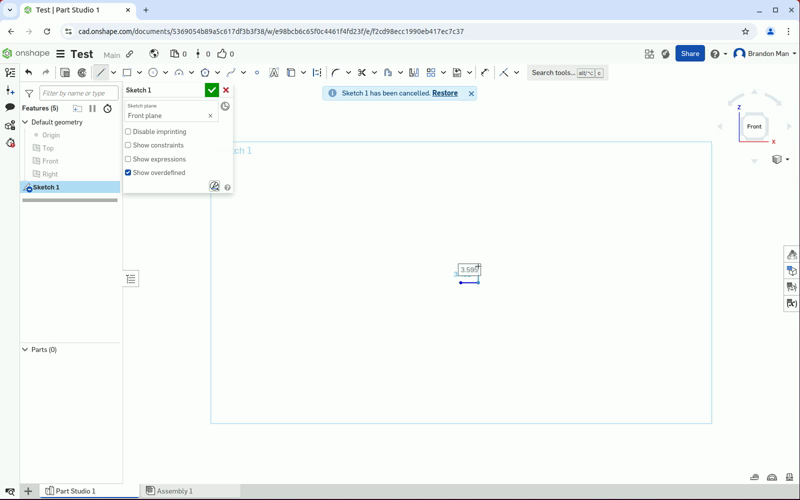
key_up(shift)
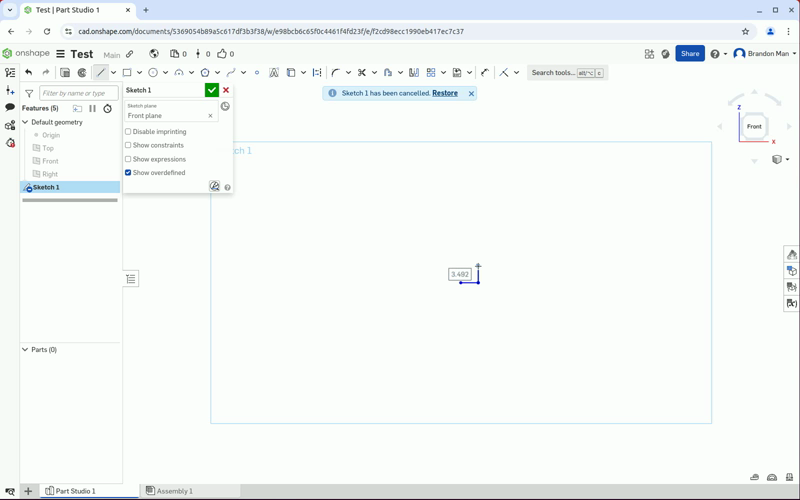
key_down(shift)
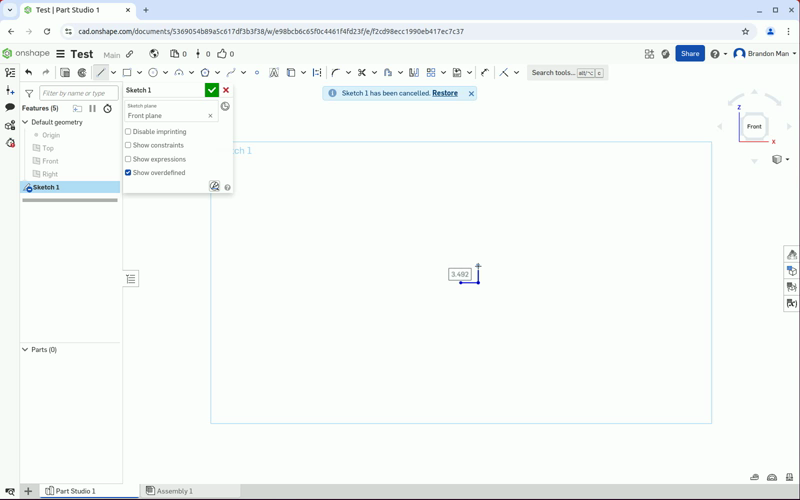
mouse_move(508, 265)
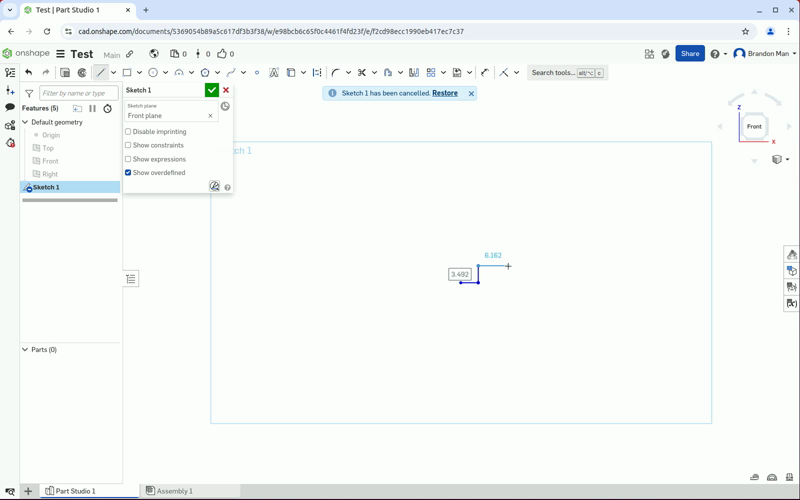
mouse_move(460, 265)
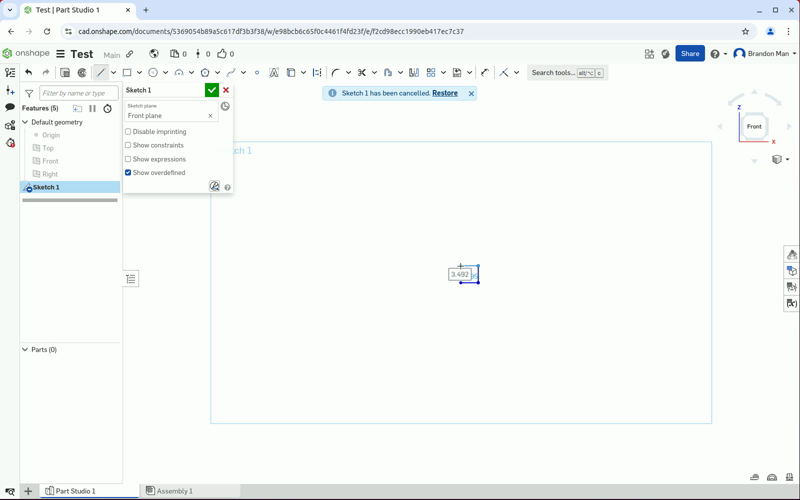
click(460, 265)
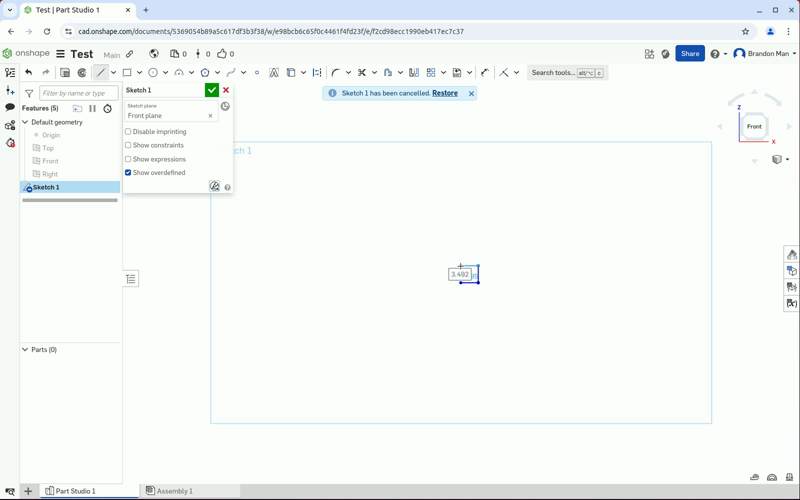
key_up(shift)
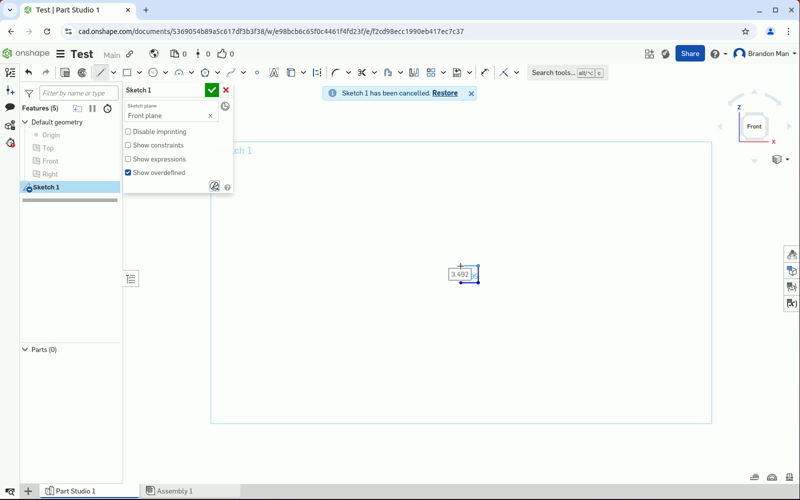
mouse_move(490, 265)
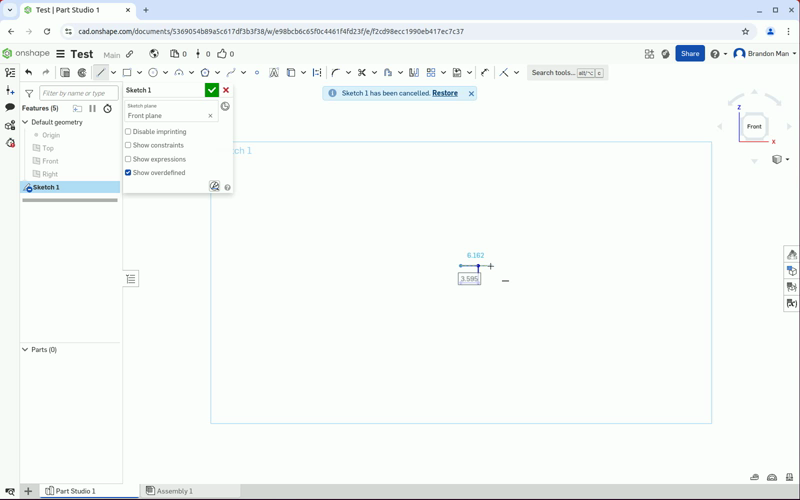
key_down(shift)
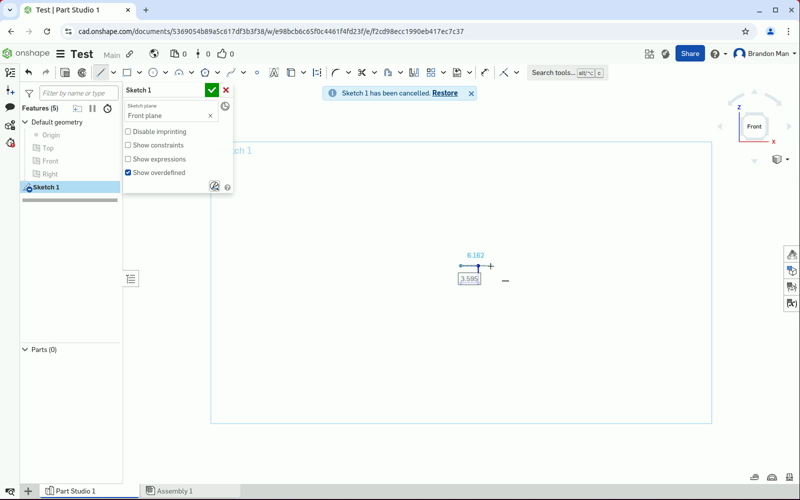
mouse_move(460, 282)
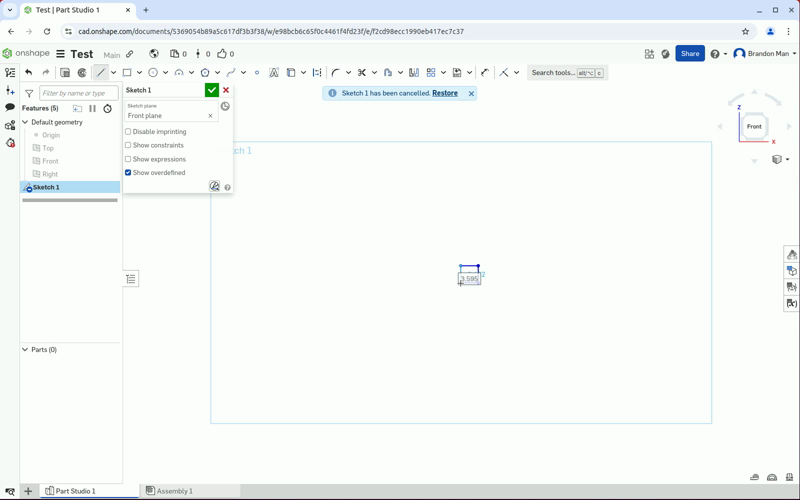
key_up(shift)
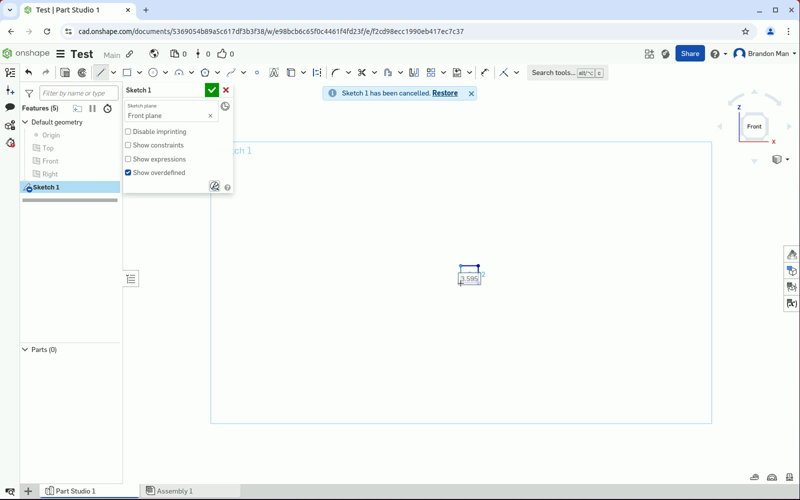
click(460, 282)
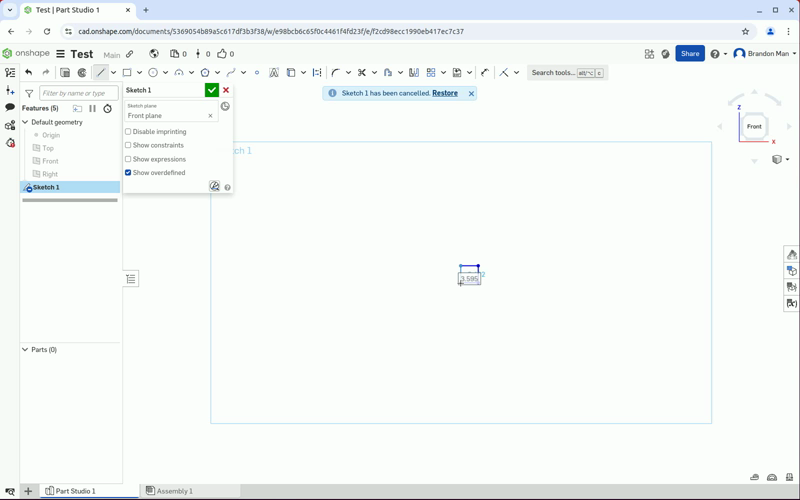
key(esc)
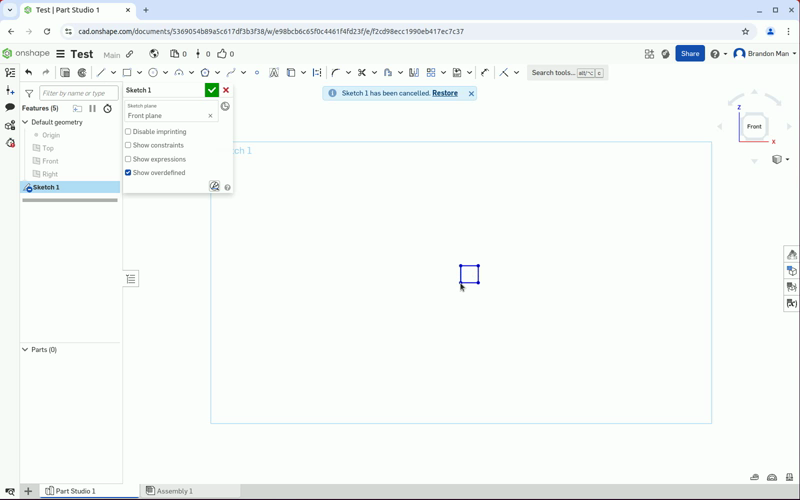
mouse_move(474, 280)
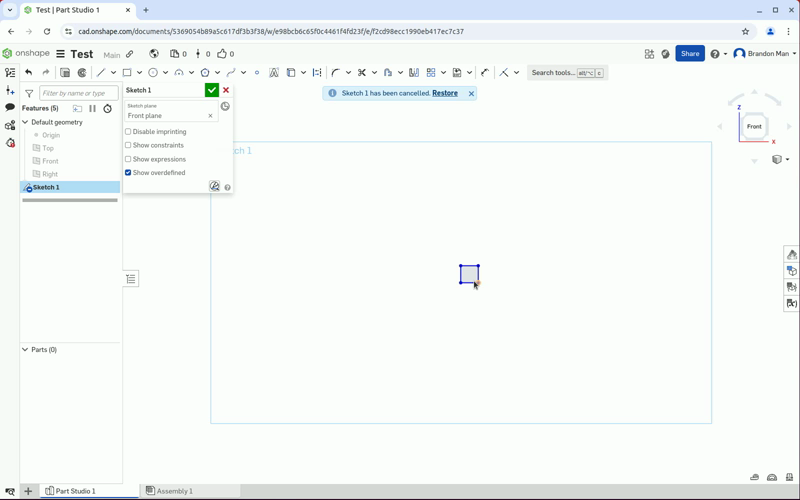
scroll(6)
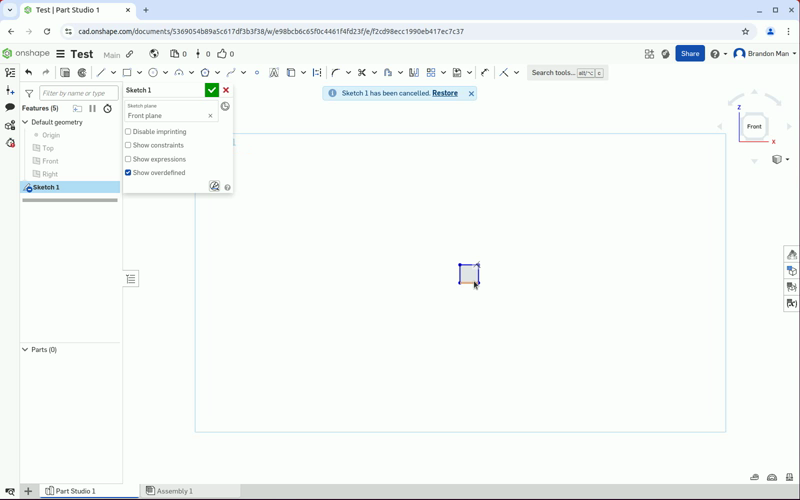
scroll(6)
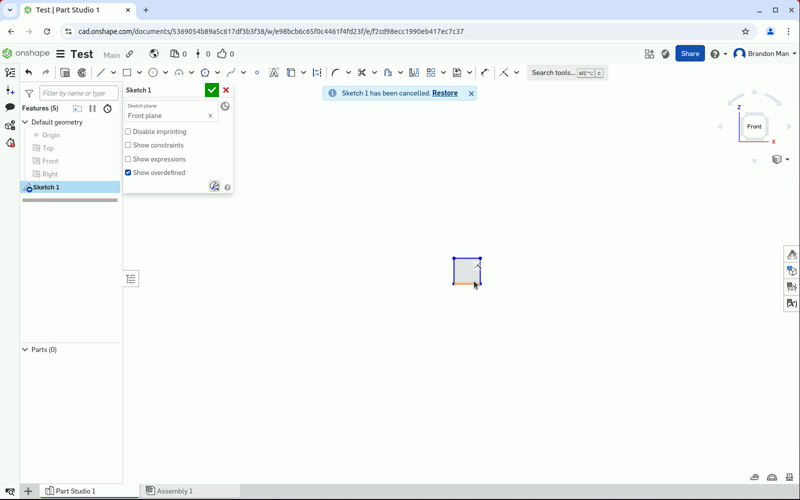
scroll(6)
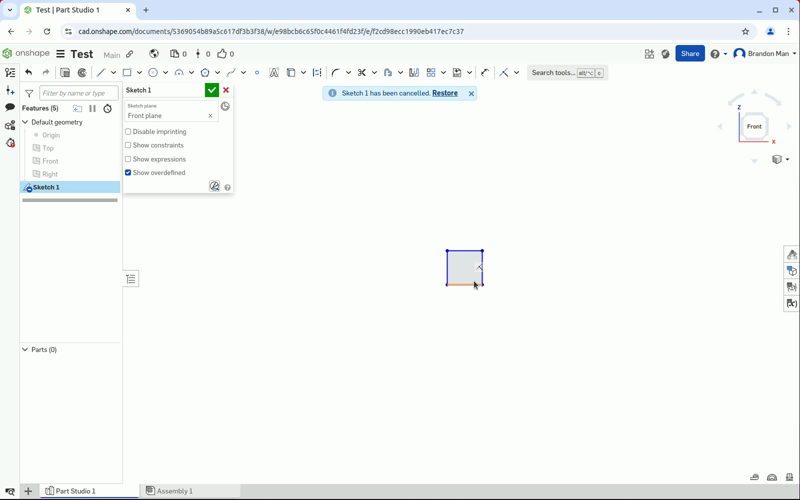
scroll(6)
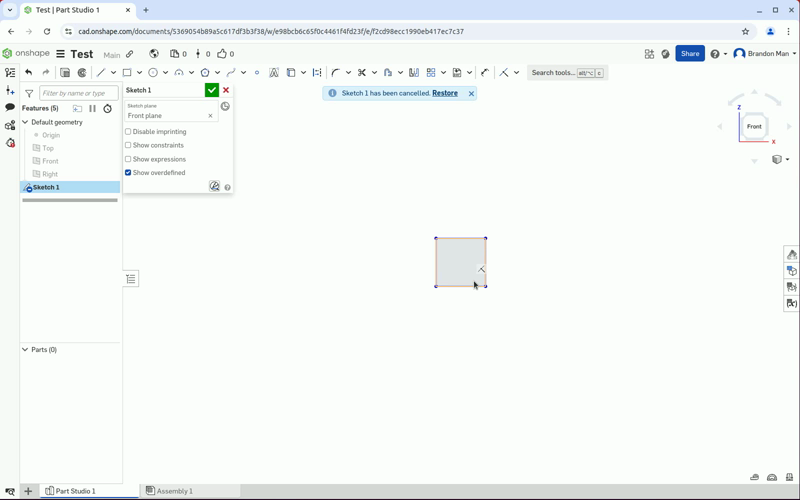
scroll(6)
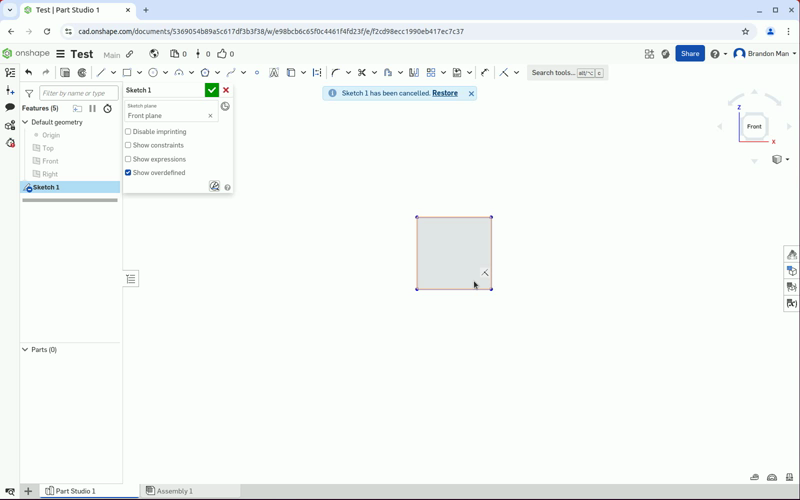
scroll(6)
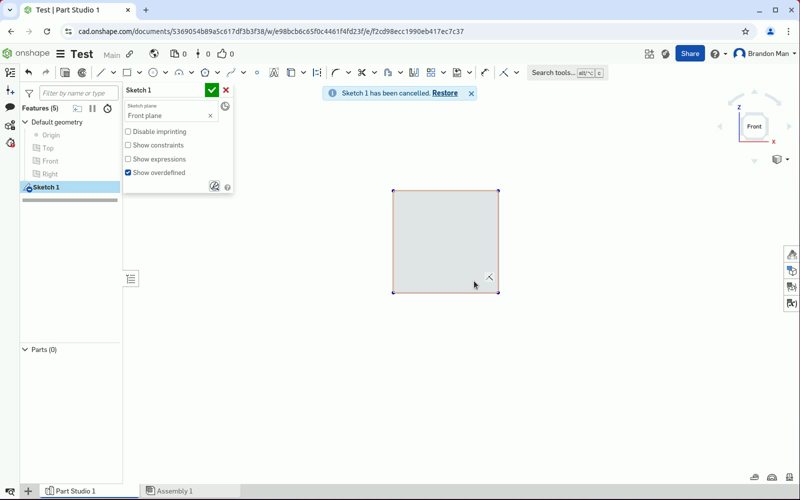
scroll(6)
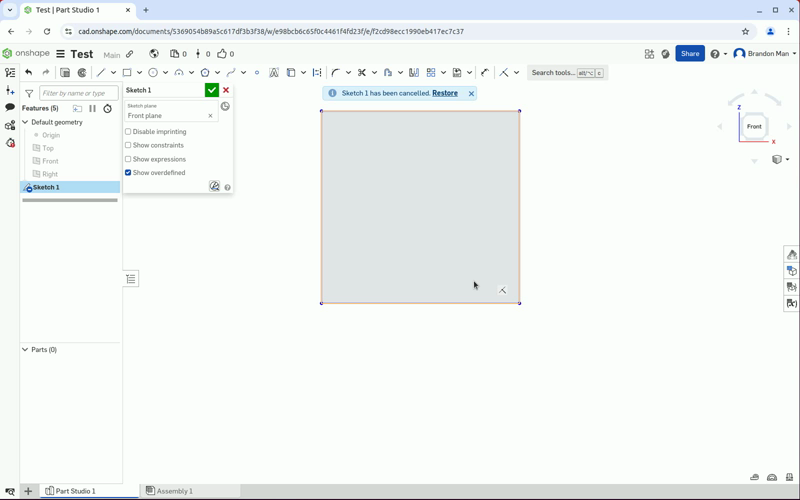
click(474, 280)
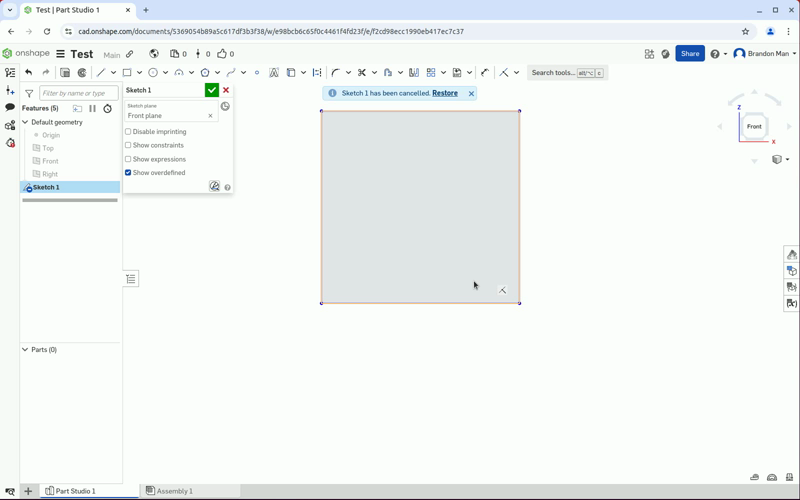
scroll(-6)
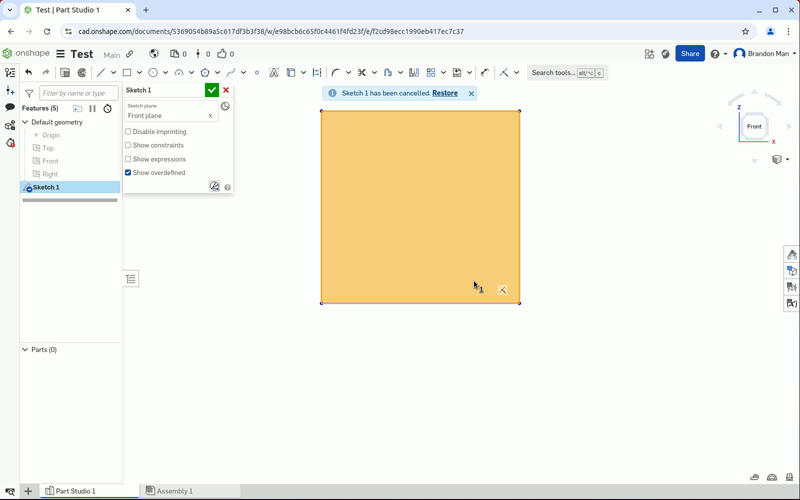
scroll(-6)
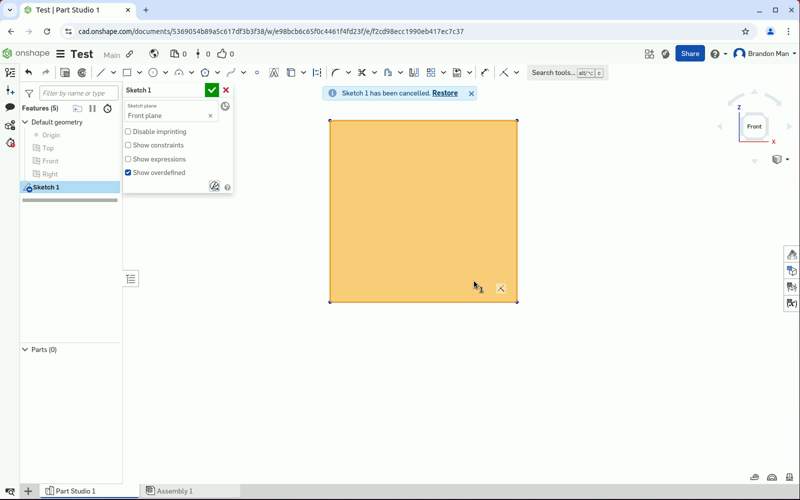
scroll(-6)
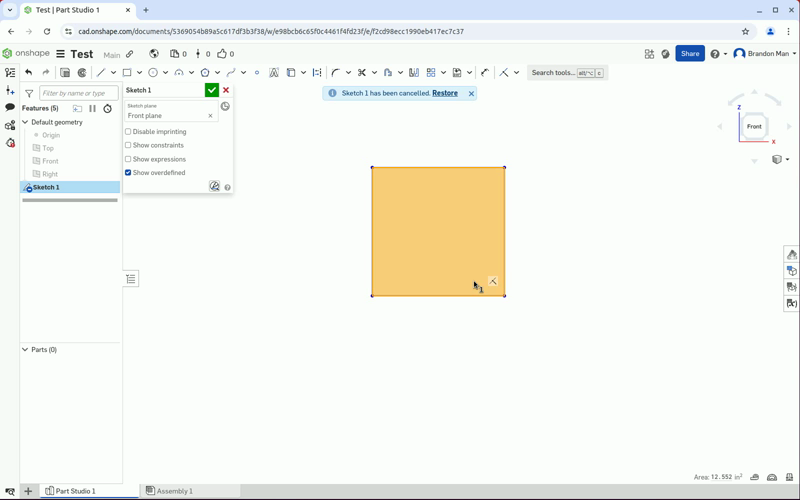
scroll(-6)
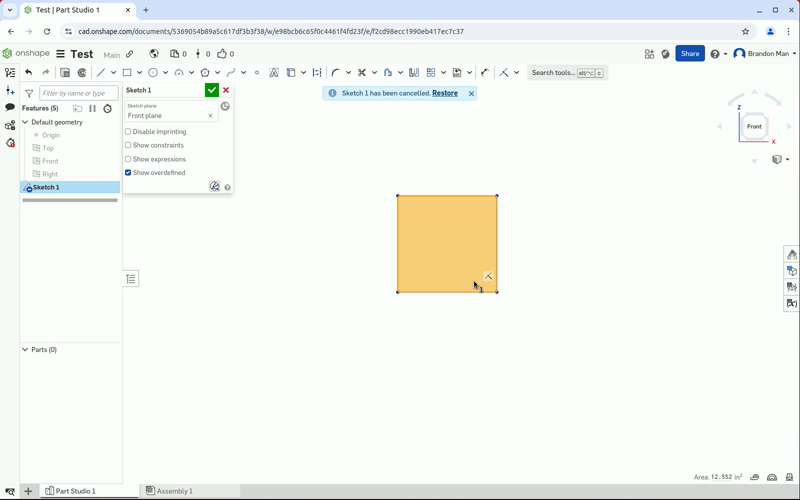
scroll(-6)
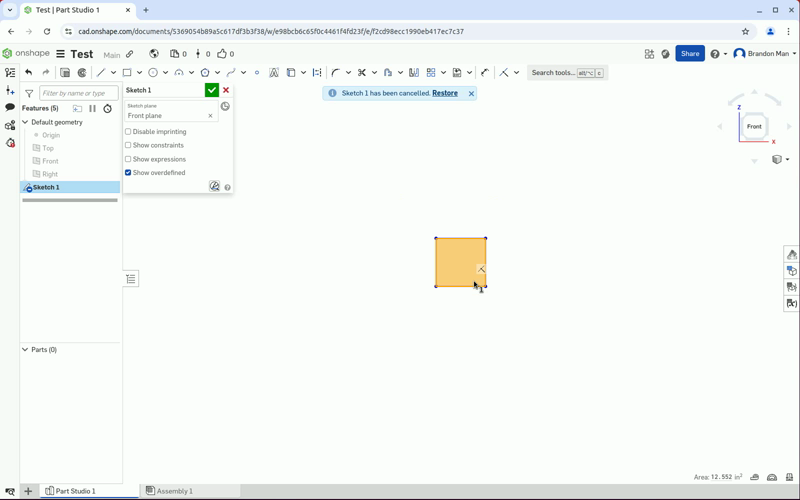
scroll(-6)
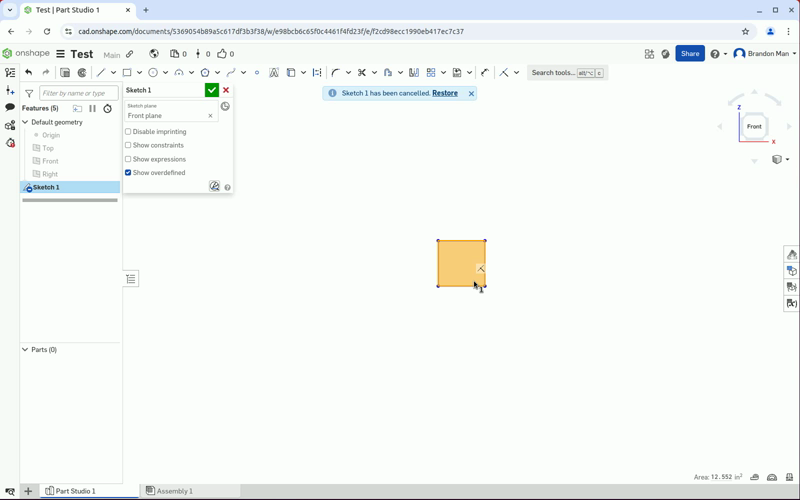
scroll(-6)
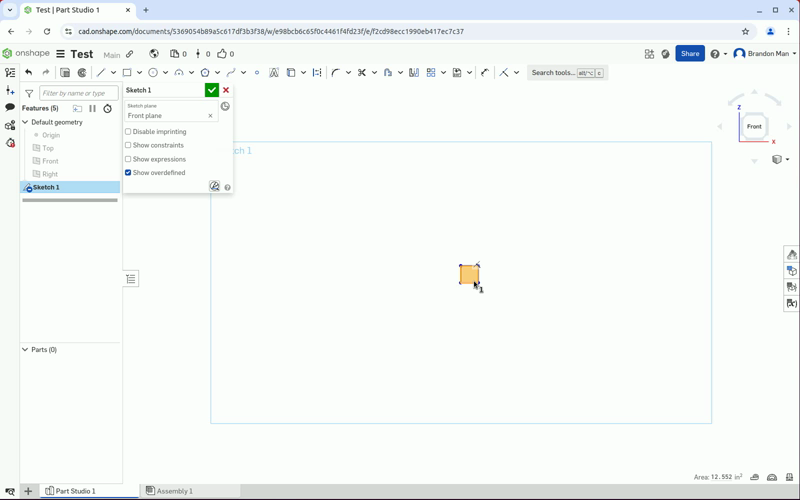
mouse_move(73, 352)
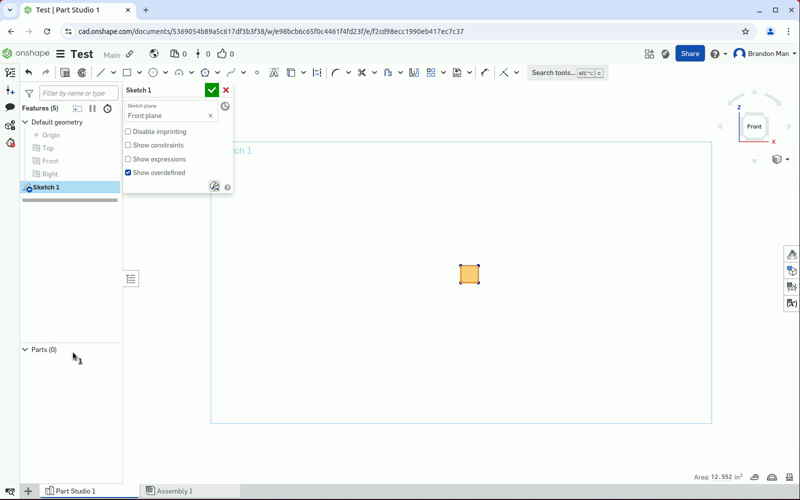
key(shift+y)
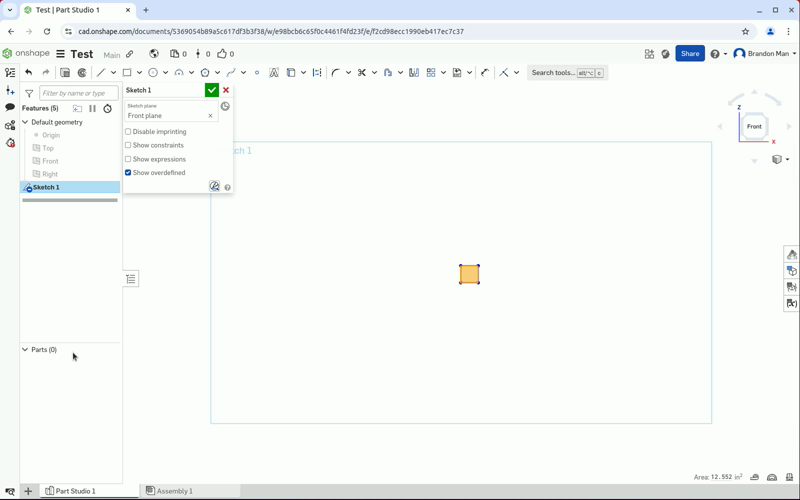
key(shift+e)
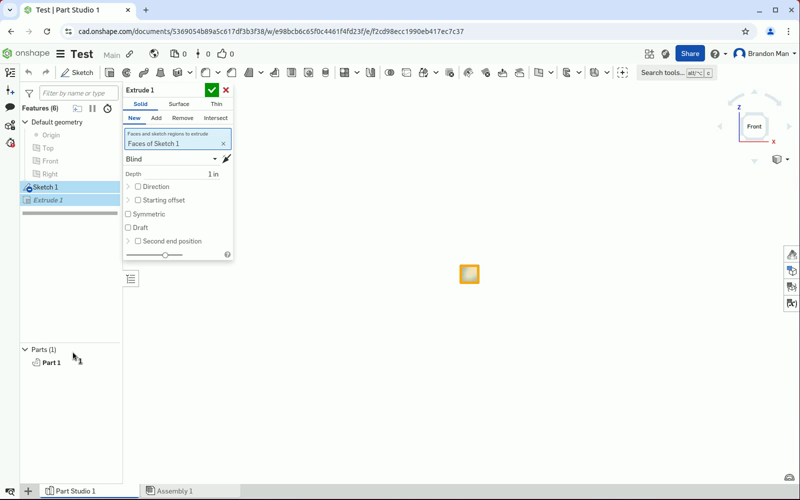
mouse_move(143, 106)
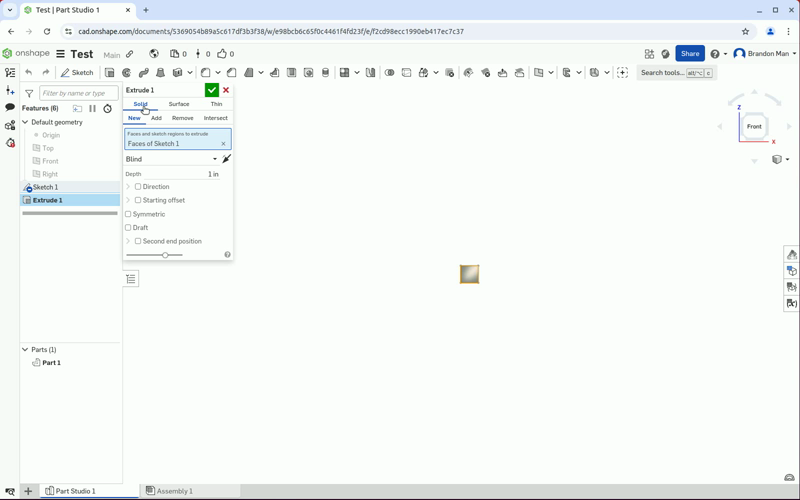
click(143, 106)
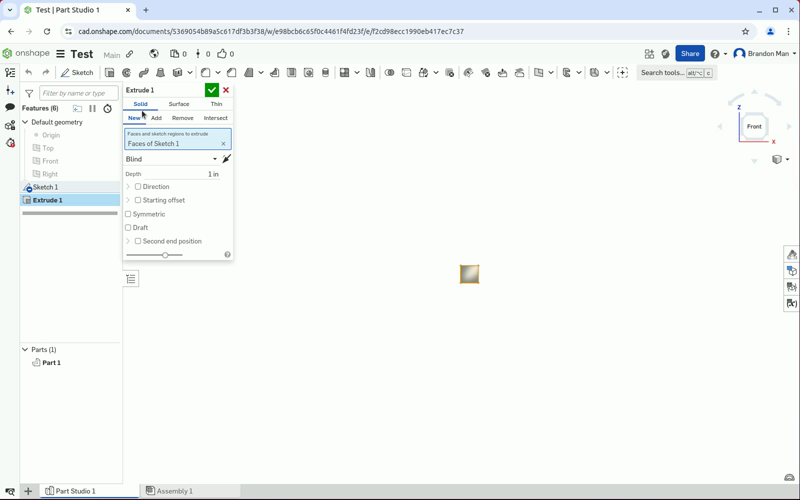
mouse_move(137, 120)
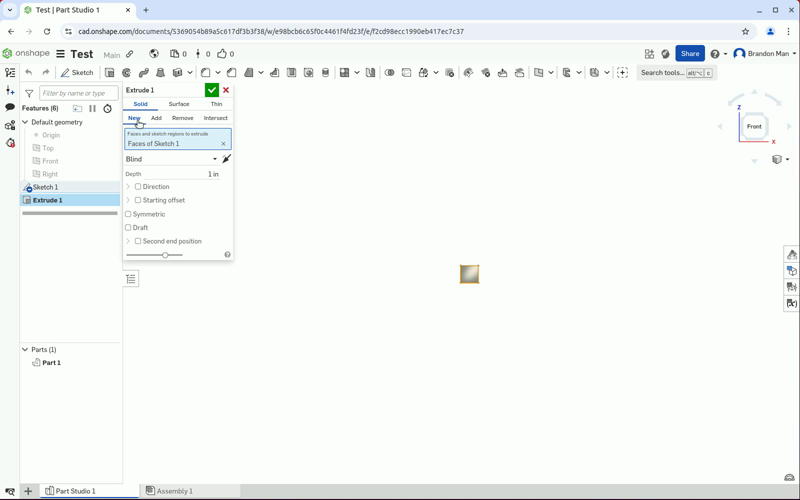
click(137, 120)
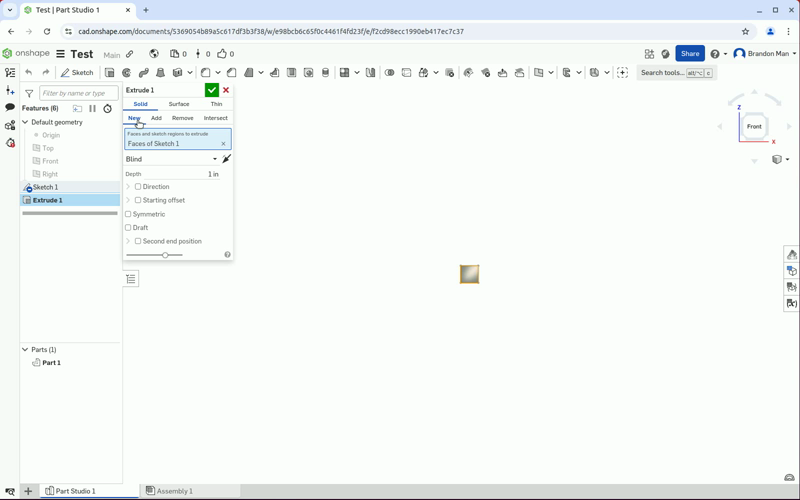
key(tab, 4)
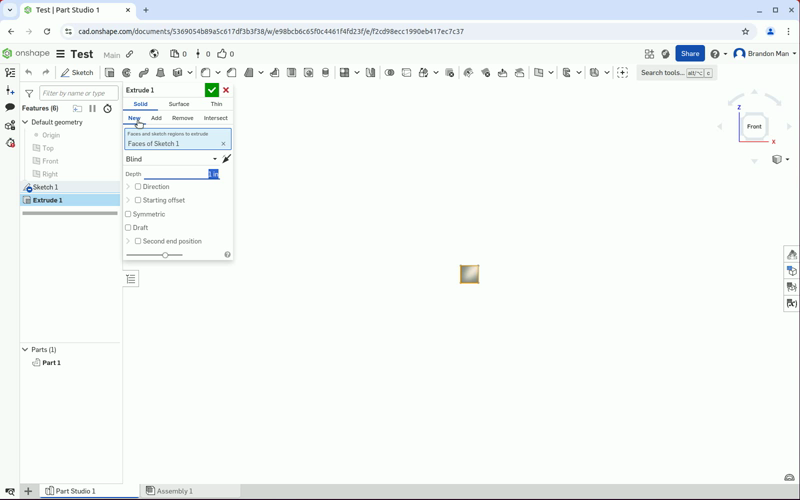
text(3.37)
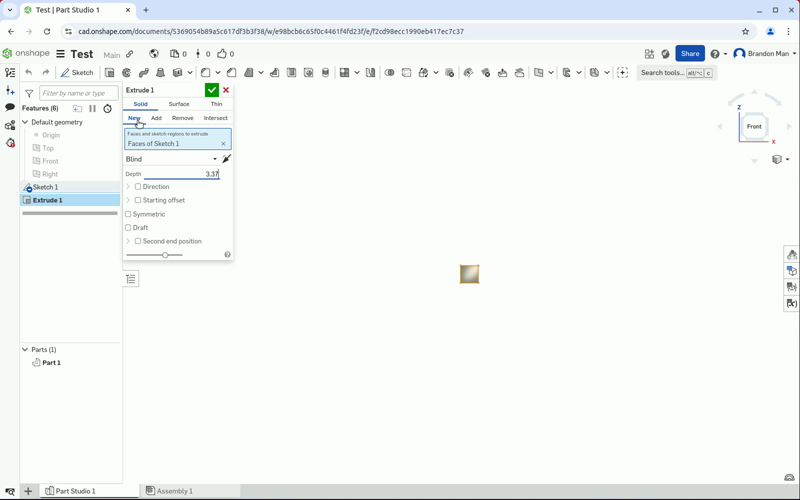
key(enter)
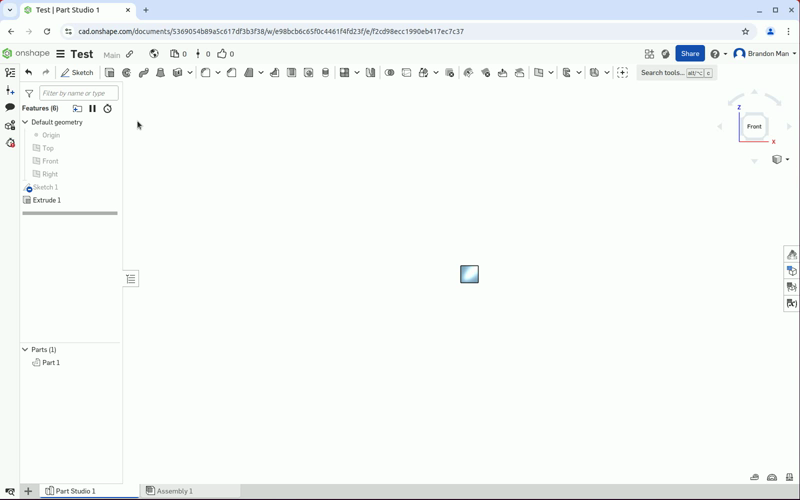
key(shift+h)
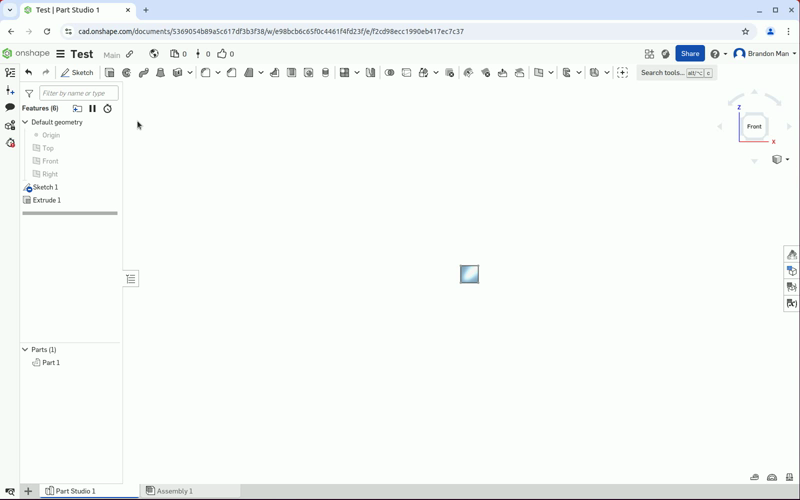
key(shift+h)
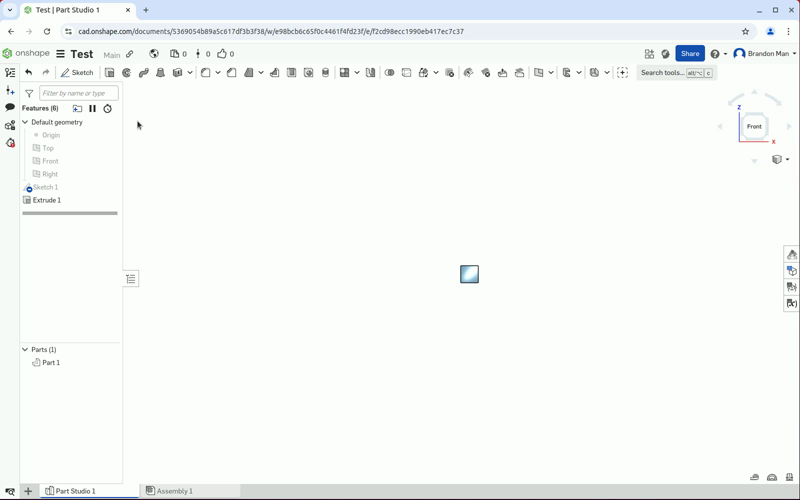
mouse_move(73, 189)
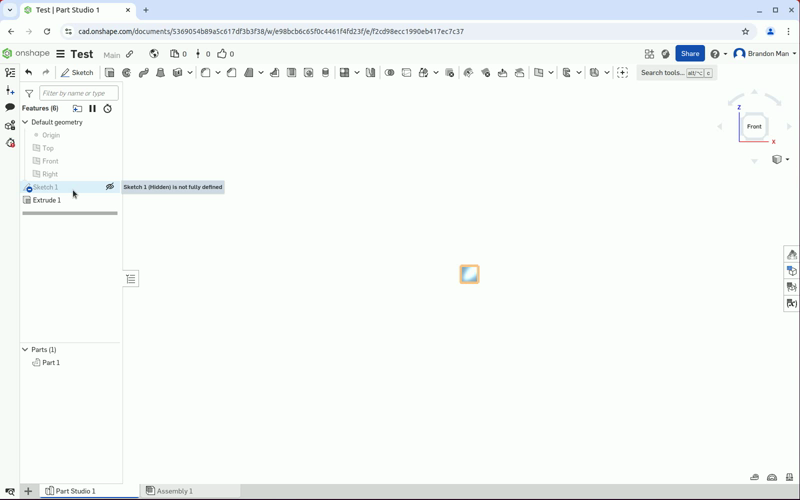
click(73, 189)
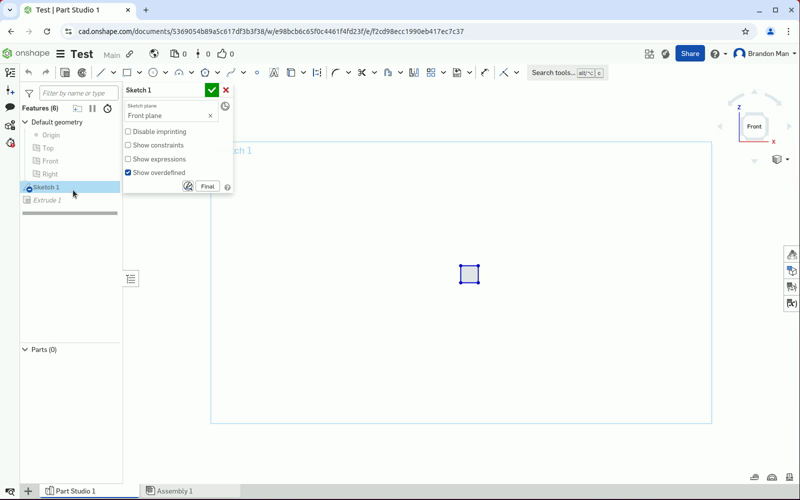
mouse_move(229, 92)
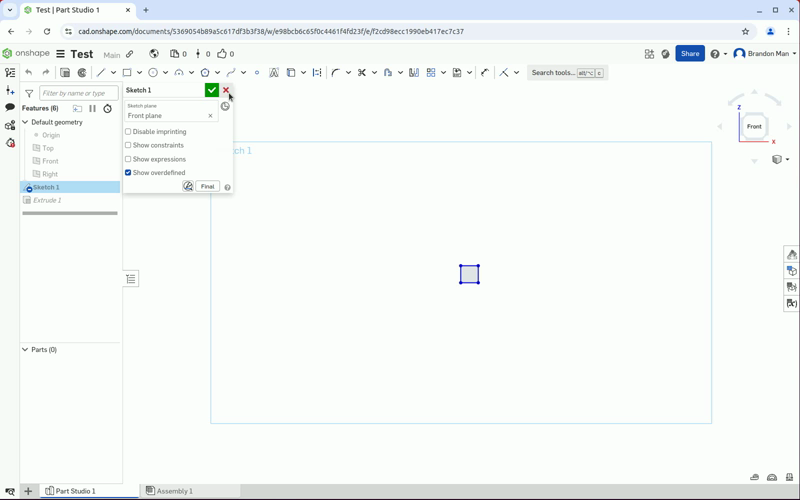
click(229, 92)
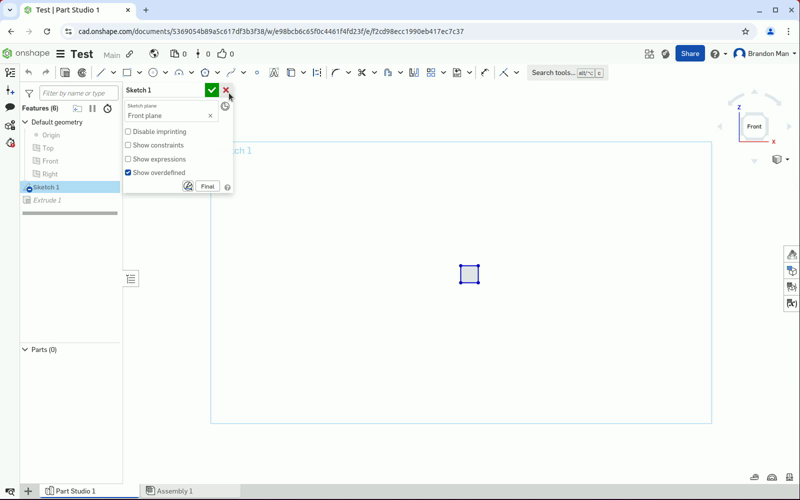
key(shift+s)
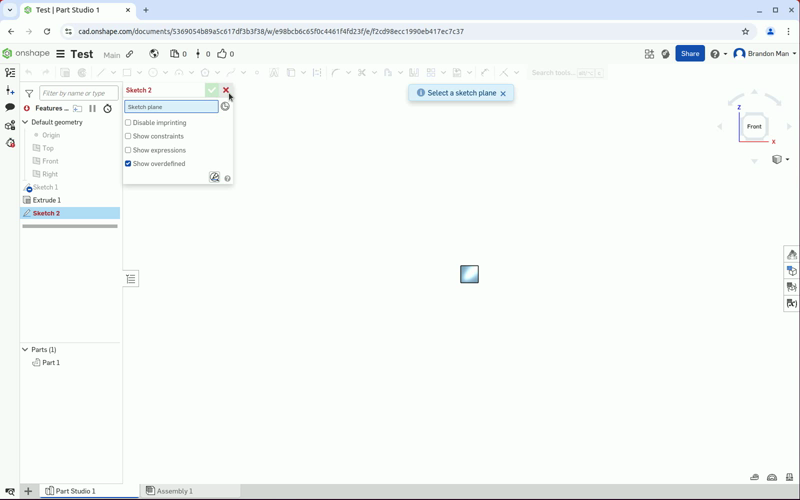
mouse_move(73, 163)
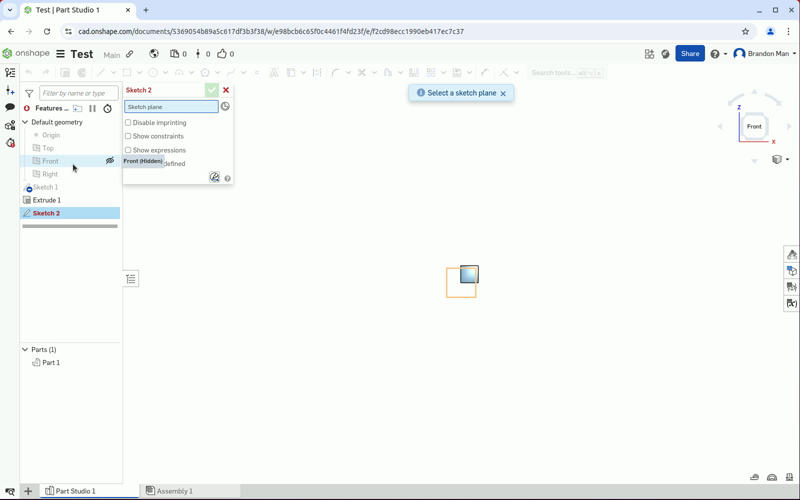
click(73, 163)
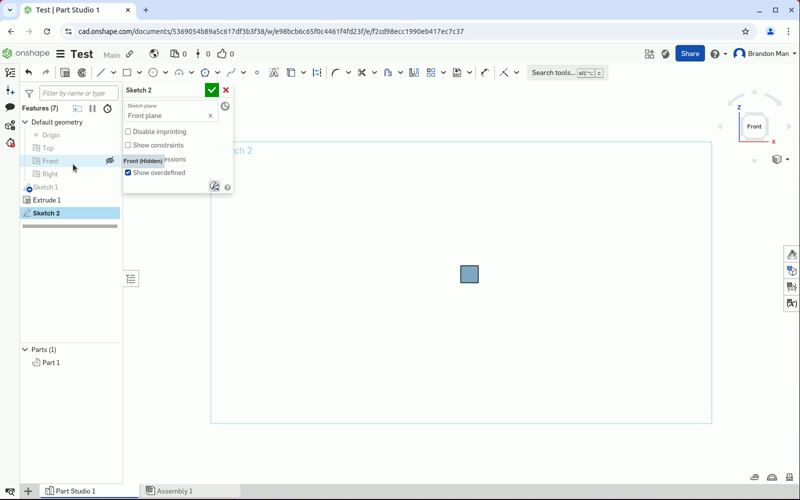
mouse_move(73, 352)
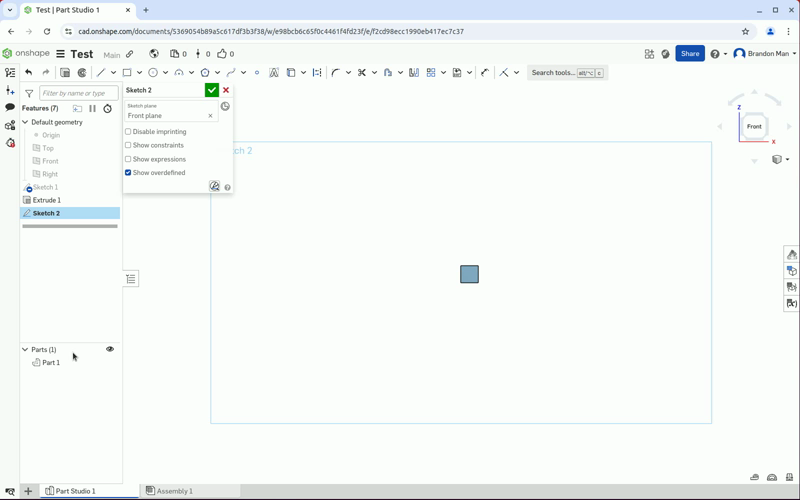
key(y)
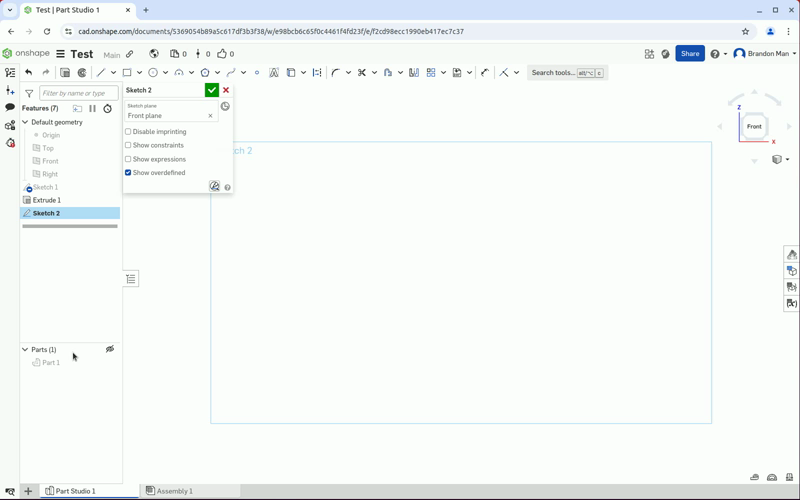
key(l)
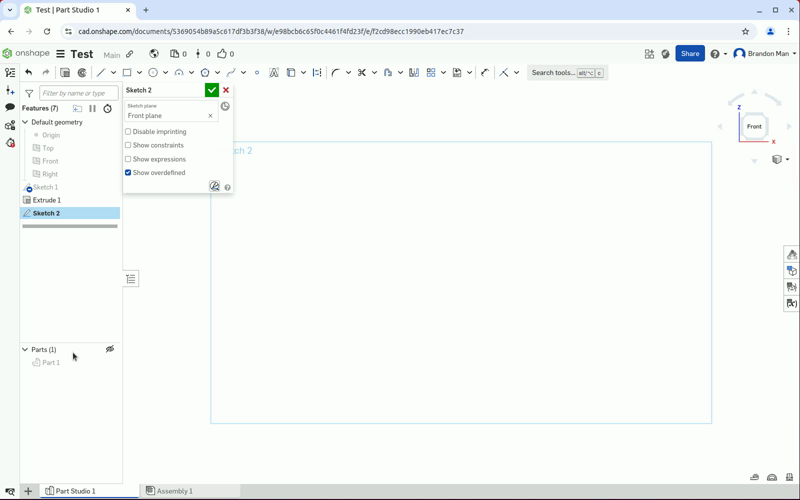
key_down(shift)
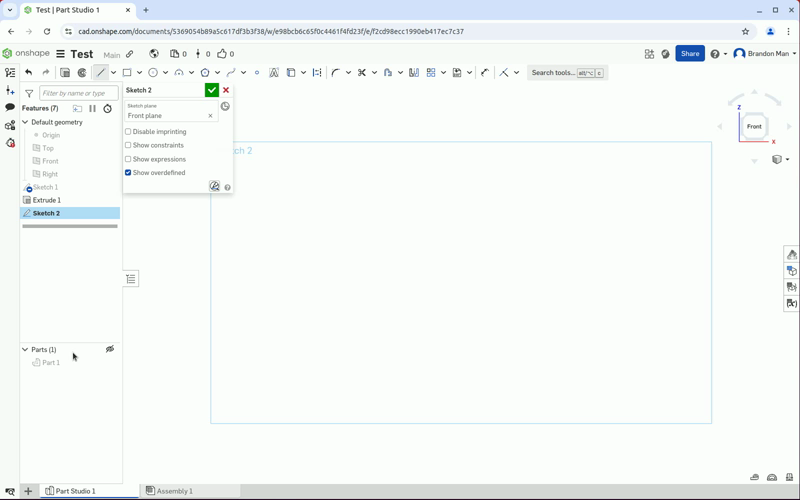
mouse_move(492, 282)
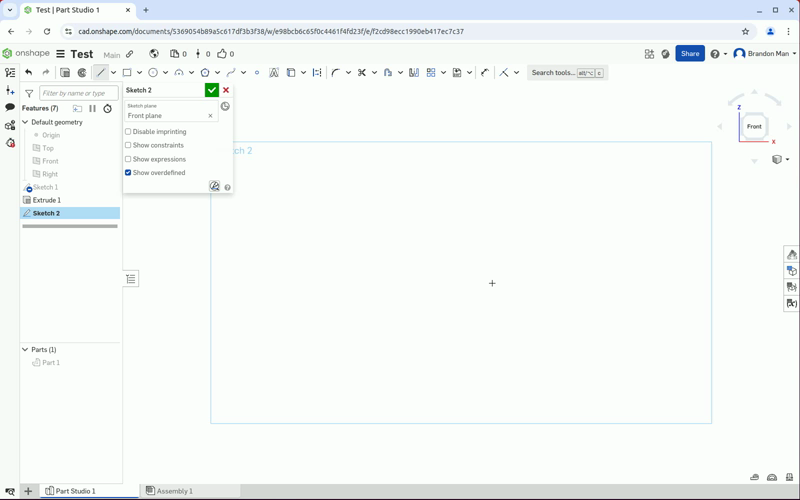
click(492, 282)
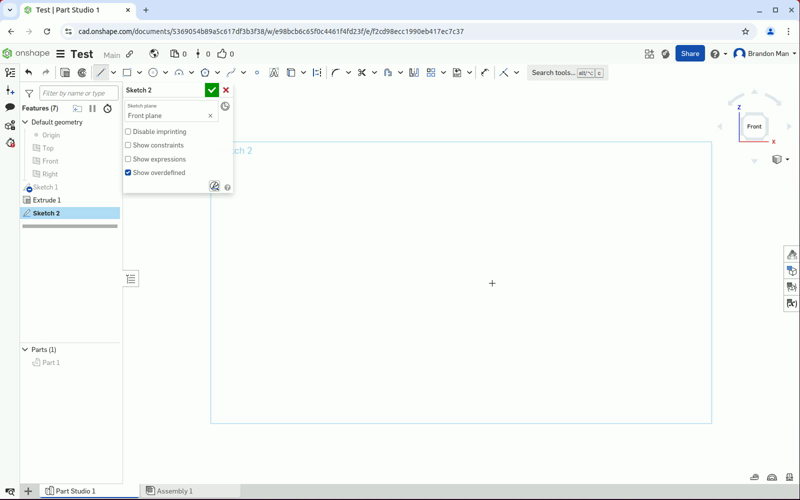
key_up(shift)
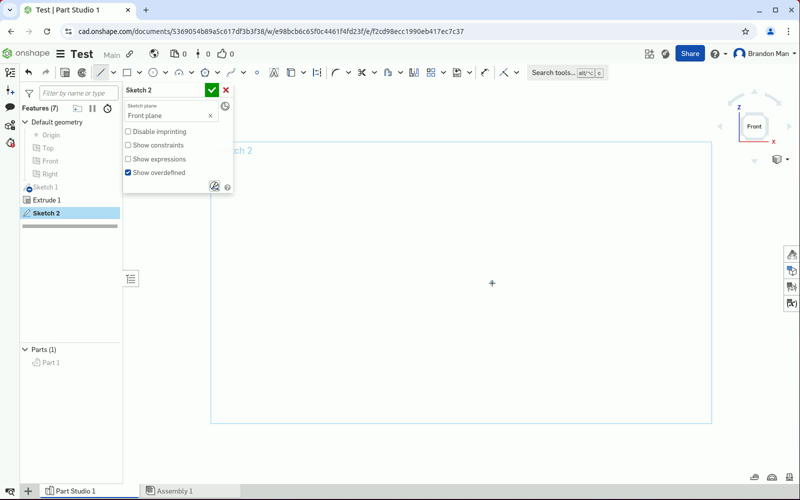
key_down(shift)
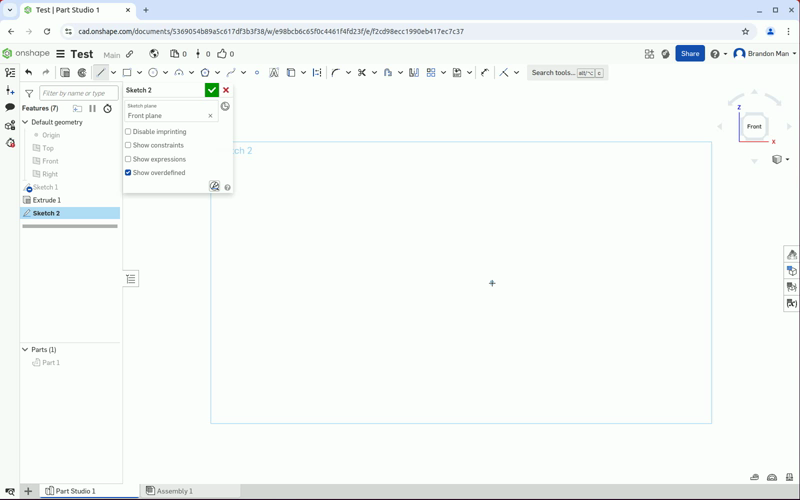
mouse_move(522, 282)
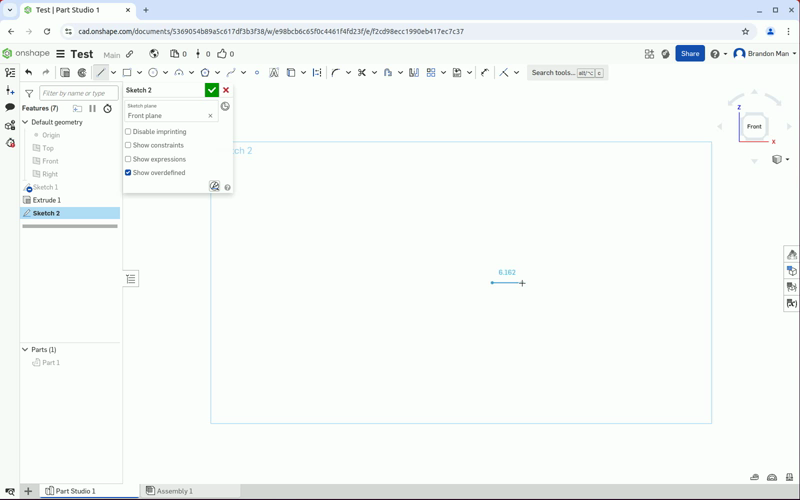
mouse_move(509, 282)
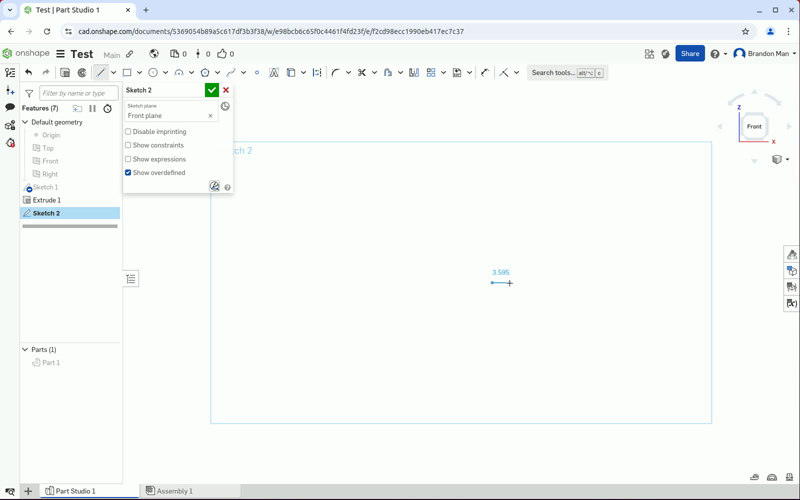
click(509, 282)
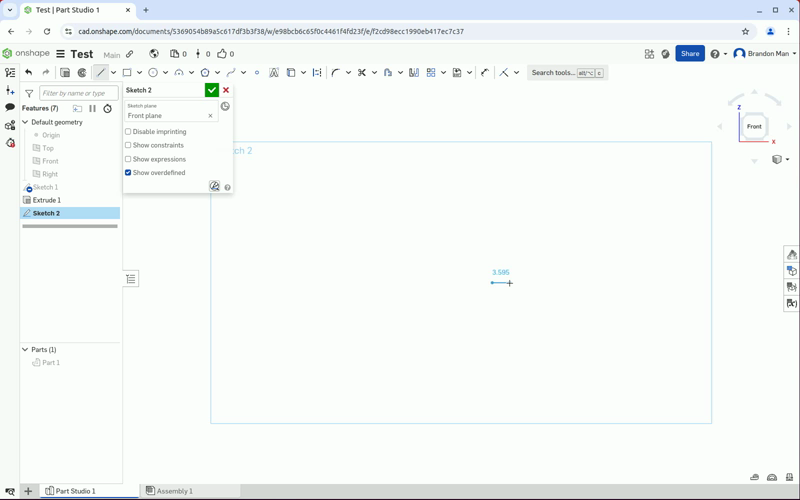
key_up(shift)
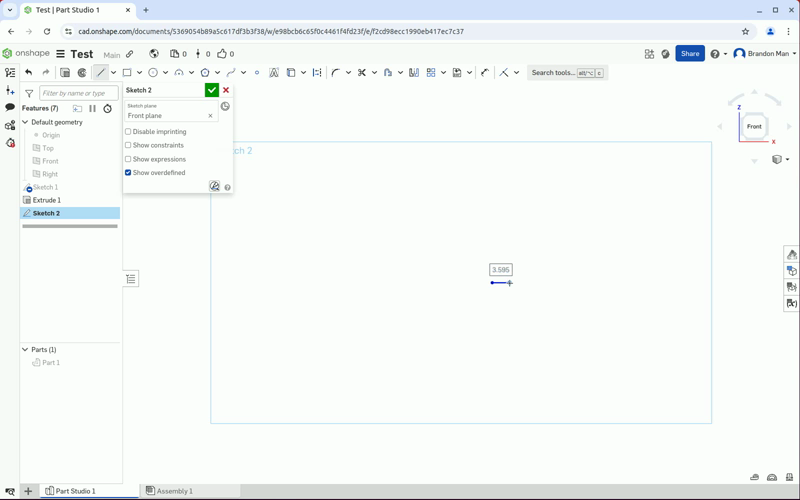
key_down(shift)
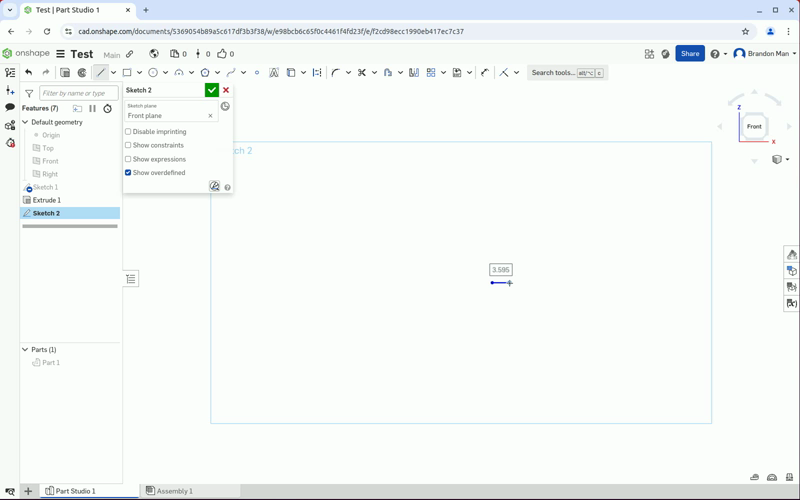
mouse_move(539, 282)
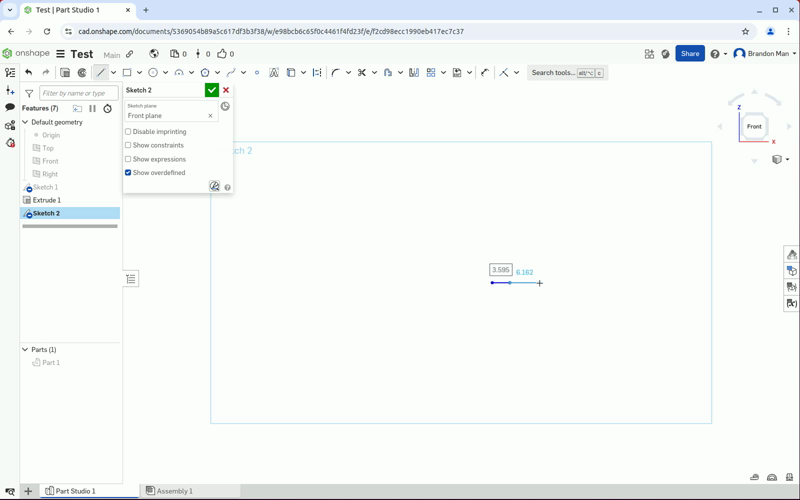
mouse_move(509, 265)
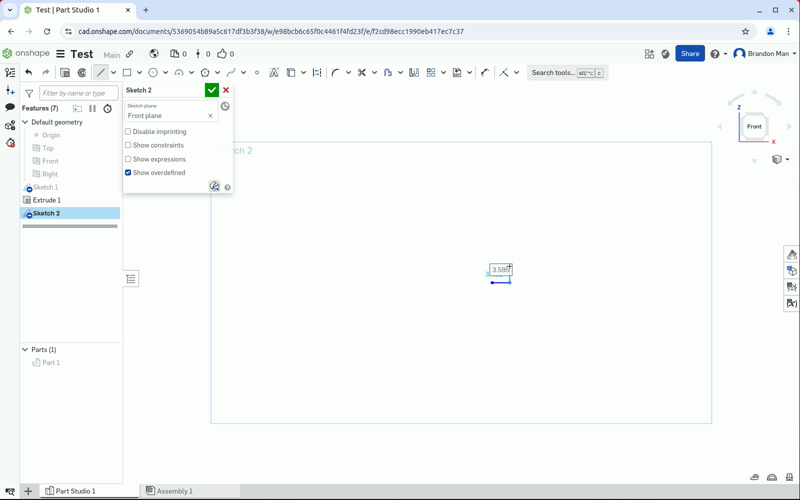
click(509, 265)
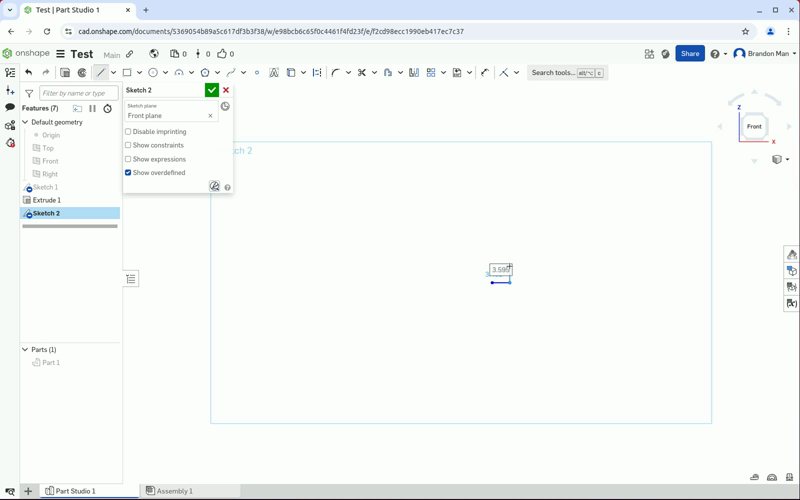
key_up(shift)
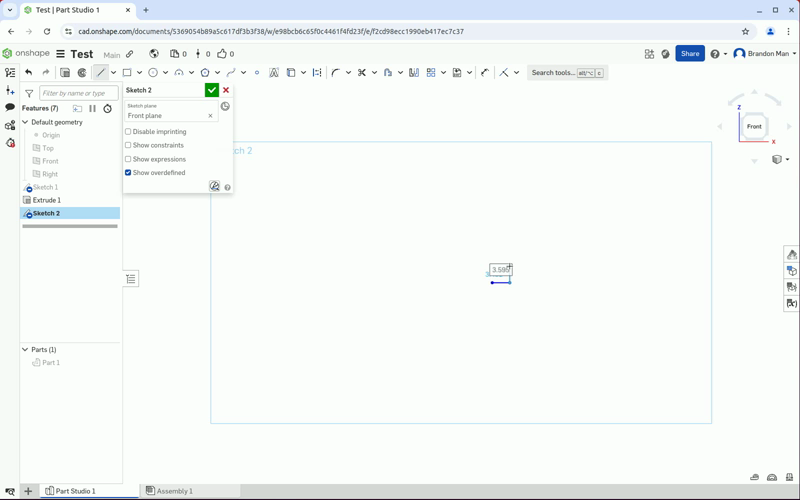
key_down(shift)
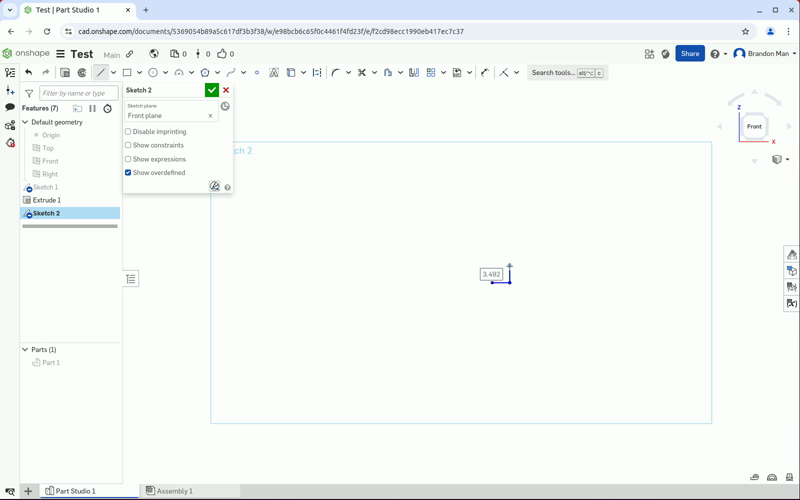
mouse_move(539, 265)
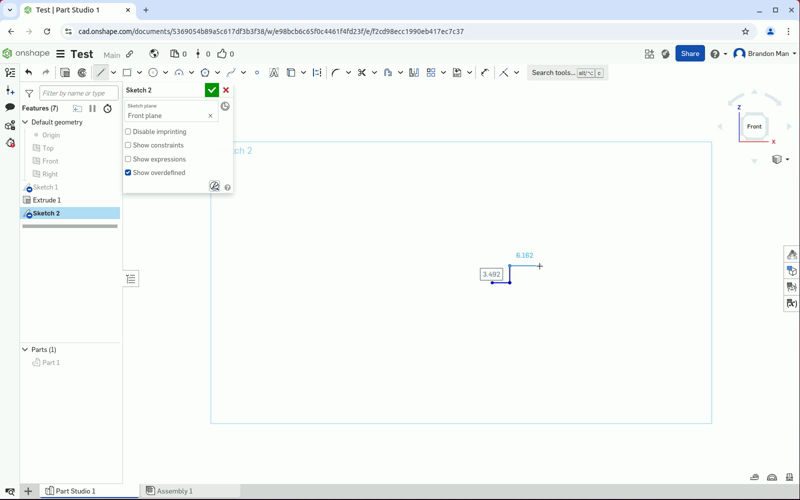
mouse_move(492, 265)
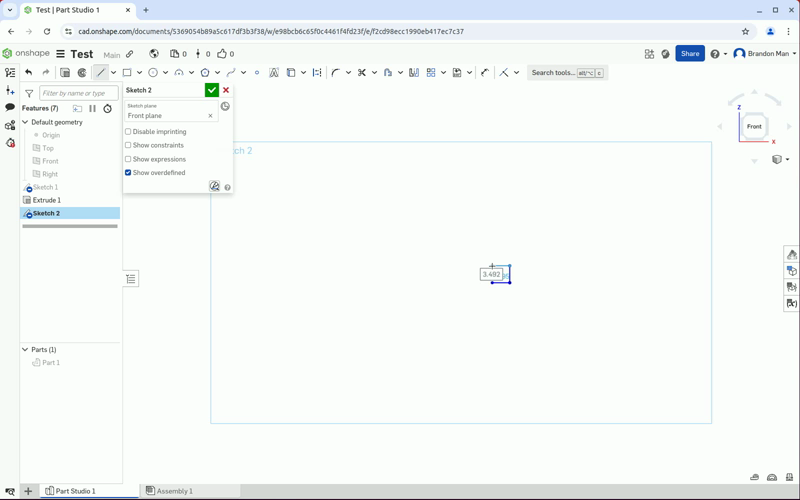
click(492, 265)
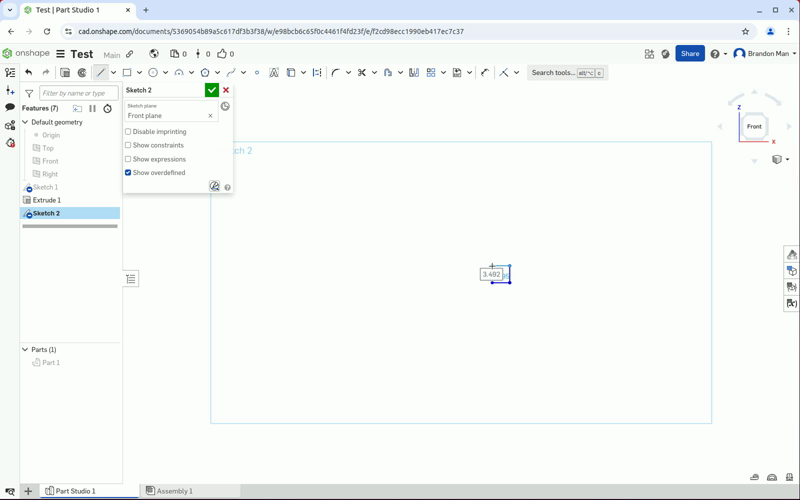
key_up(shift)
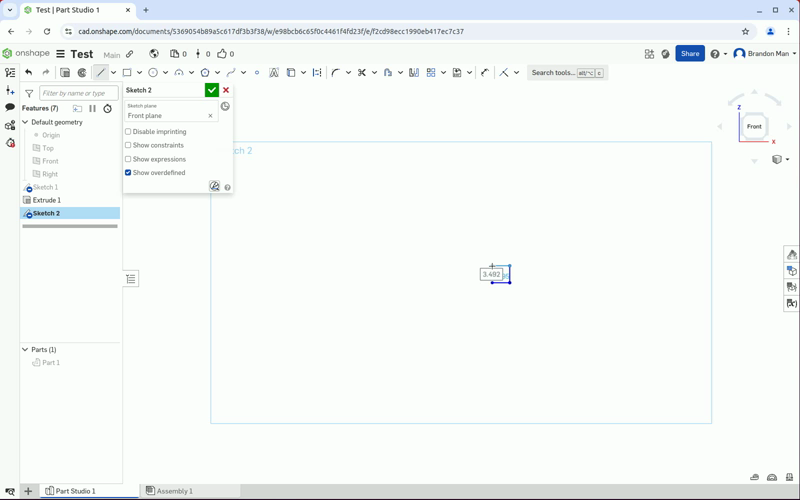
mouse_move(522, 265)
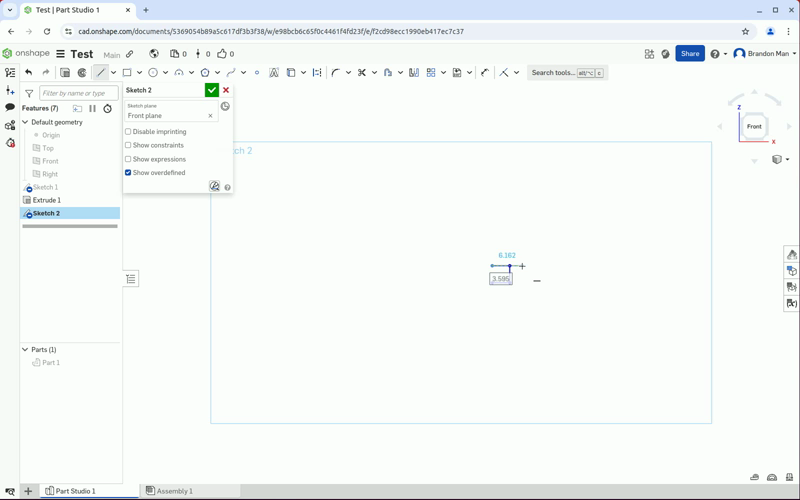
key_down(shift)
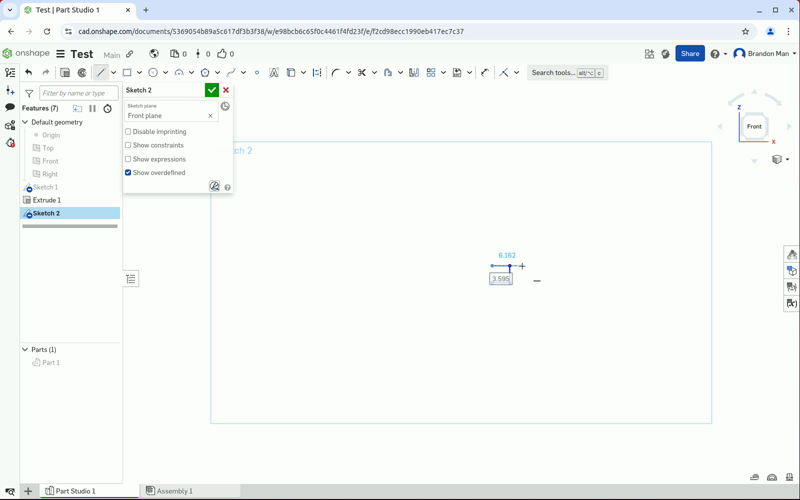
mouse_move(492, 282)
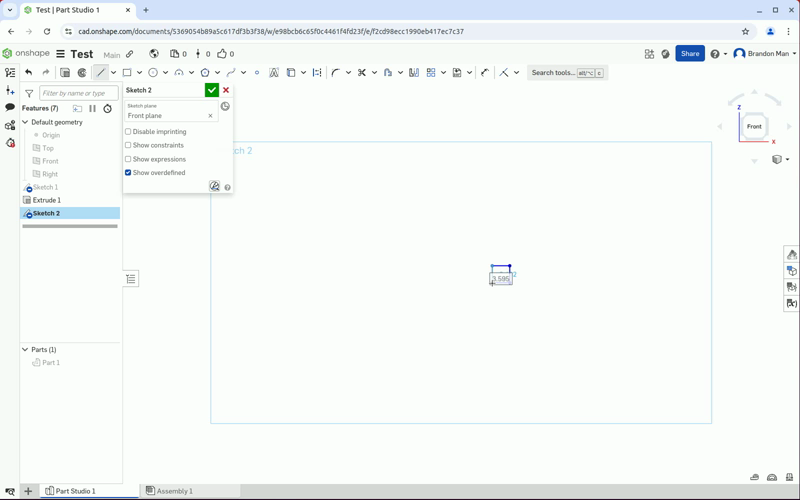
key_up(shift)
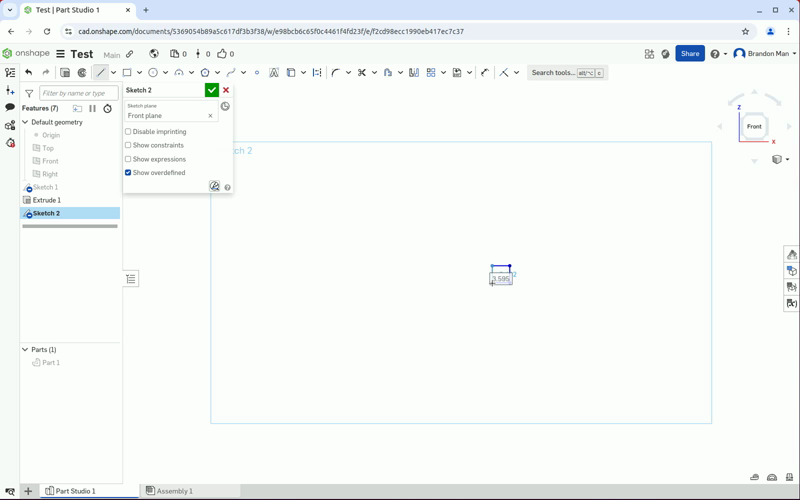
click(492, 282)
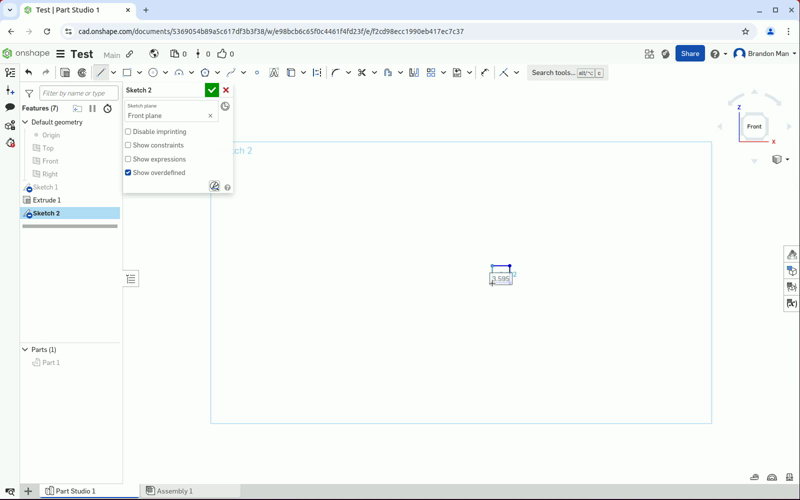
key(esc)
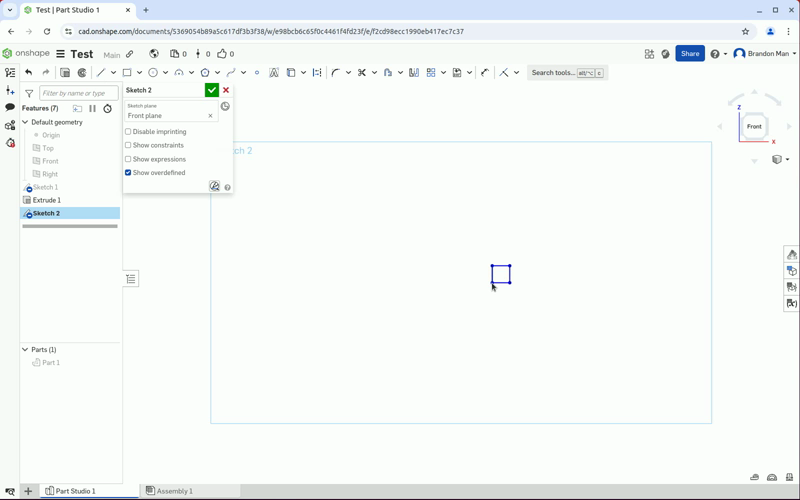
mouse_move(496, 267)
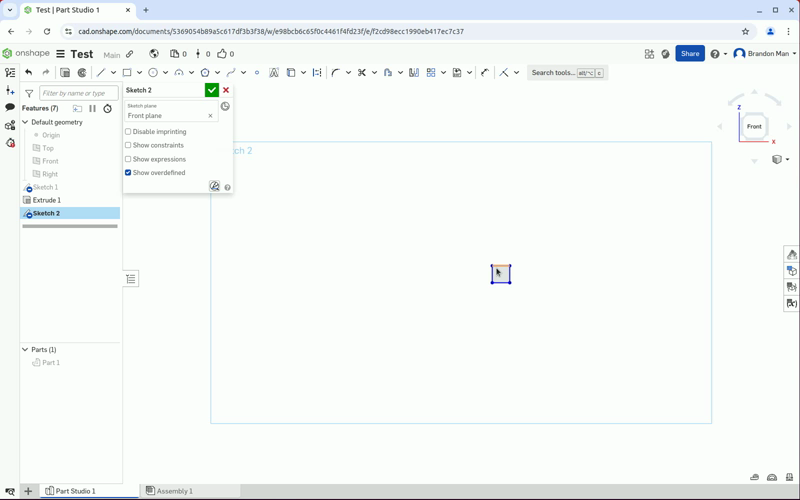
scroll(6)
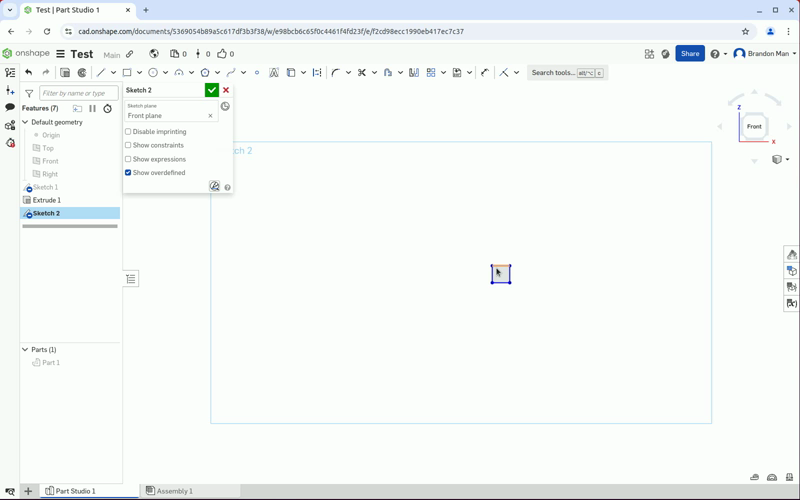
scroll(6)
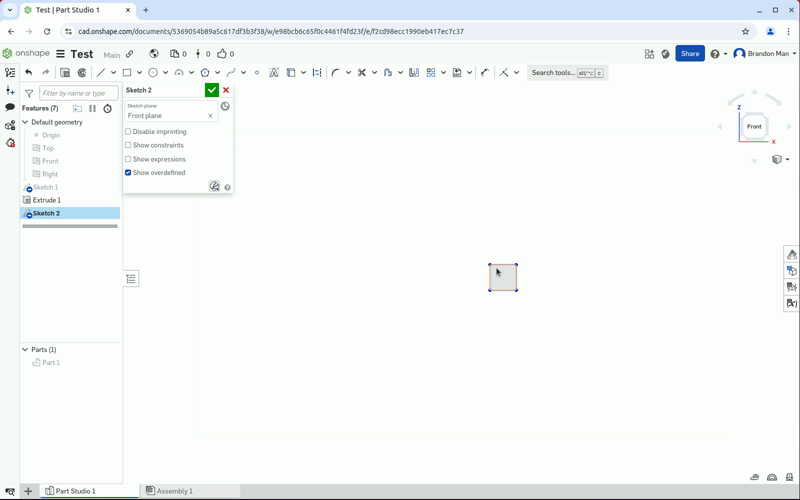
scroll(6)
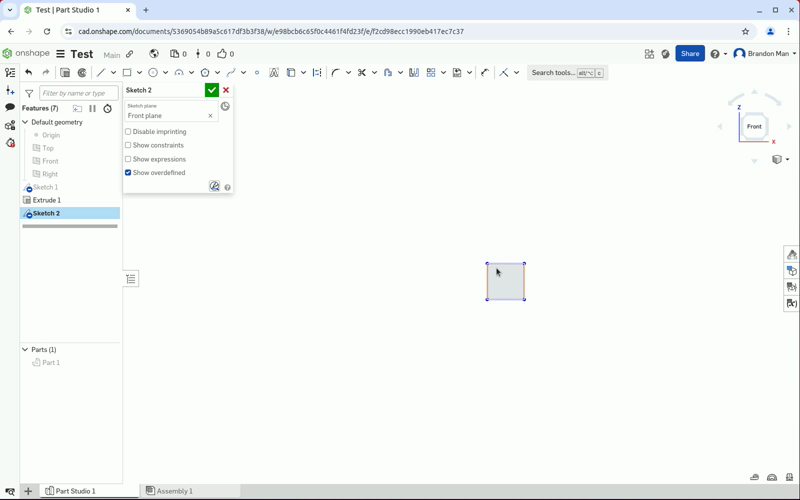
scroll(6)
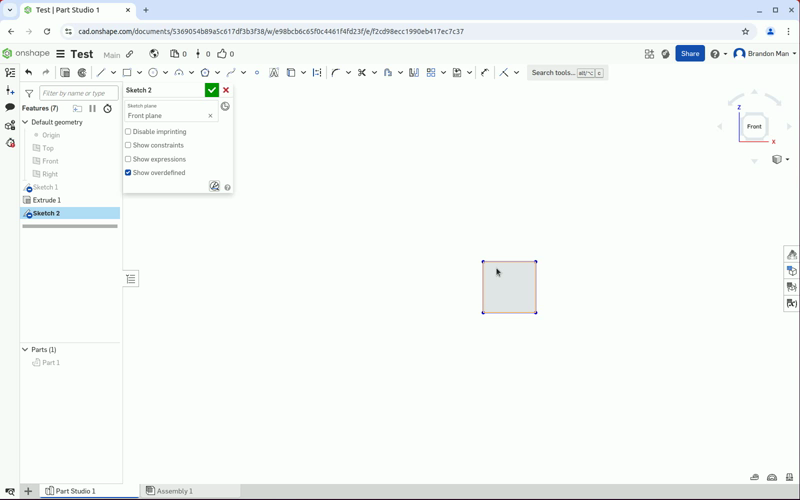
scroll(6)
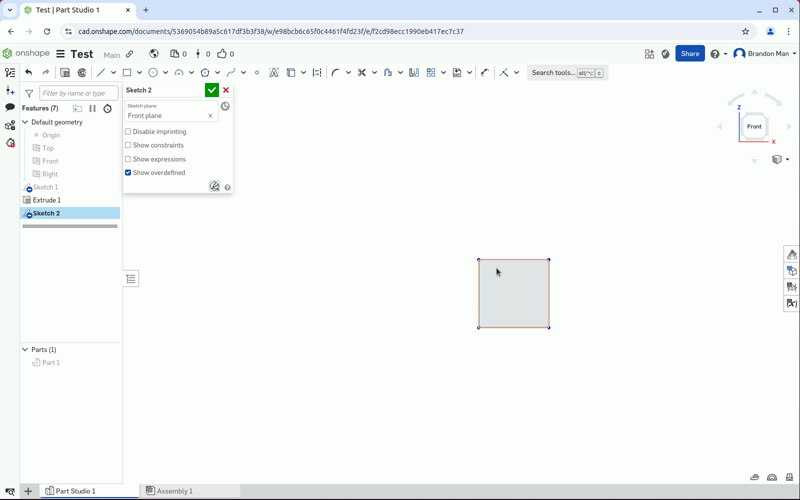
scroll(6)
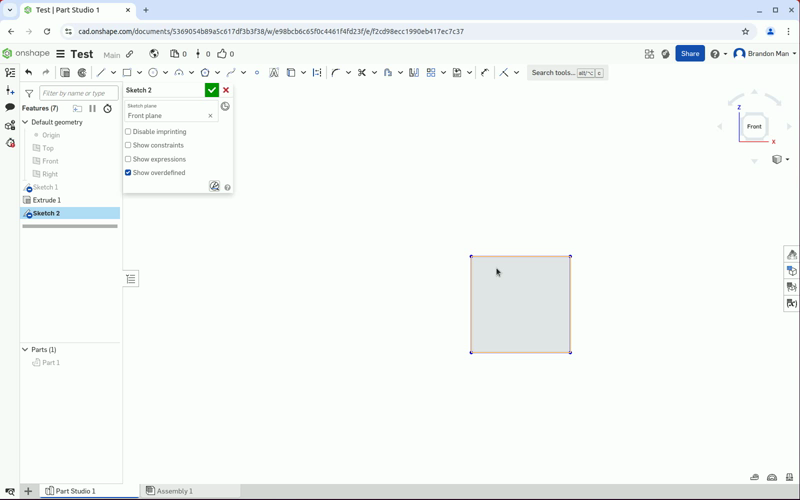
scroll(6)
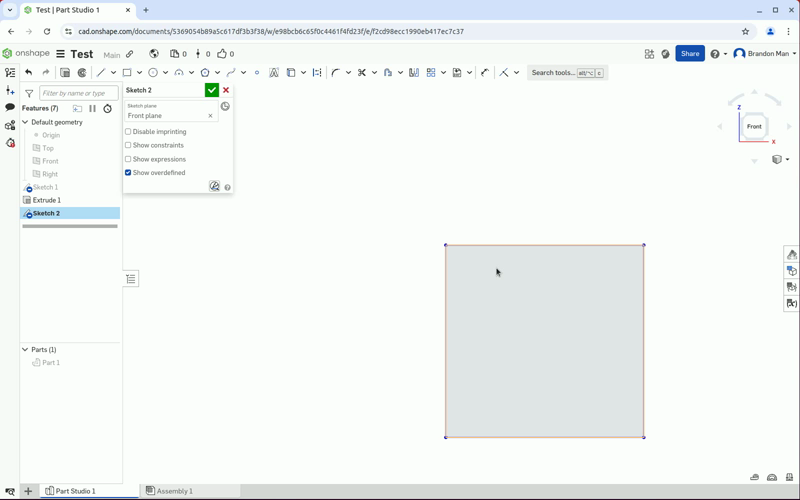
click(496, 267)
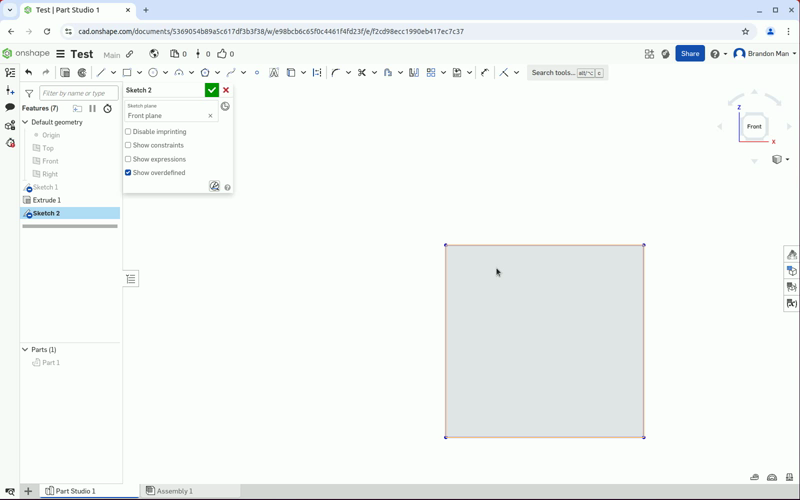
scroll(-6)
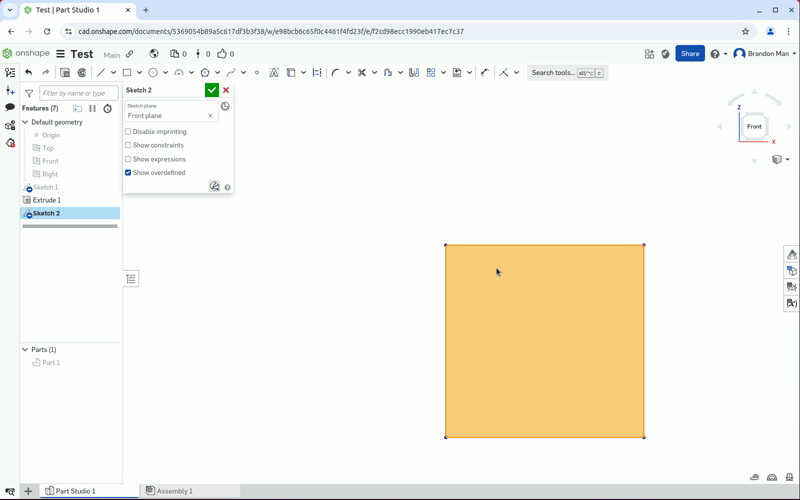
scroll(-6)
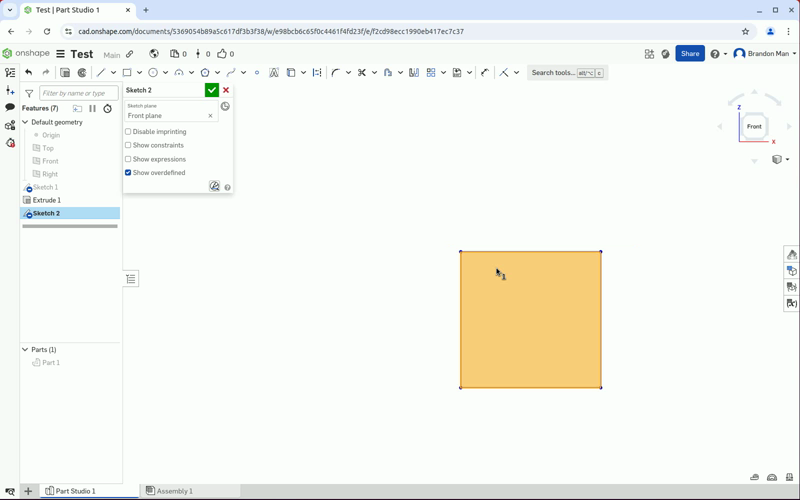
scroll(-6)
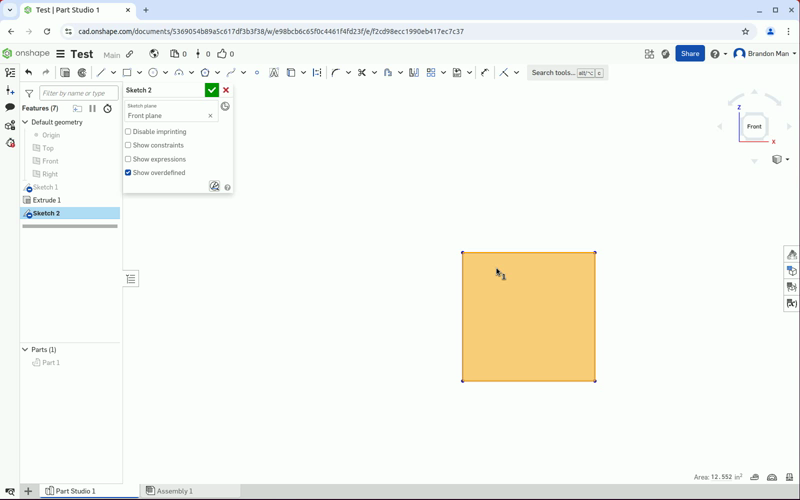
scroll(-6)
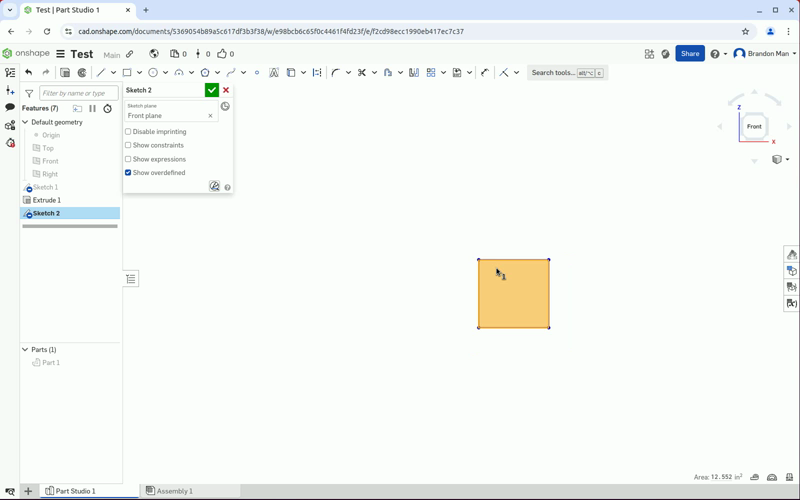
scroll(-6)
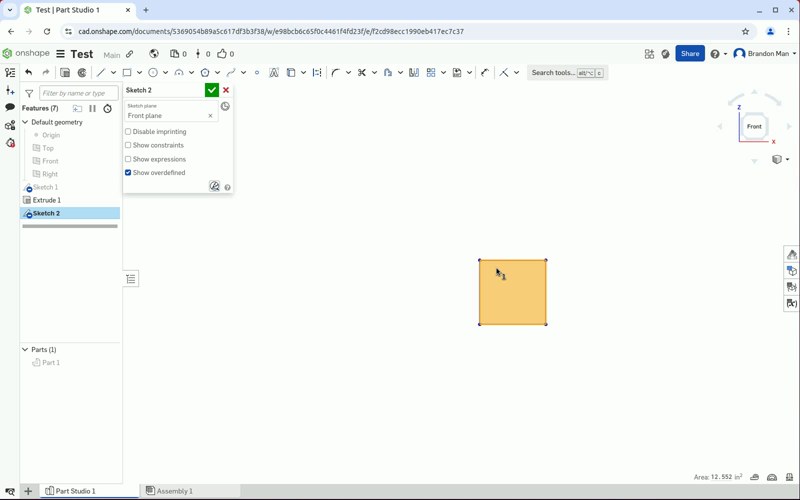
scroll(-6)
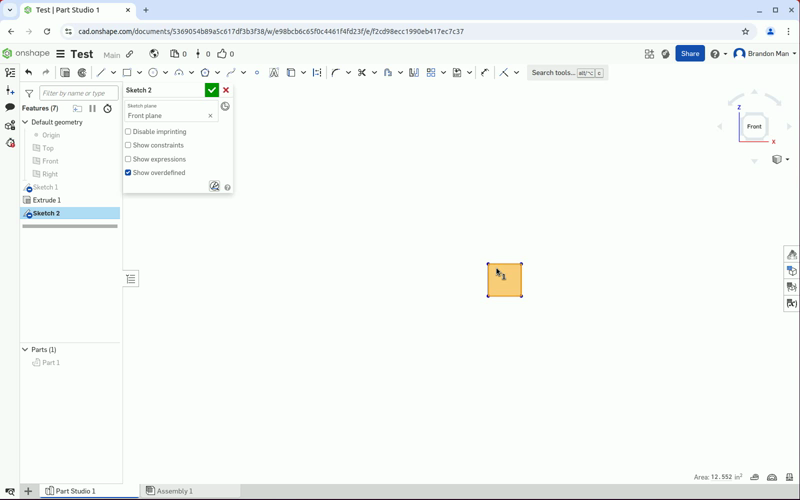
scroll(-6)
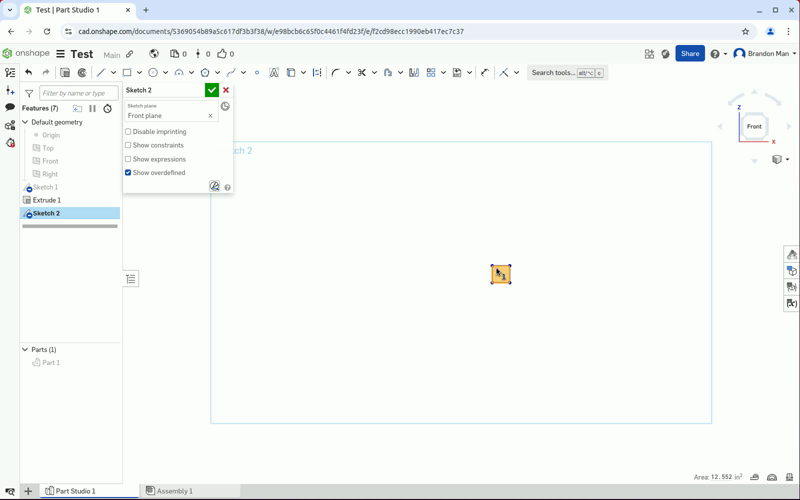
mouse_move(73, 352)
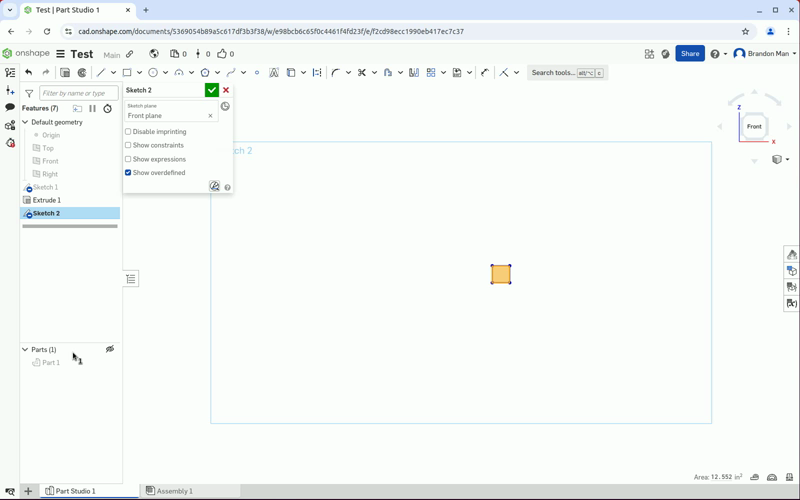
key(shift+y)
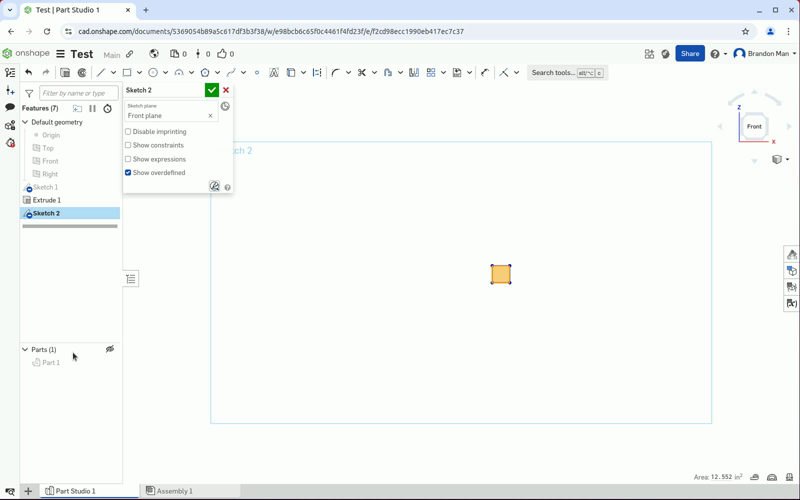
key(shift+e)
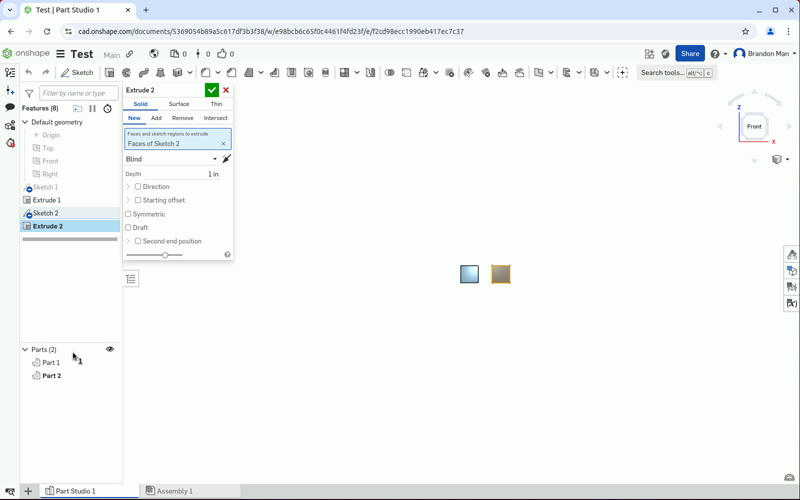
mouse_move(143, 106)
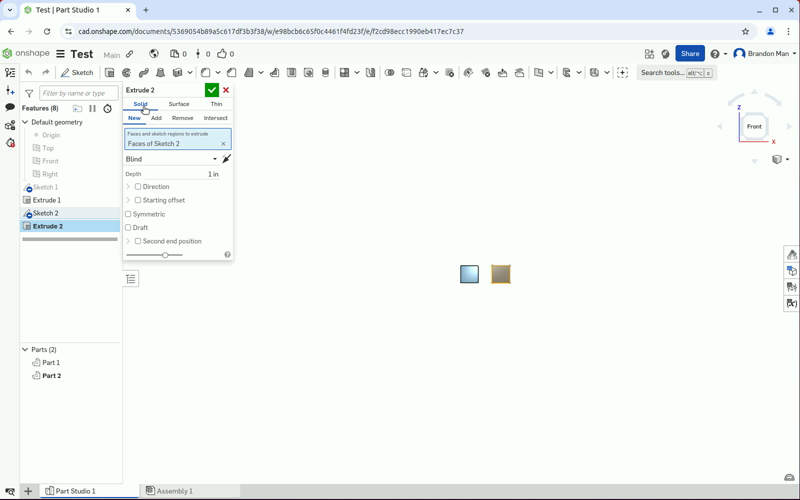
click(143, 106)
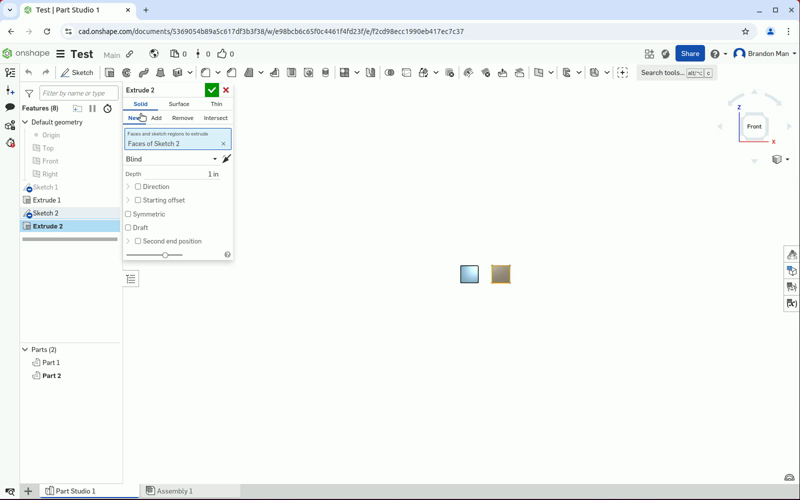
mouse_move(137, 120)
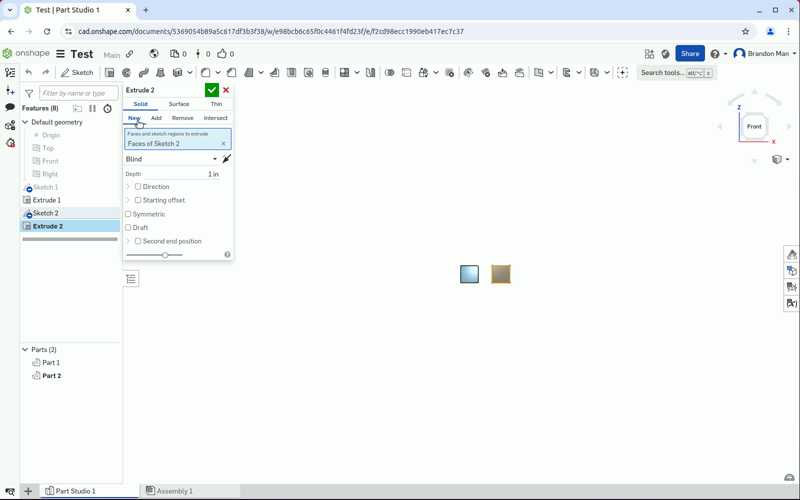
click(137, 120)
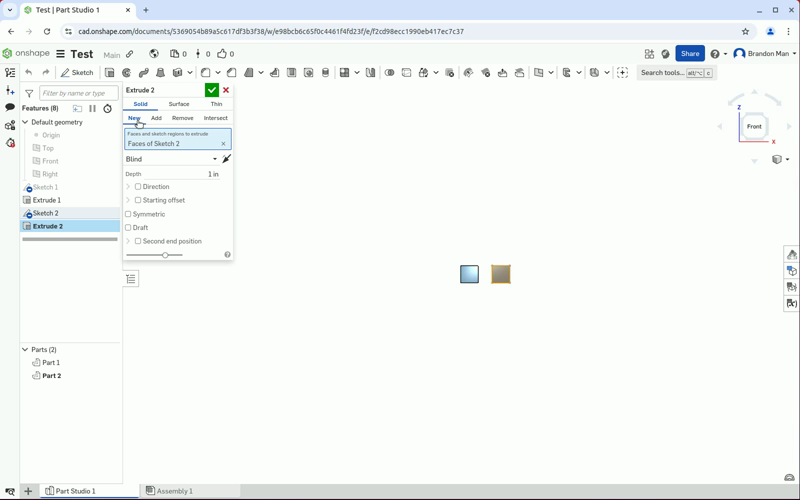
key(tab, 4)
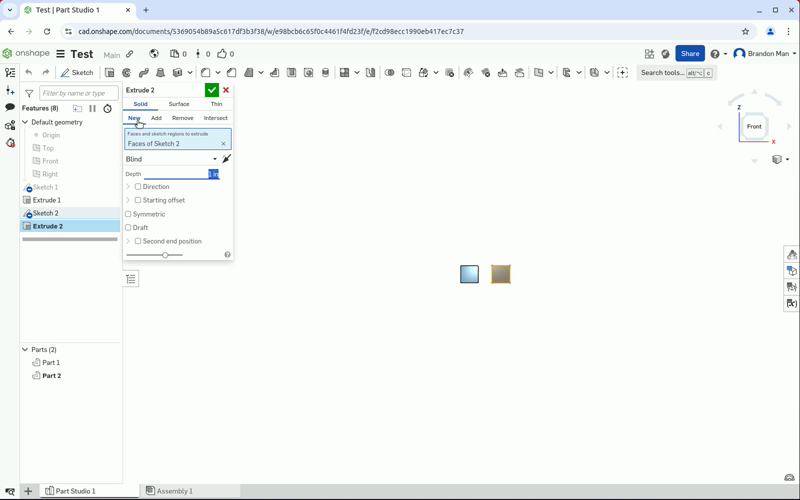
text(3.37)
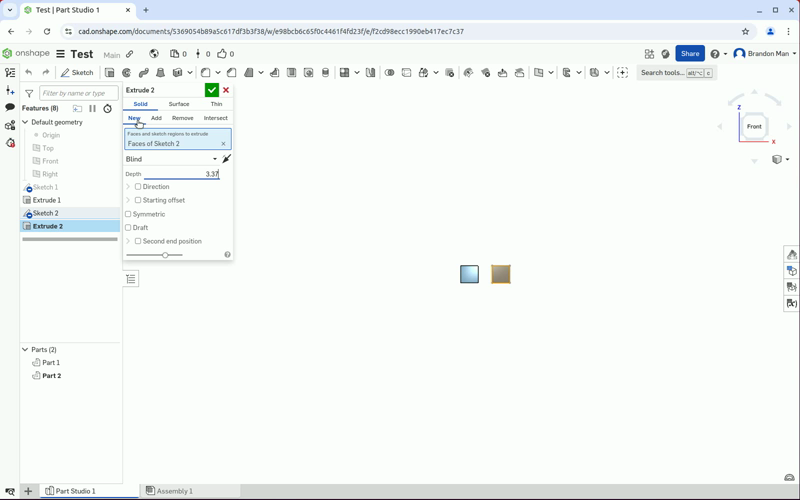
key(enter)
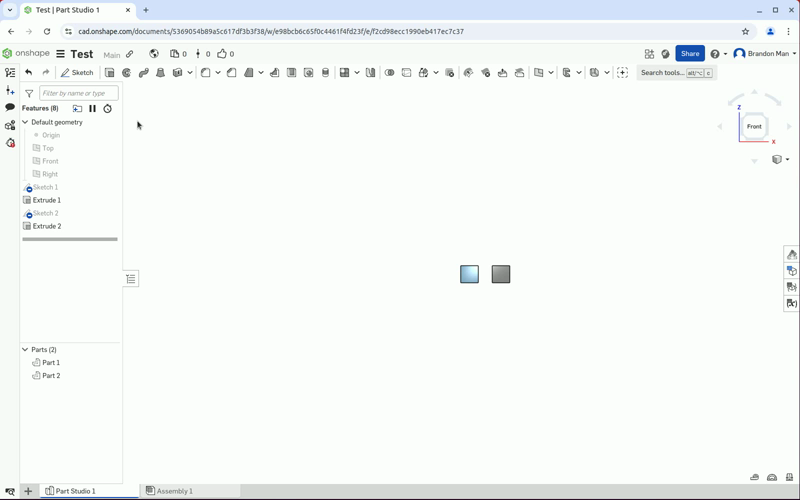
key(shift+h)
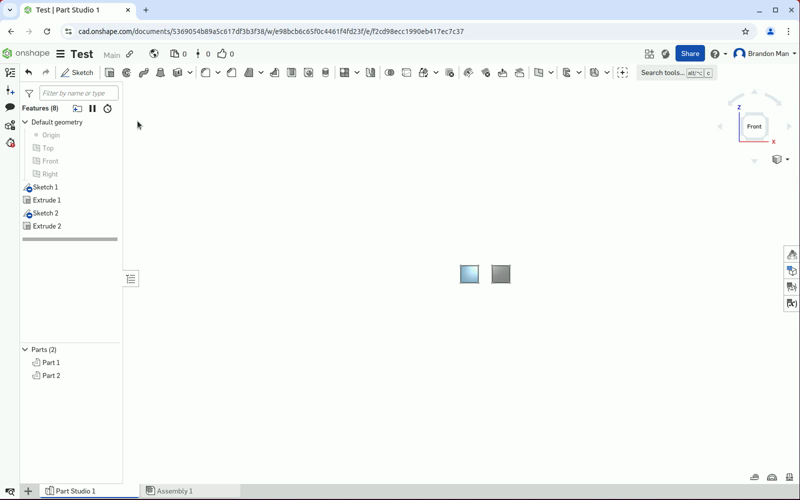
key(shift+h)
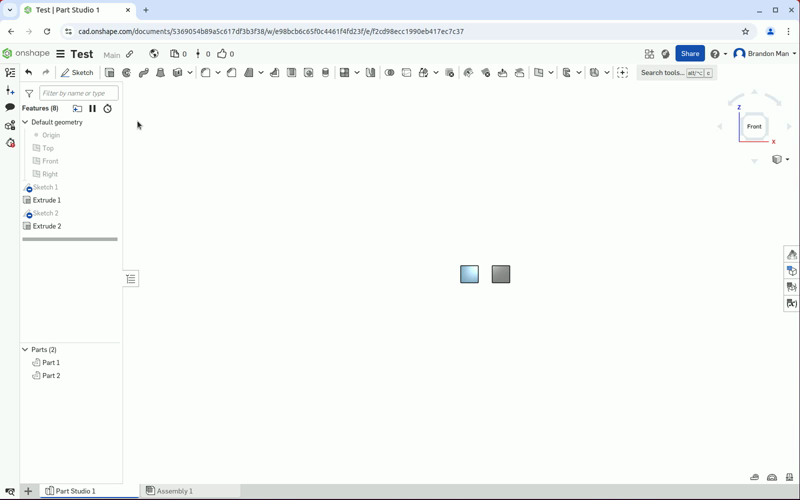
mouse_move(73, 189)
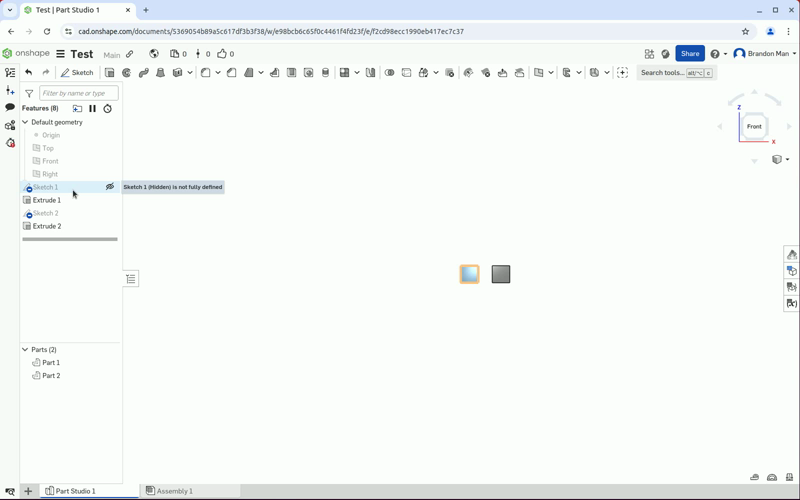
click(73, 189)
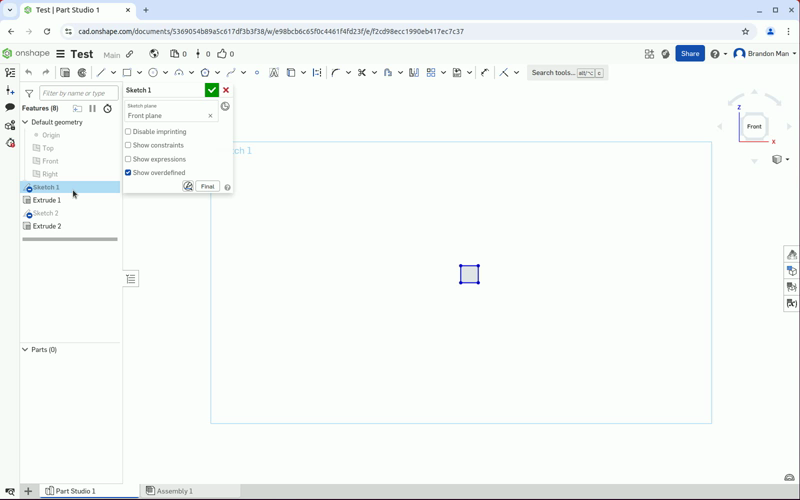
mouse_move(229, 92)
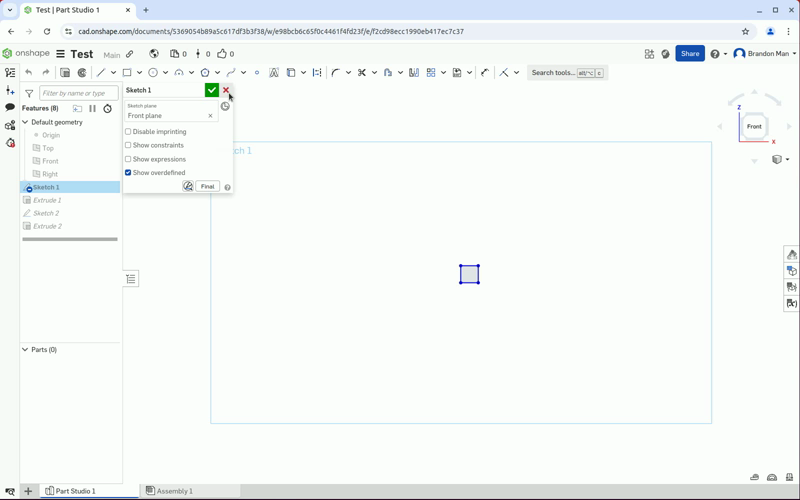
click(229, 92)
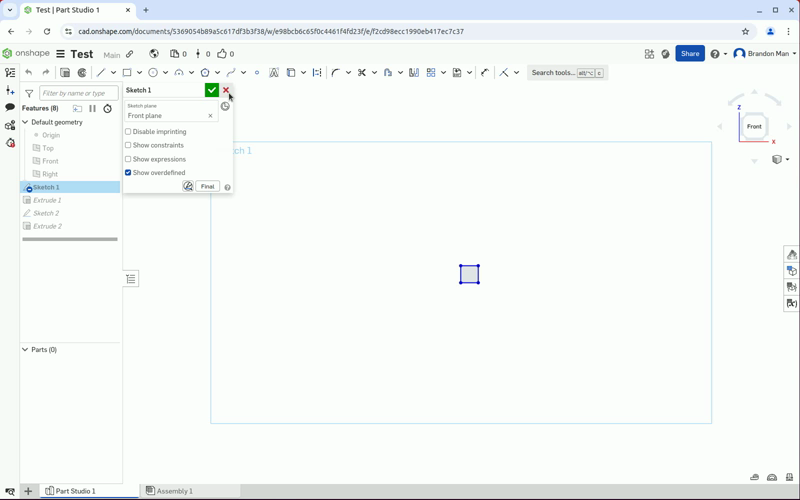
key(shift+s)
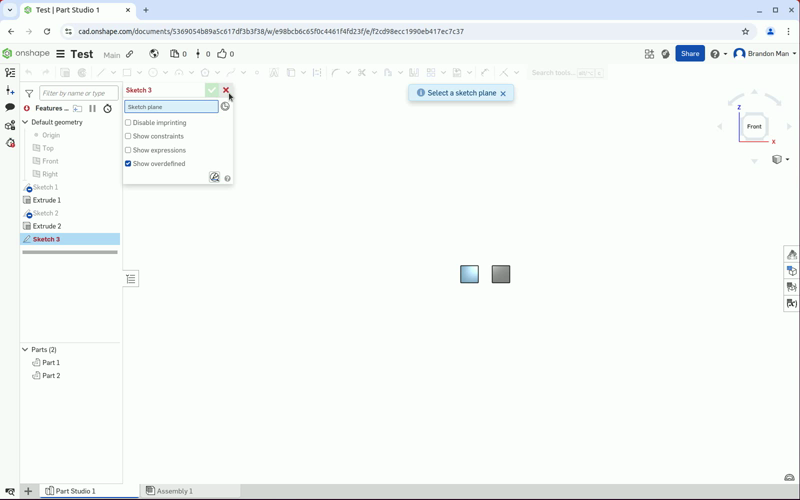
mouse_move(73, 163)
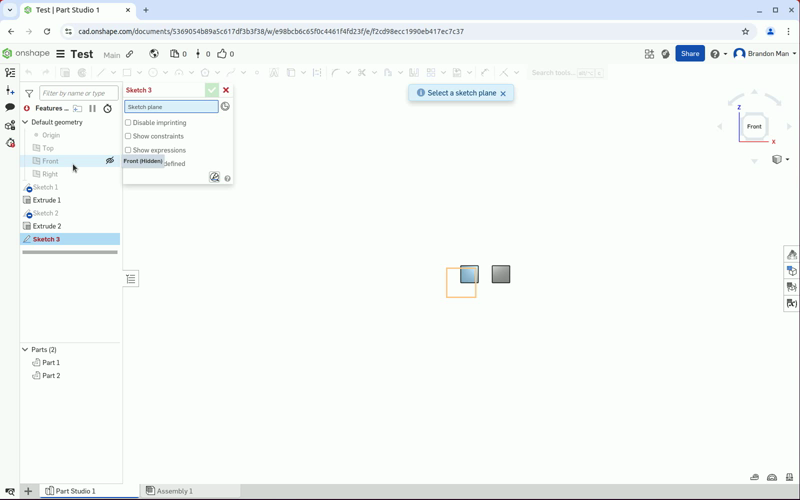
click(73, 163)
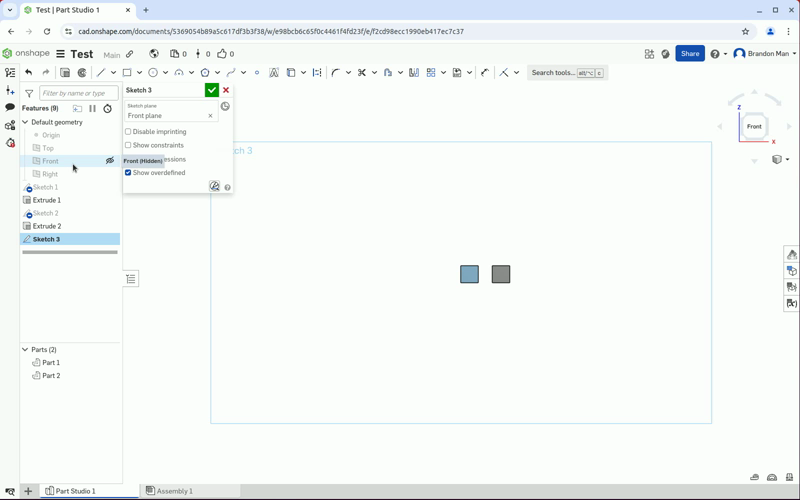
mouse_move(73, 352)
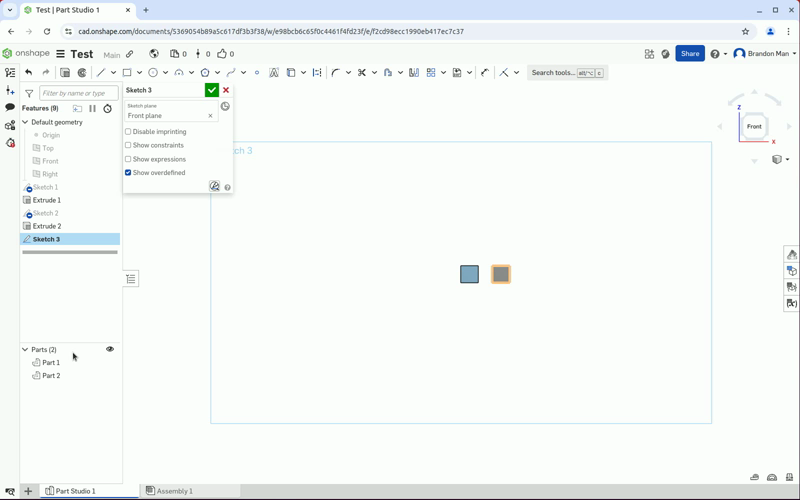
key(y)
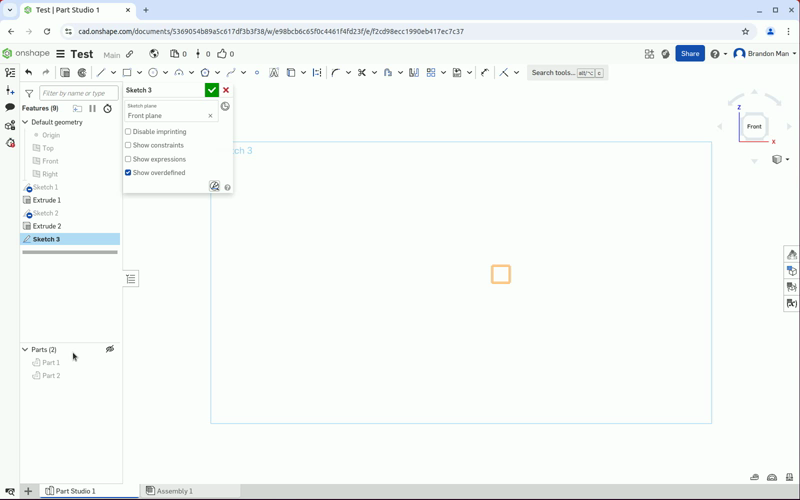
key(l)
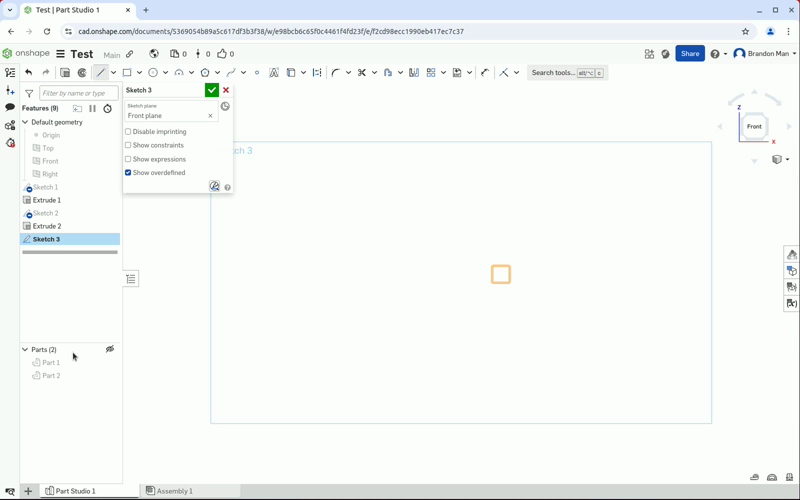
key_down(shift)
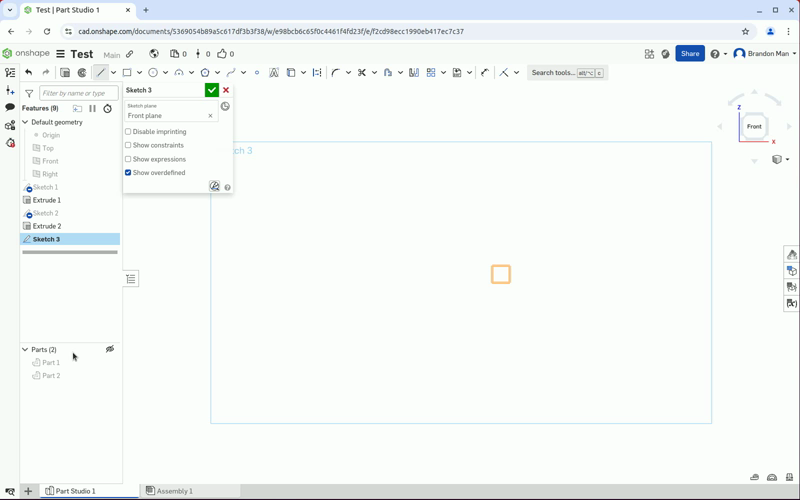
mouse_move(525, 282)
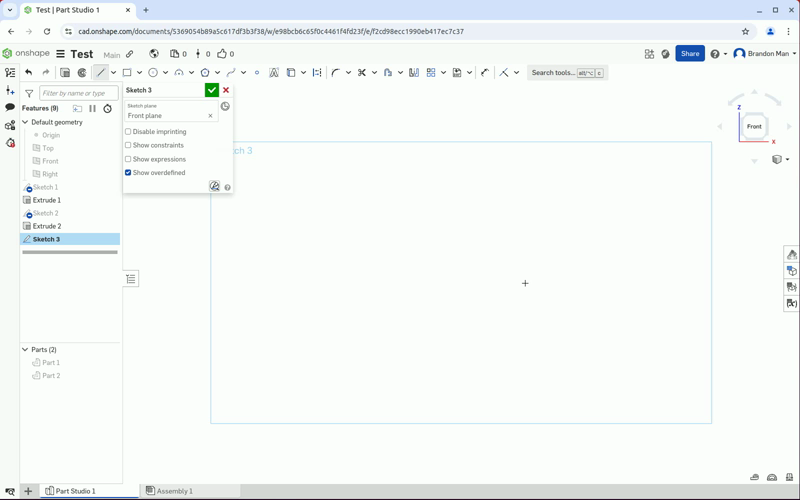
click(525, 282)
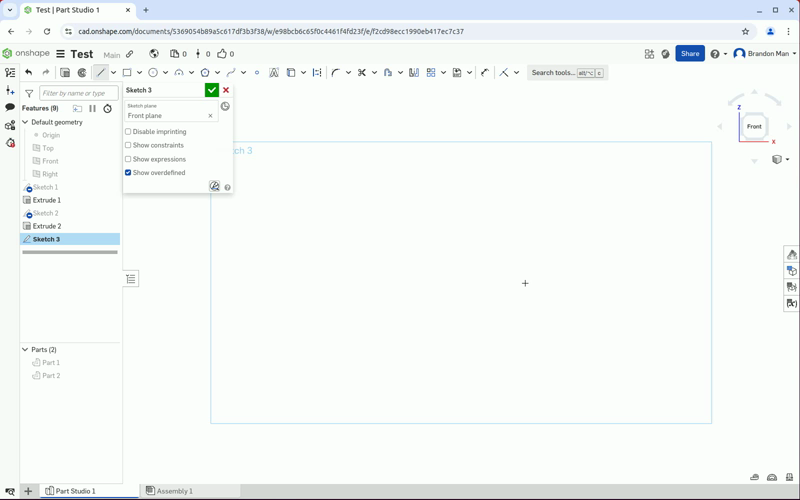
key_up(shift)
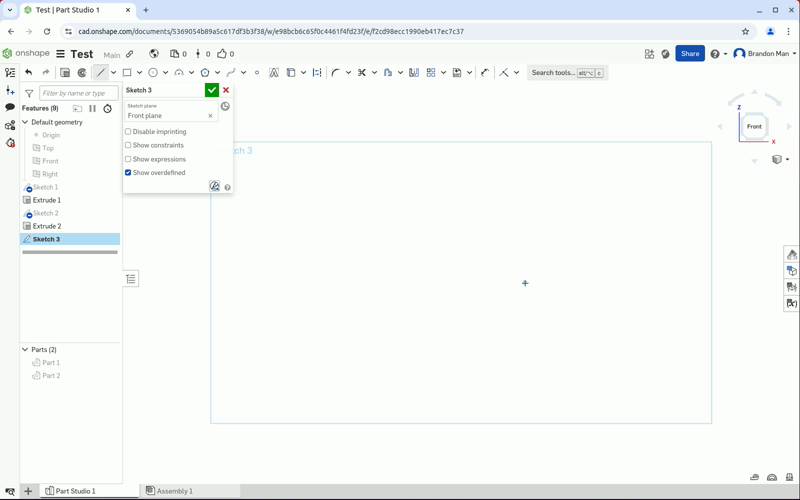
key_down(shift)
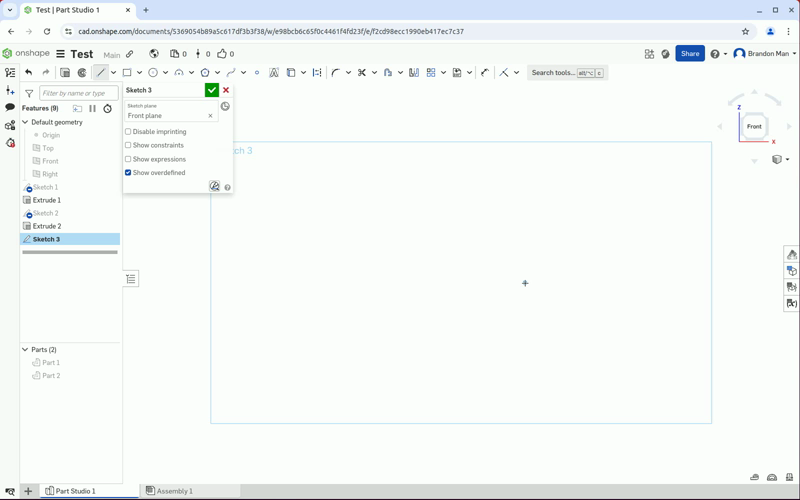
mouse_move(555, 282)
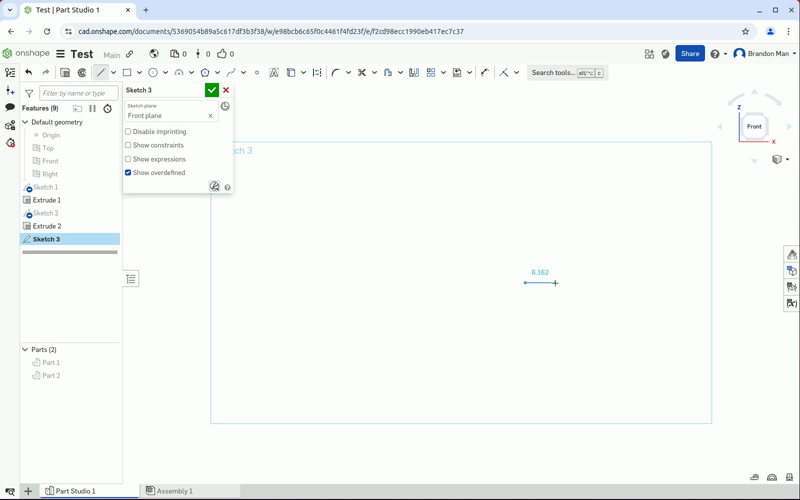
mouse_move(542, 282)
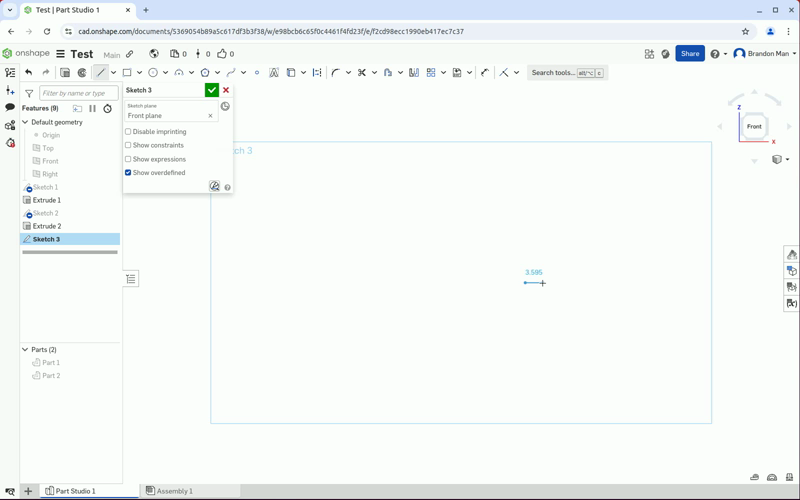
click(542, 282)
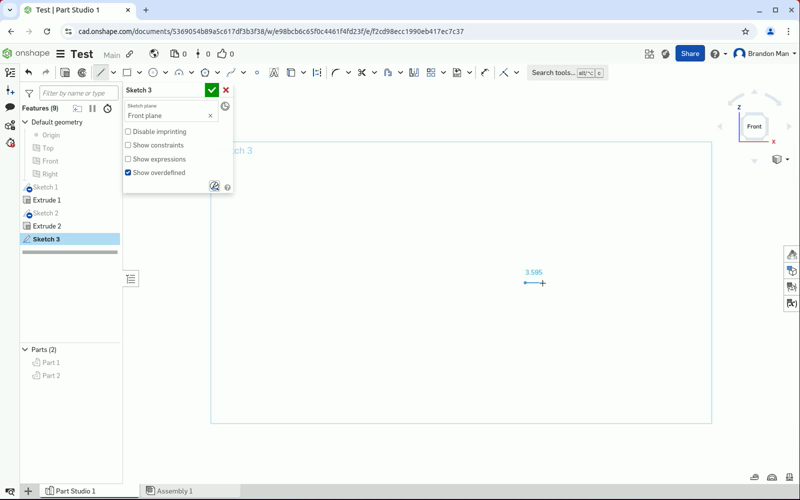
key_up(shift)
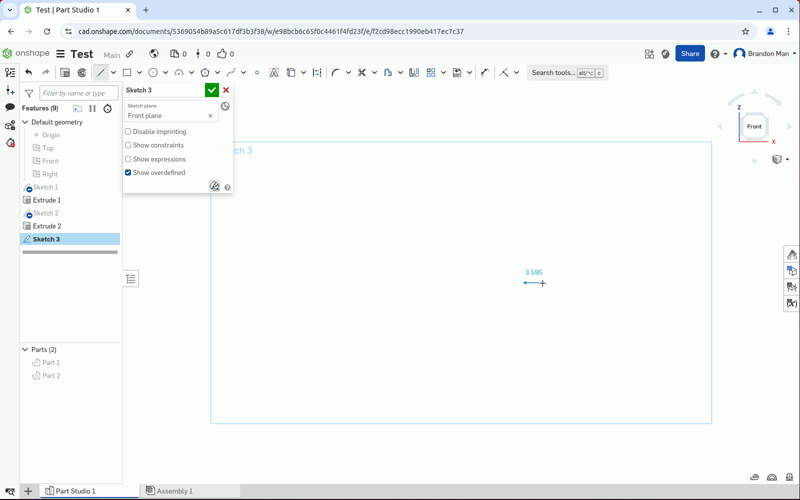
key_down(shift)
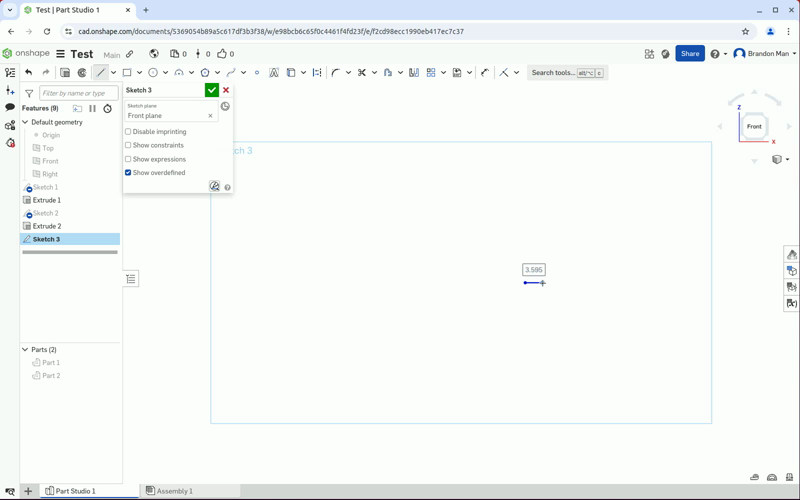
mouse_move(572, 282)
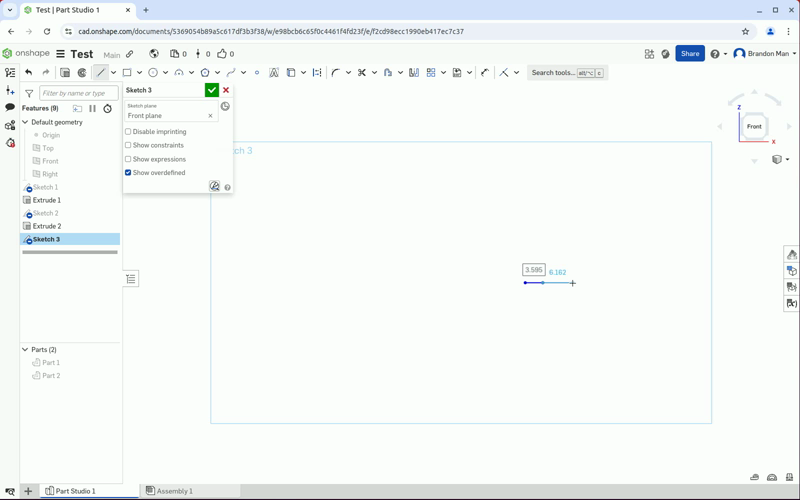
mouse_move(542, 265)
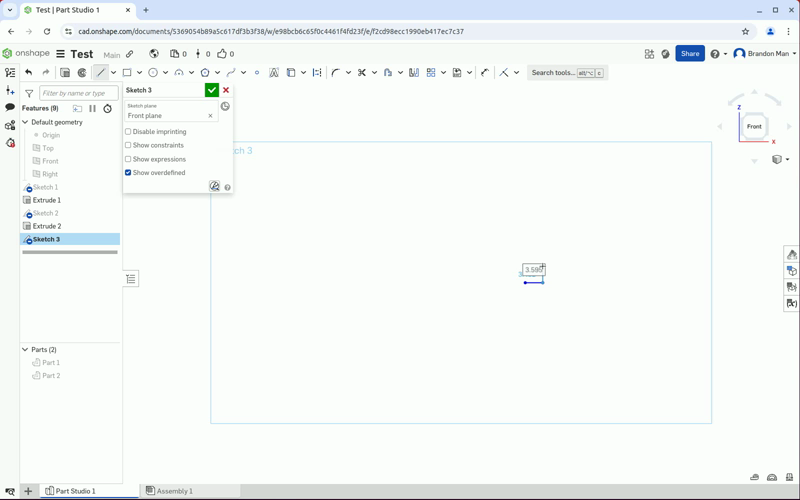
click(542, 265)
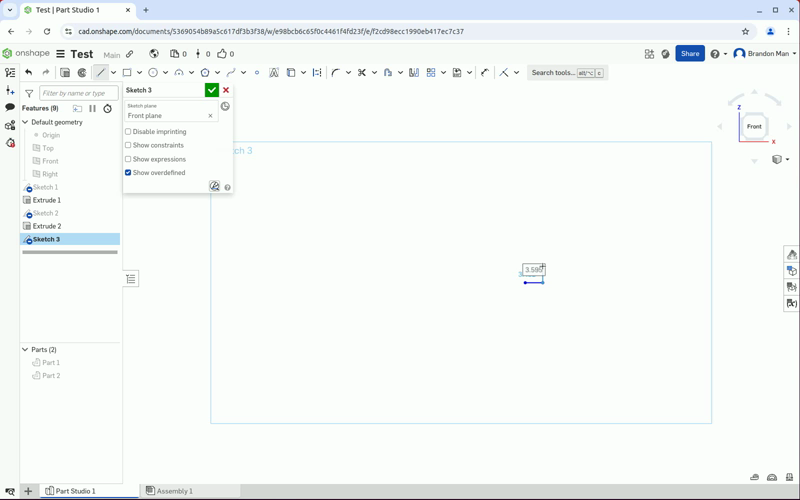
key_up(shift)
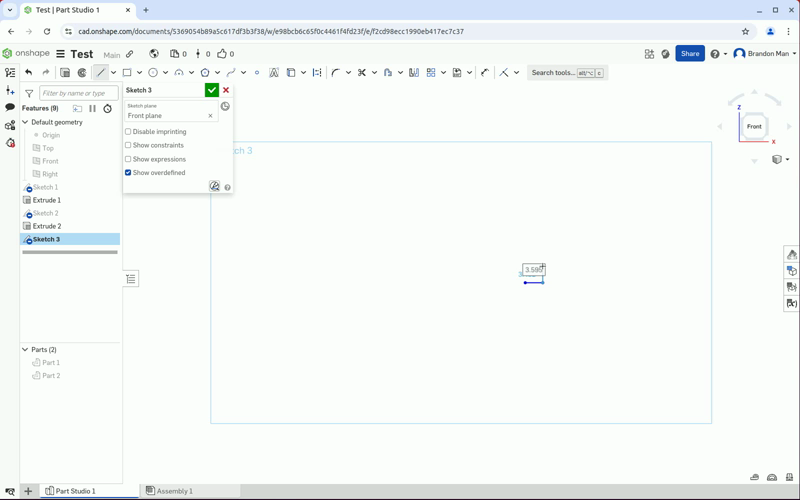
key_down(shift)
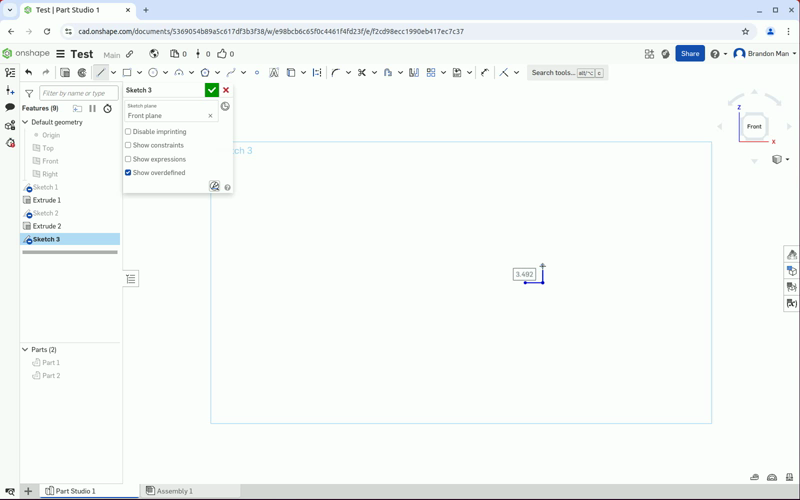
mouse_move(572, 265)
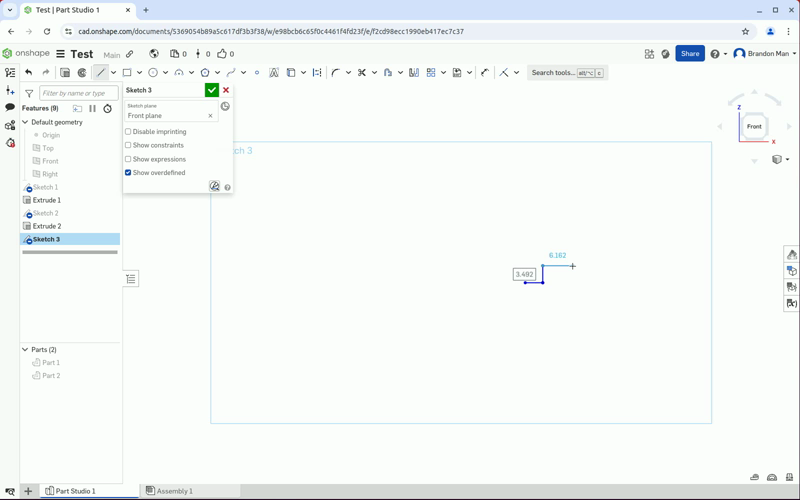
mouse_move(525, 265)
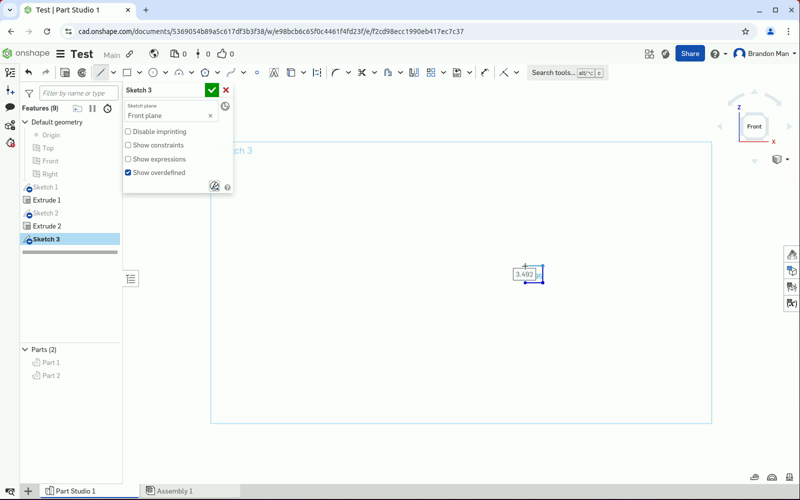
click(525, 265)
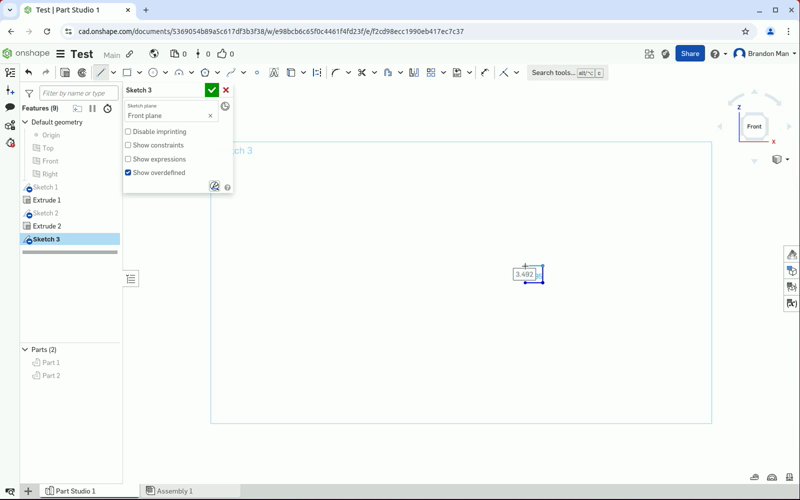
key_up(shift)
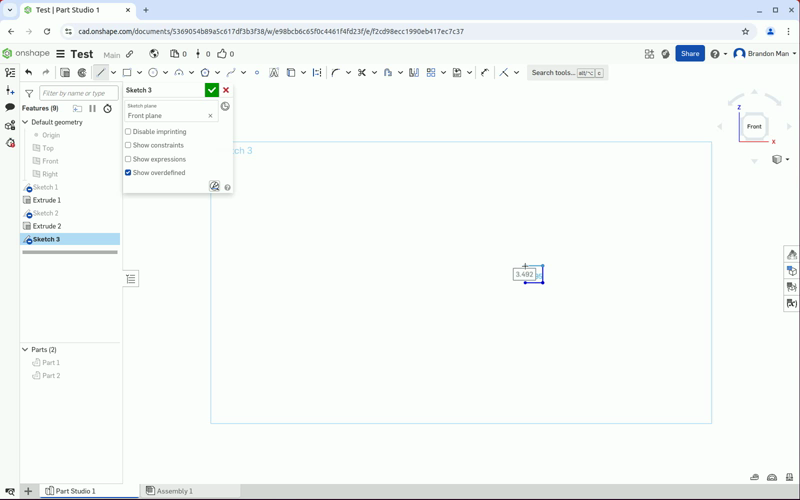
mouse_move(555, 265)
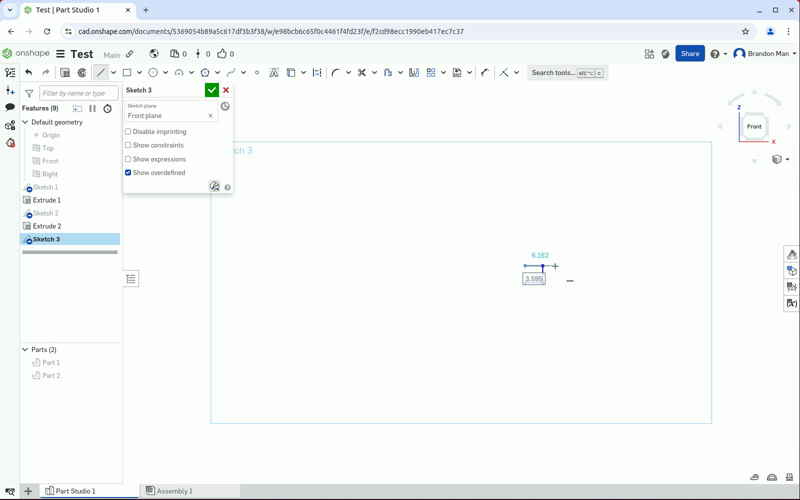
key_down(shift)
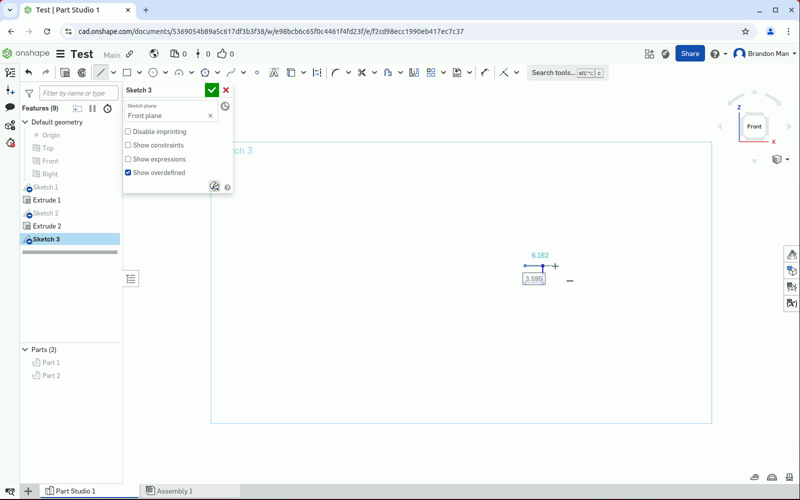
mouse_move(525, 282)
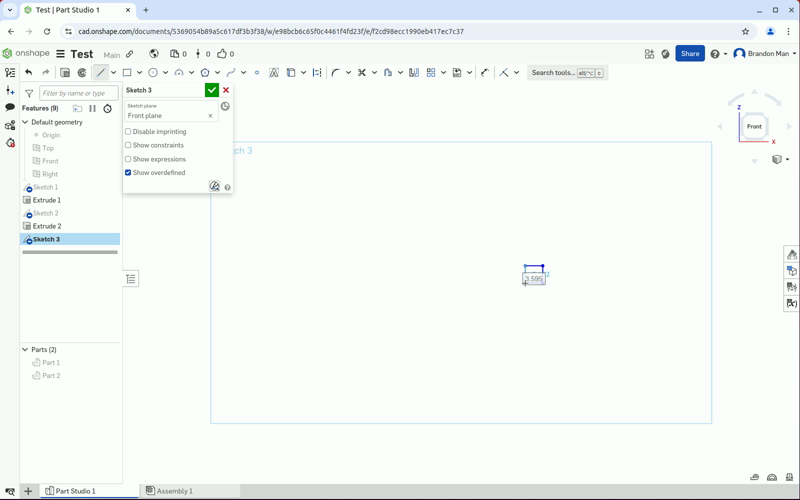
key_up(shift)
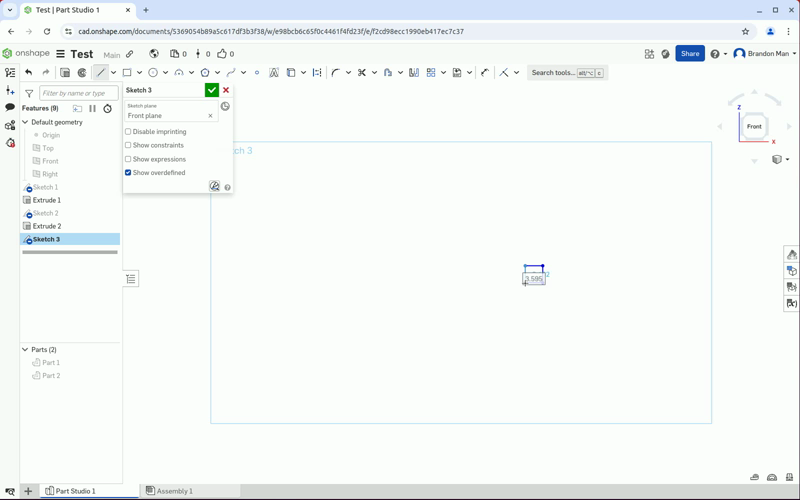
click(525, 282)
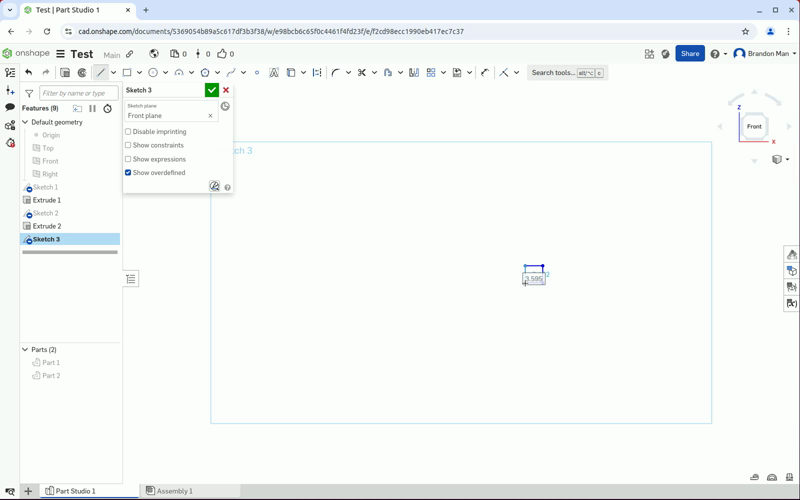
key(esc)
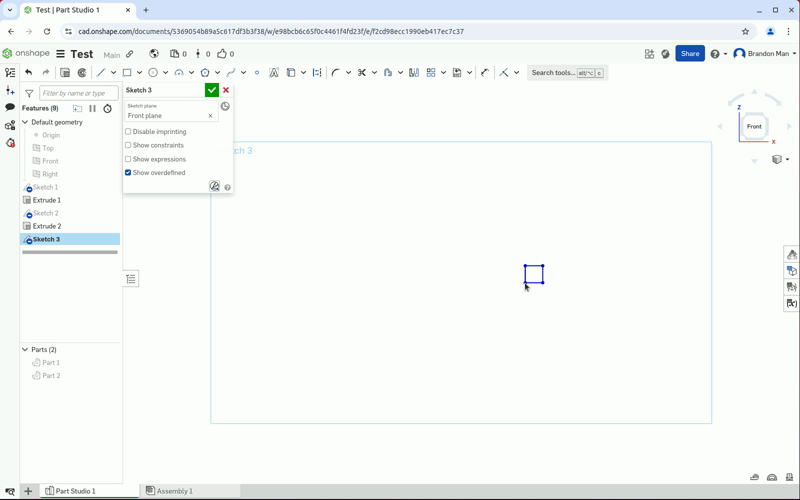
mouse_move(536, 276)
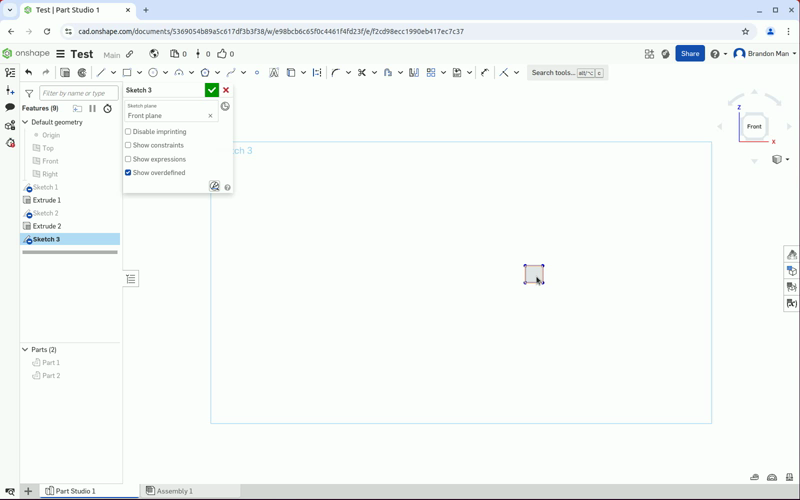
scroll(6)
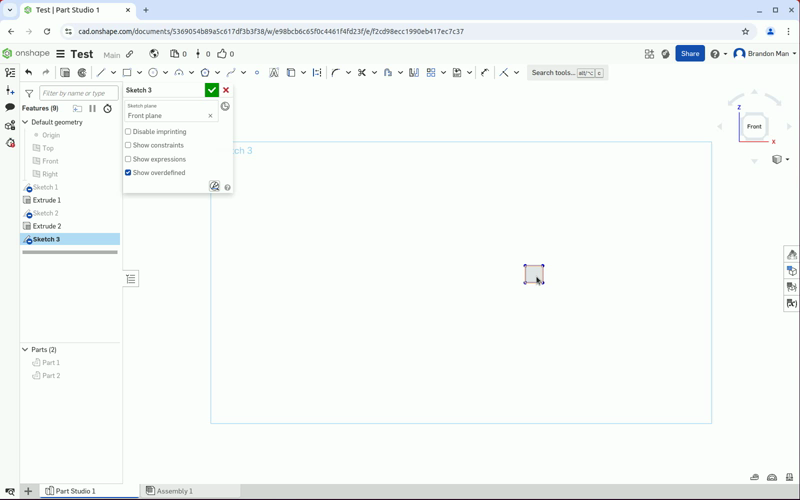
scroll(6)
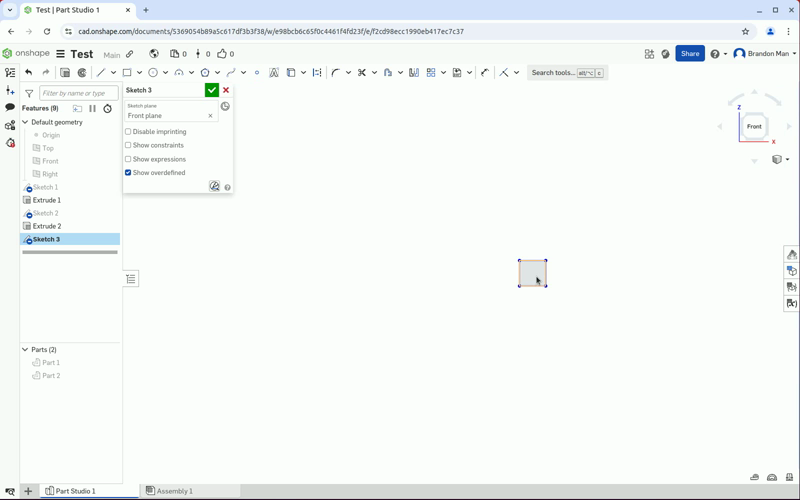
scroll(6)
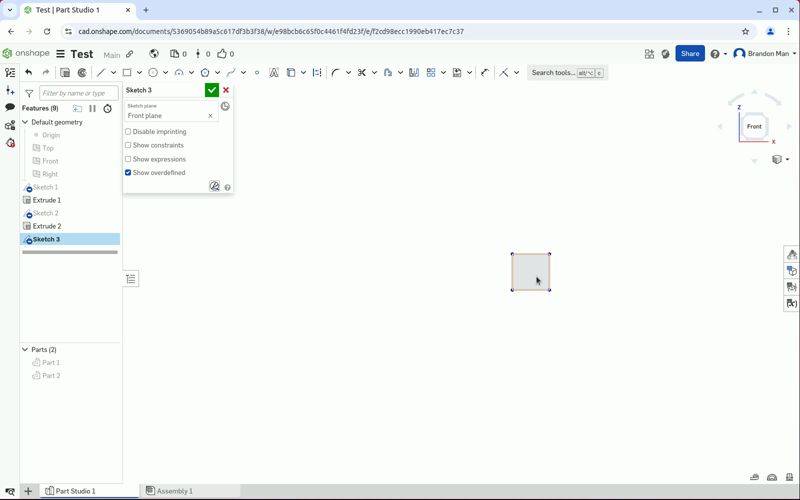
scroll(6)
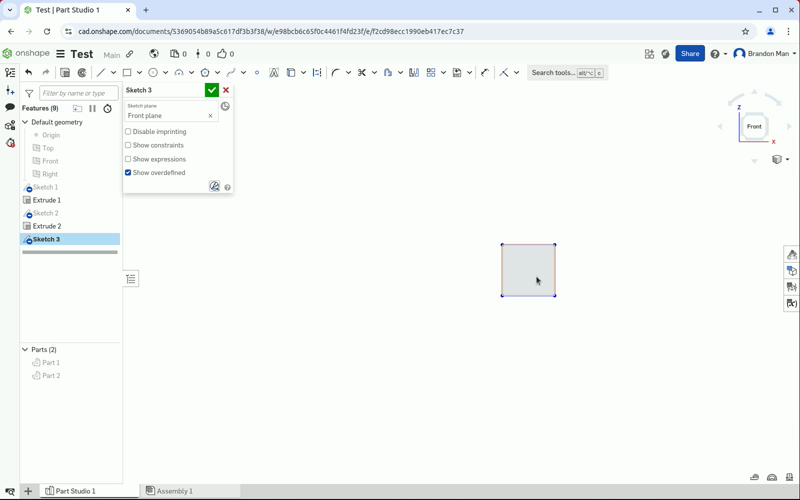
scroll(6)
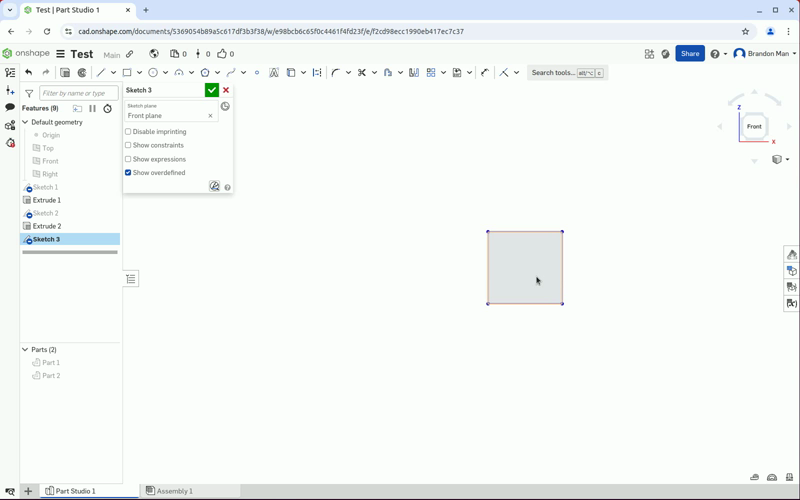
scroll(6)
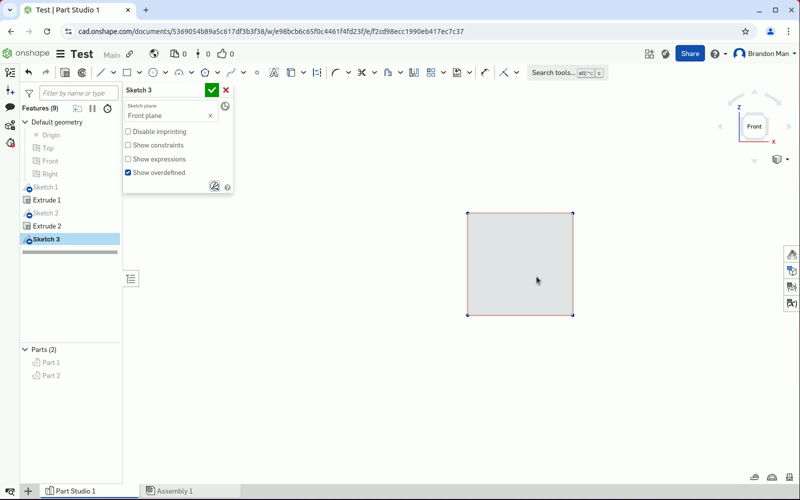
scroll(6)
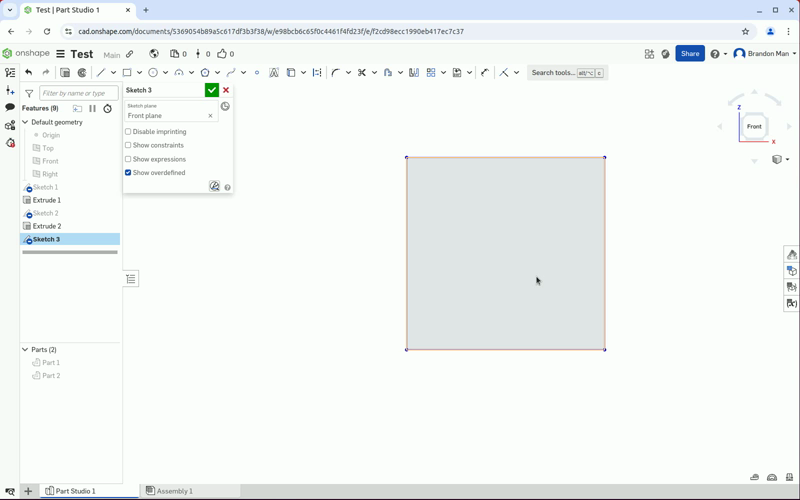
click(536, 276)
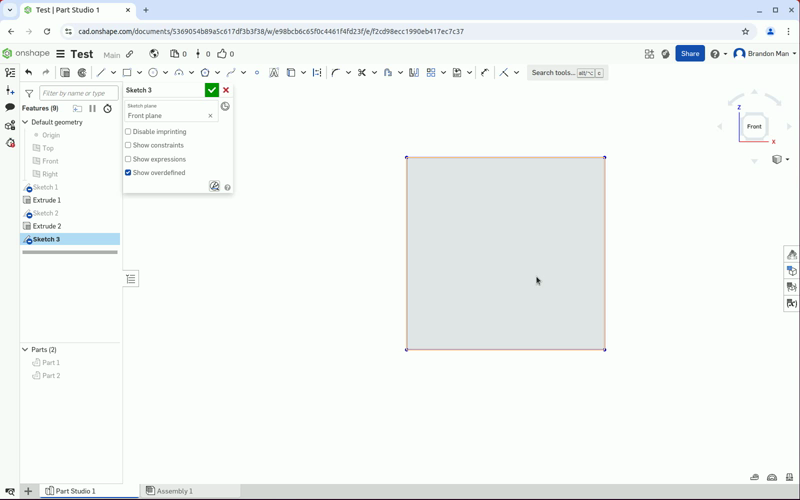
scroll(-6)
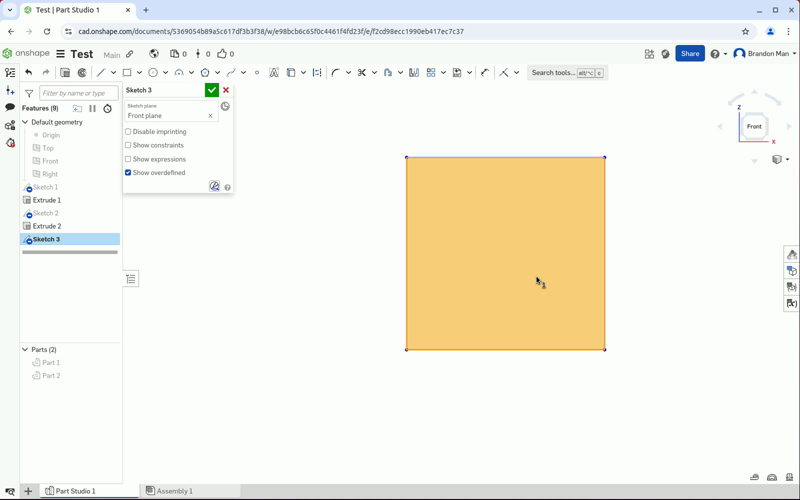
scroll(-6)
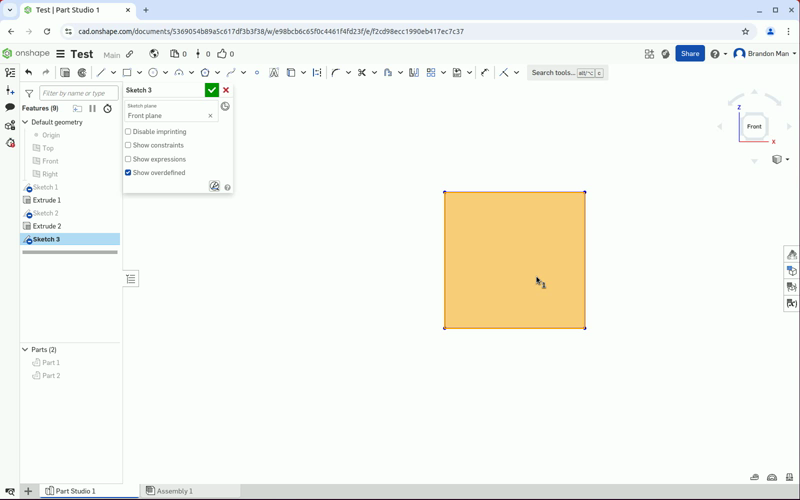
scroll(-6)
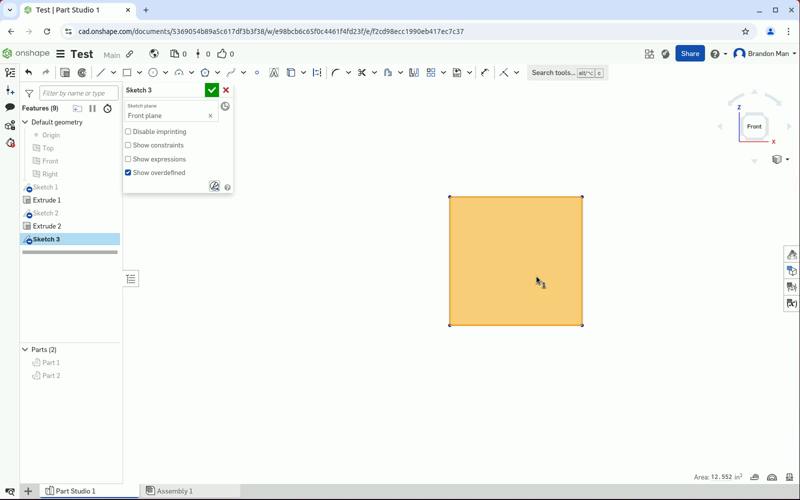
scroll(-6)
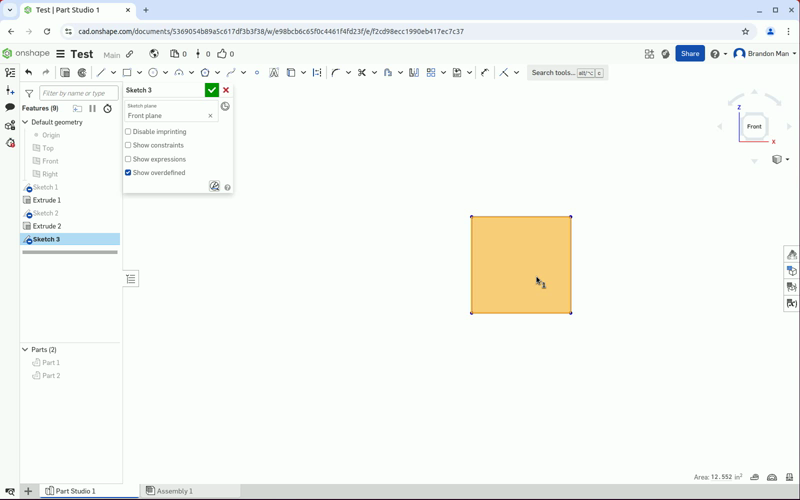
scroll(-6)
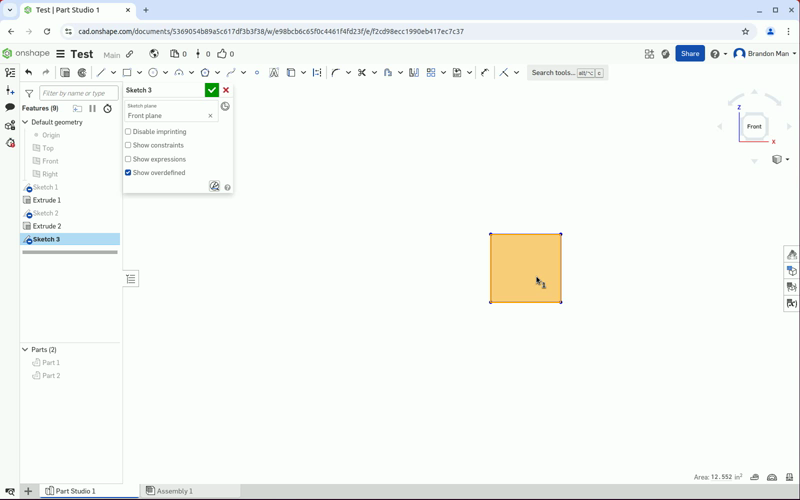
scroll(-6)
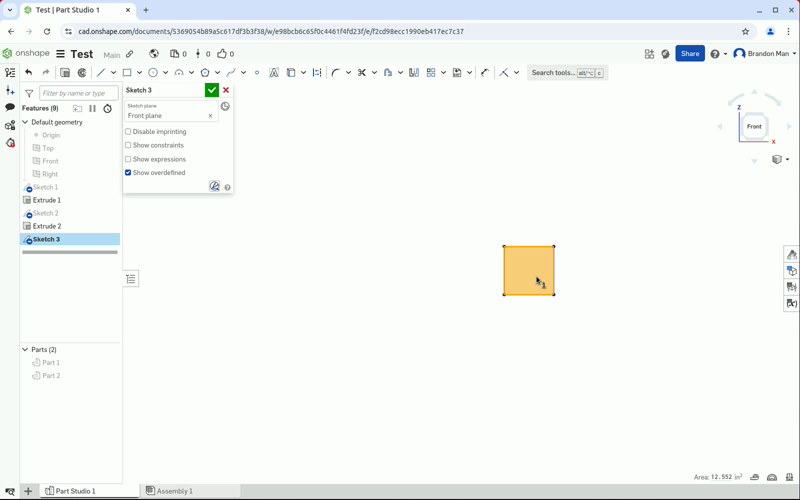
scroll(-6)
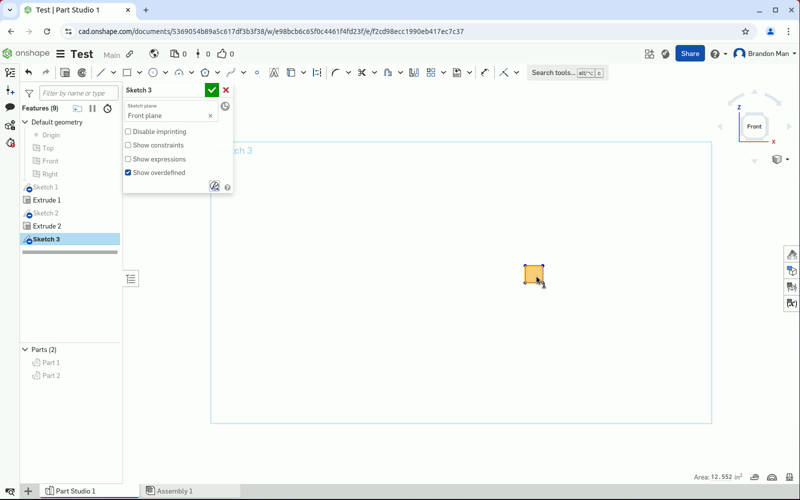
mouse_move(73, 352)
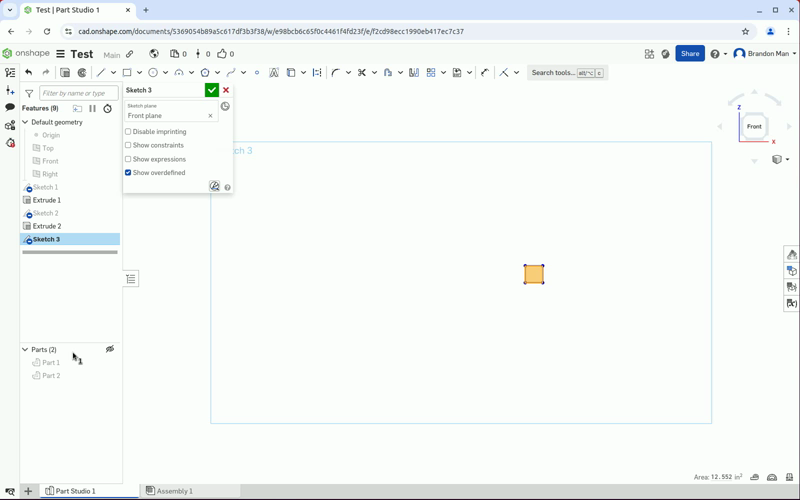
key(shift+y)
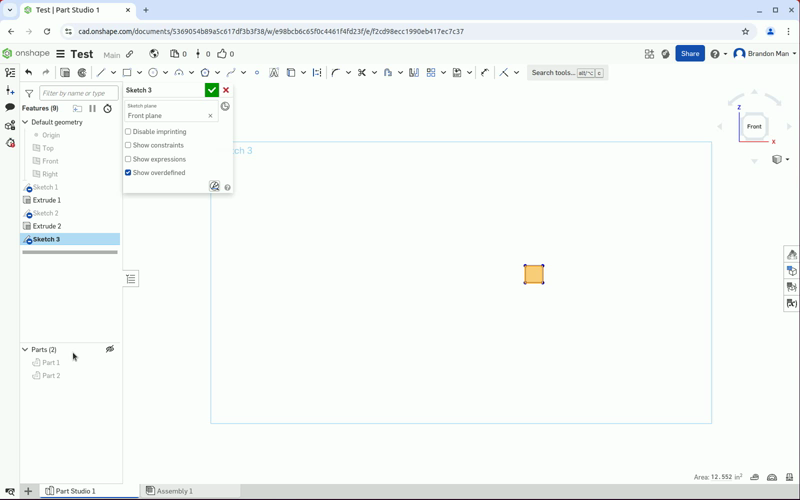
key(shift+e)
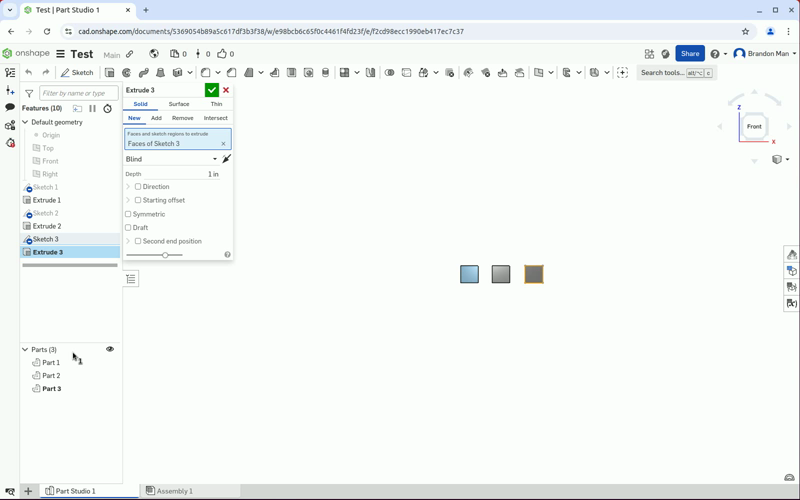
mouse_move(143, 106)
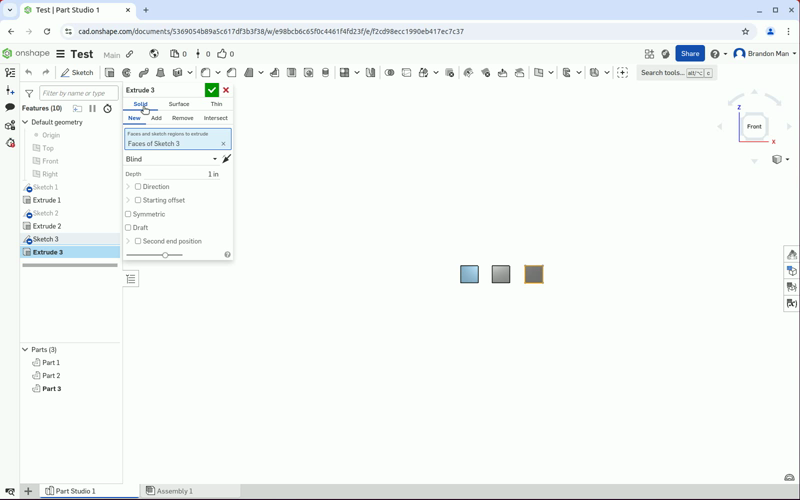
click(143, 106)
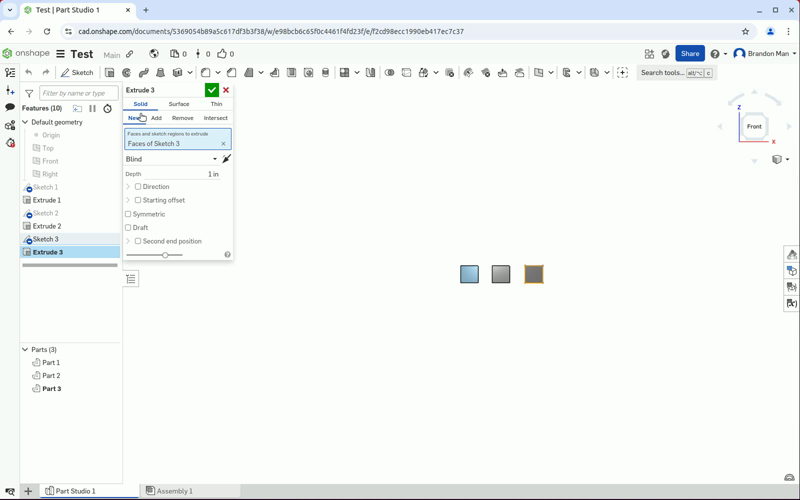
mouse_move(137, 120)
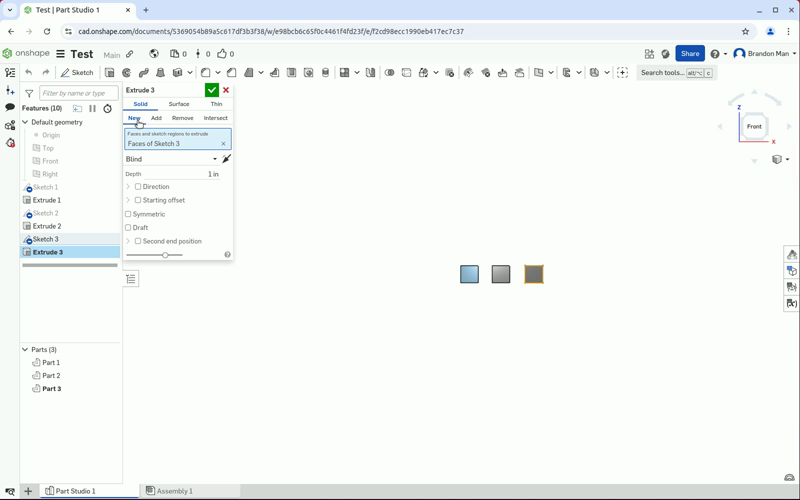
click(137, 120)
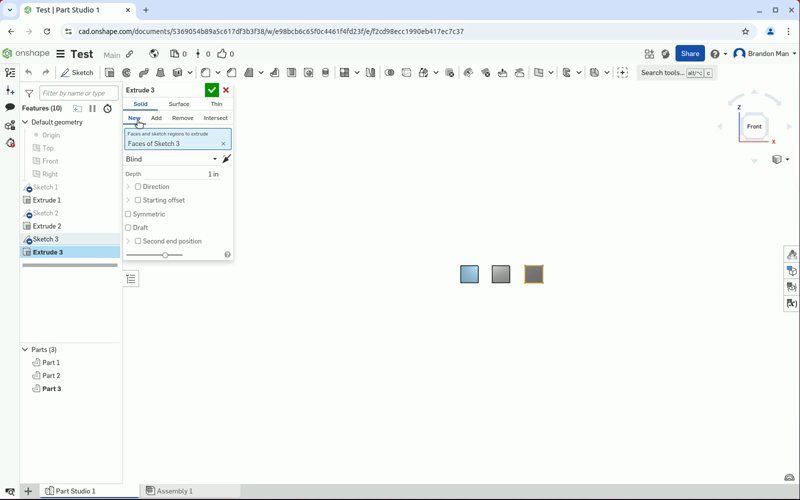
key(tab, 4)
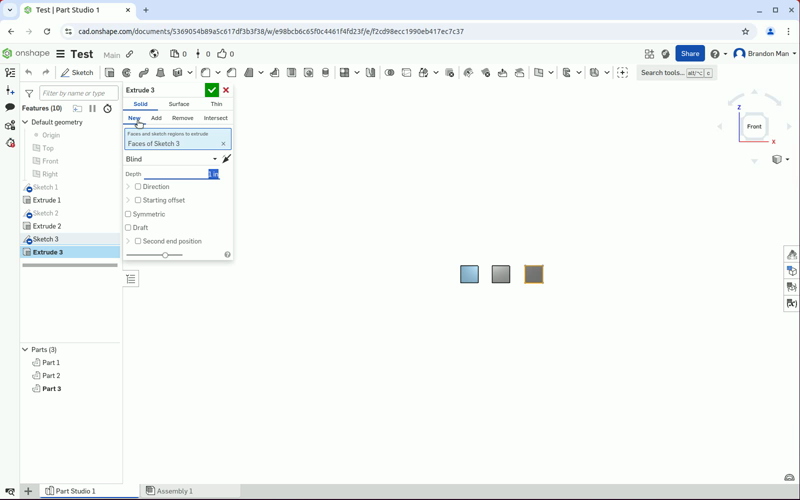
text(3.37)
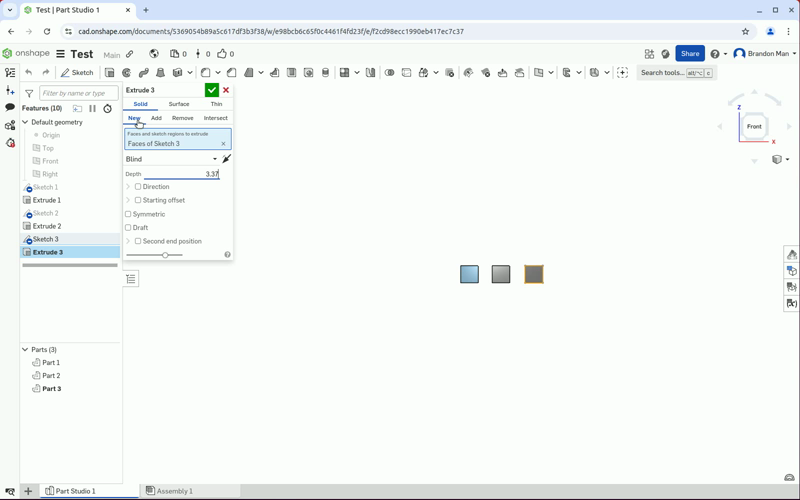
key(enter)
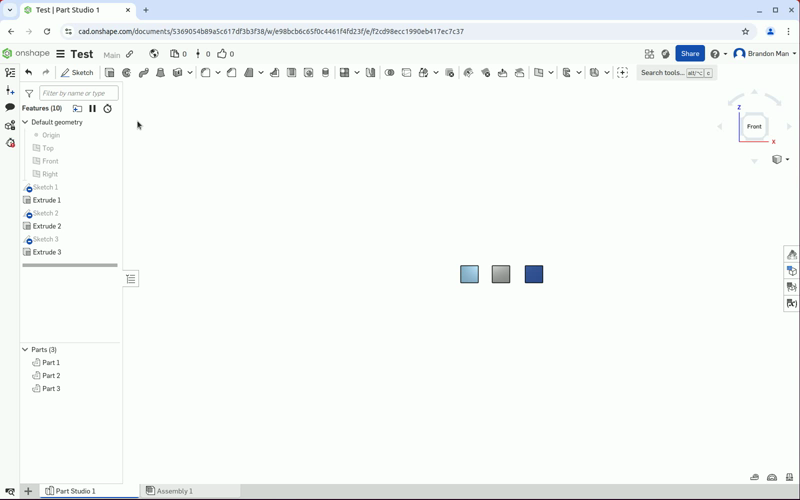
key(shift+h)
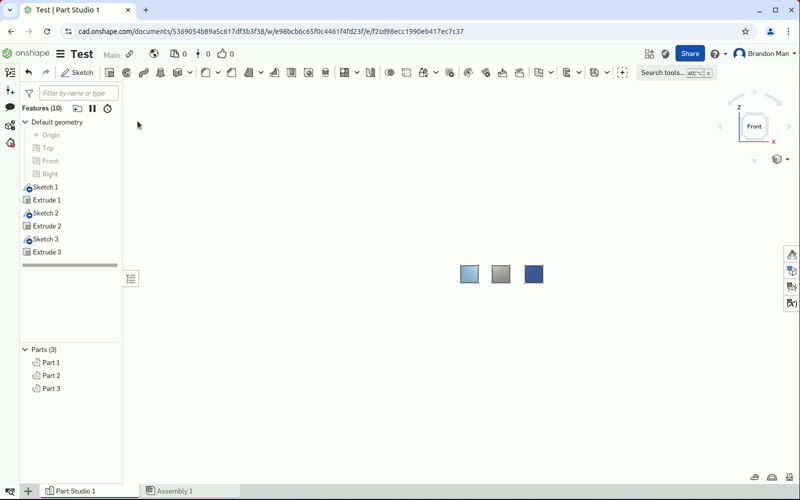
key(shift+h)
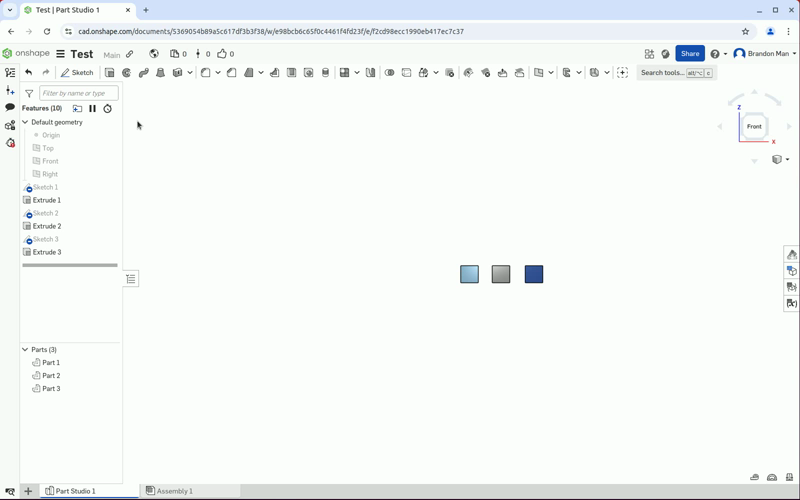
mouse_move(73, 189)
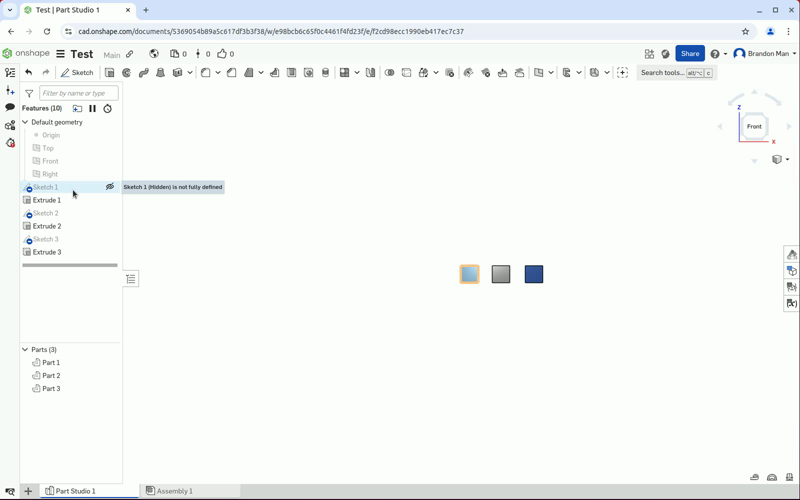
click(73, 189)
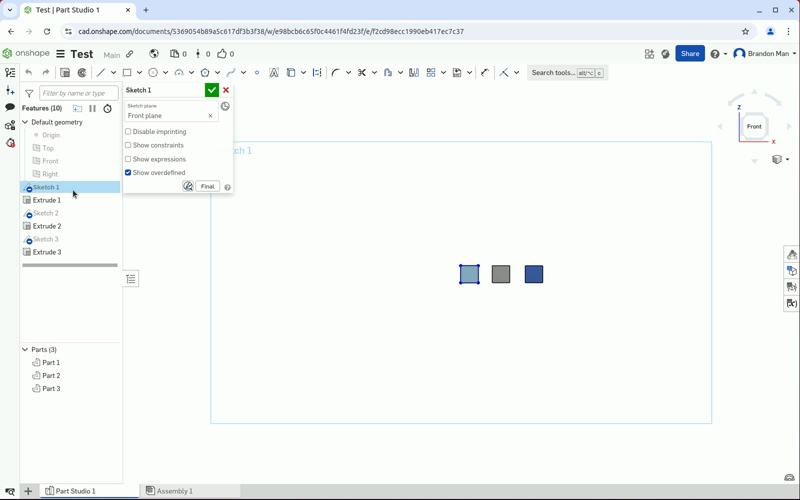
mouse_move(229, 92)
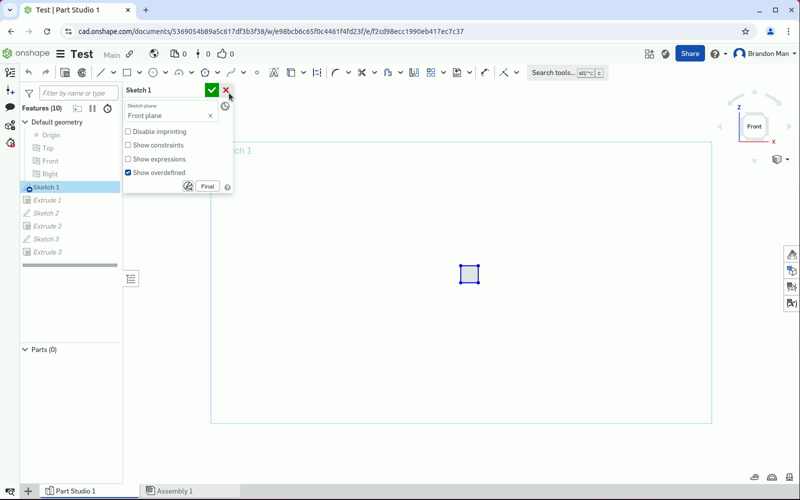
click(229, 92)
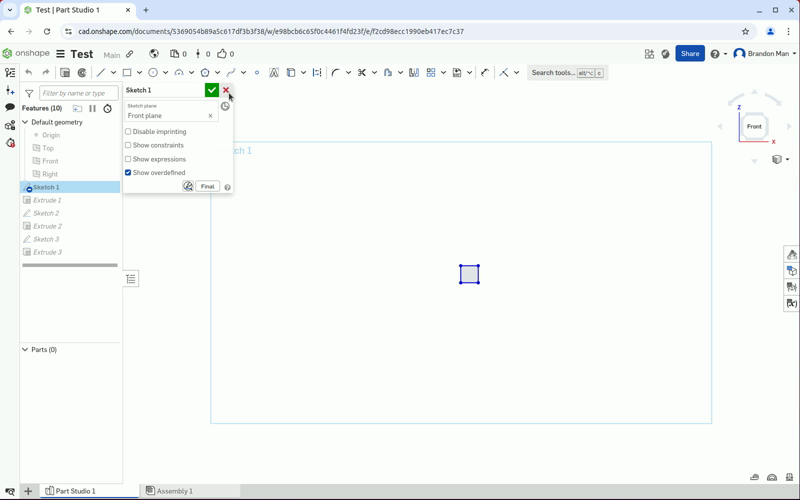
key(shift+s)
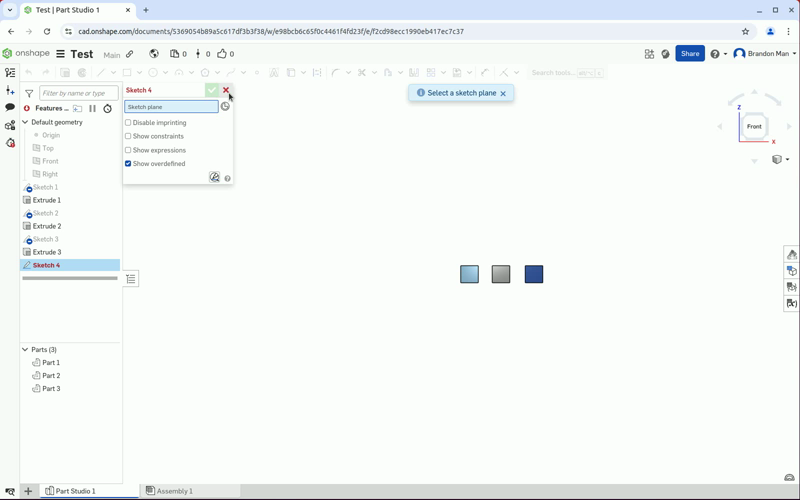
mouse_move(73, 163)
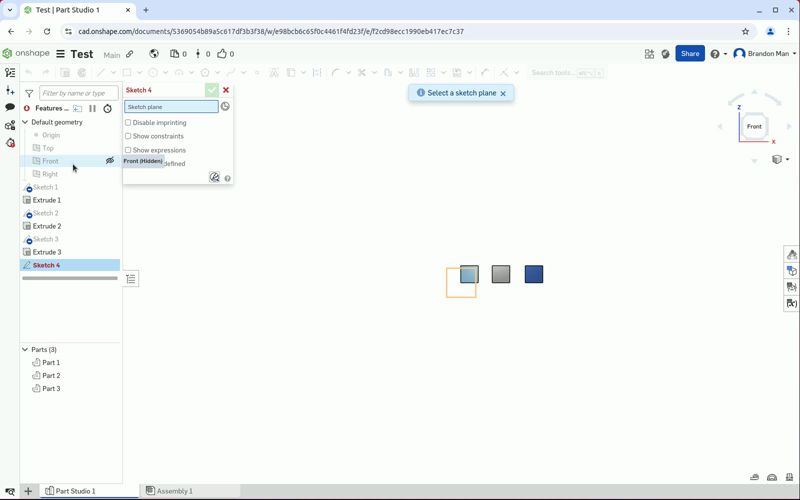
click(73, 163)
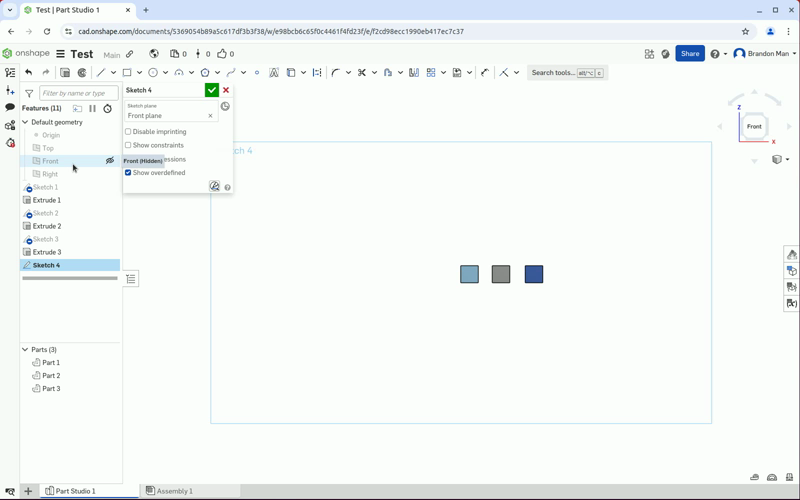
mouse_move(73, 352)
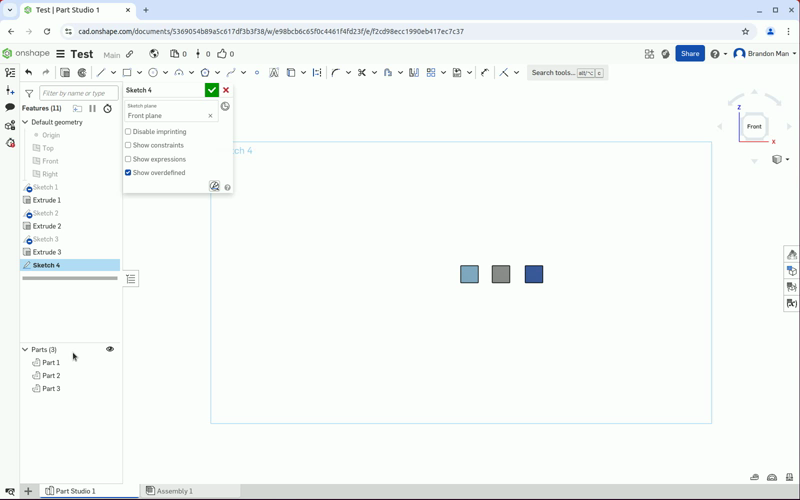
key(y)
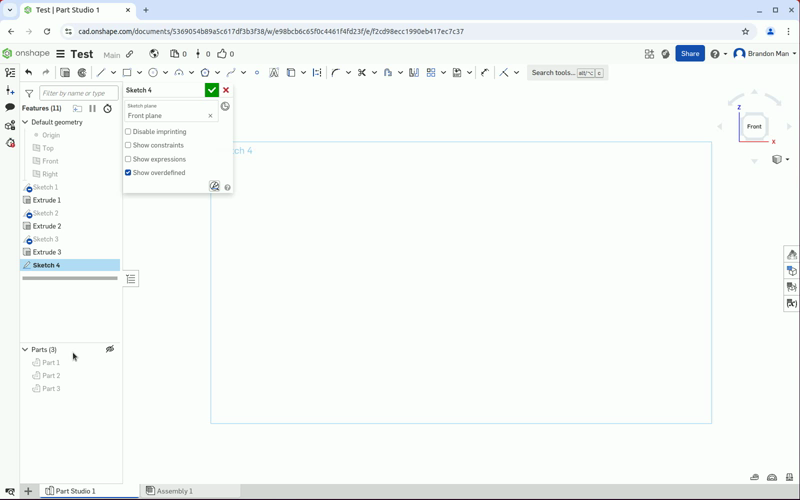
key(l)
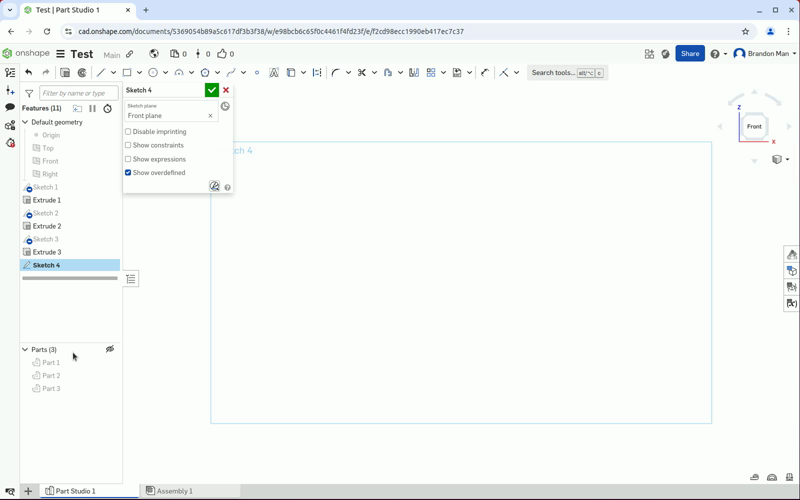
key_down(shift)
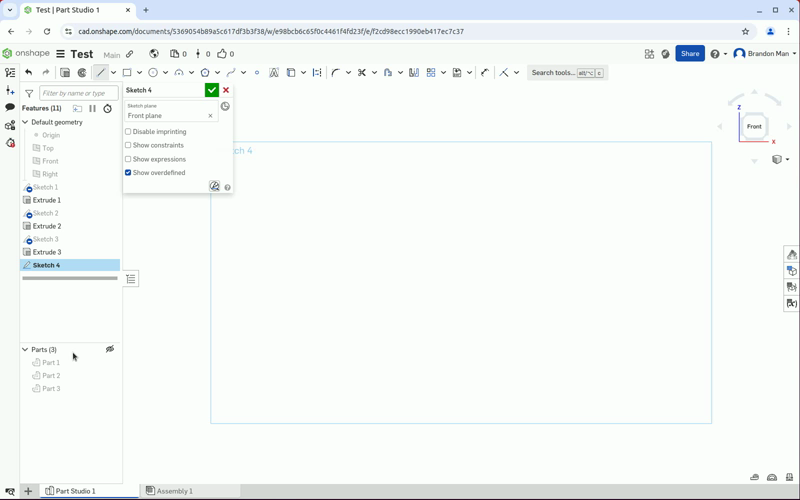
mouse_move(556, 282)
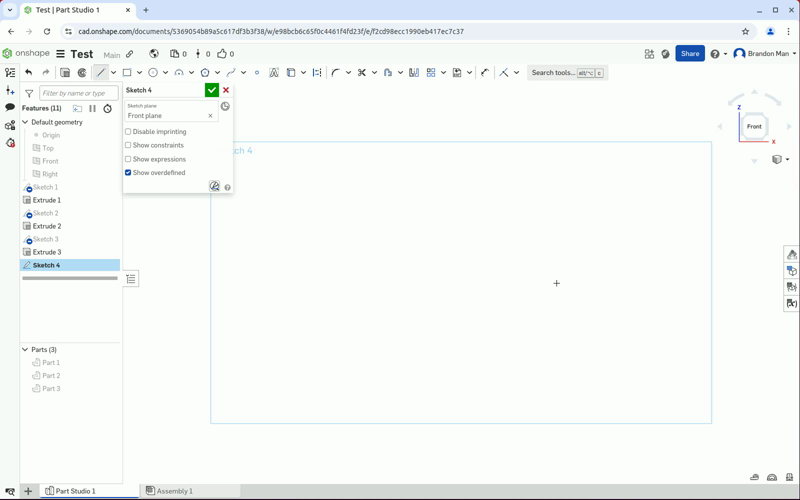
click(556, 282)
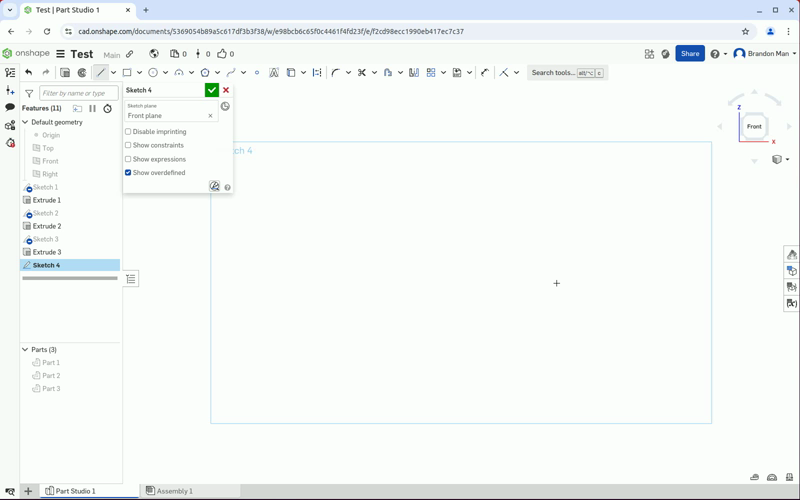
key_up(shift)
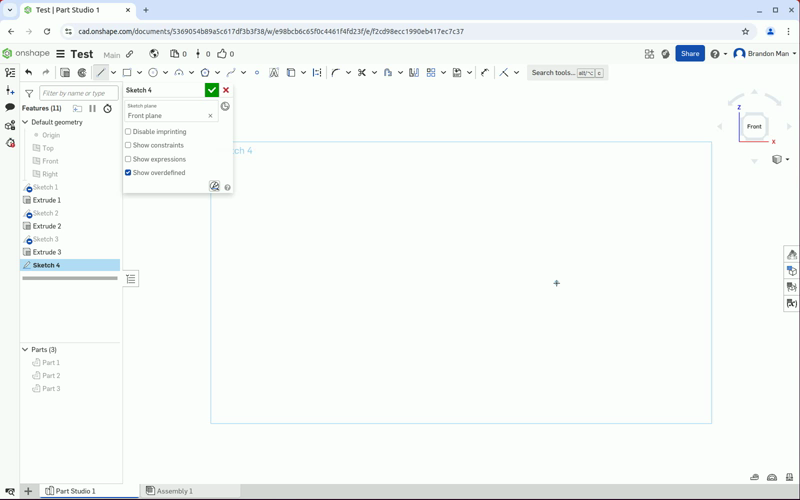
key_down(shift)
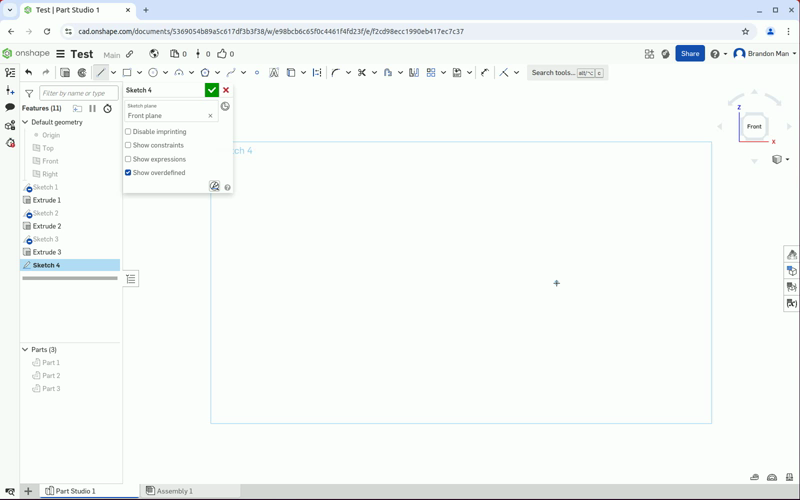
mouse_move(586, 282)
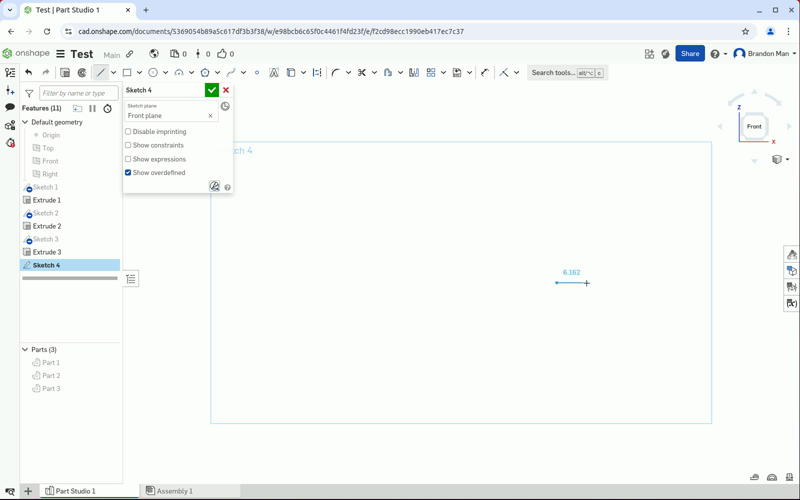
mouse_move(574, 282)
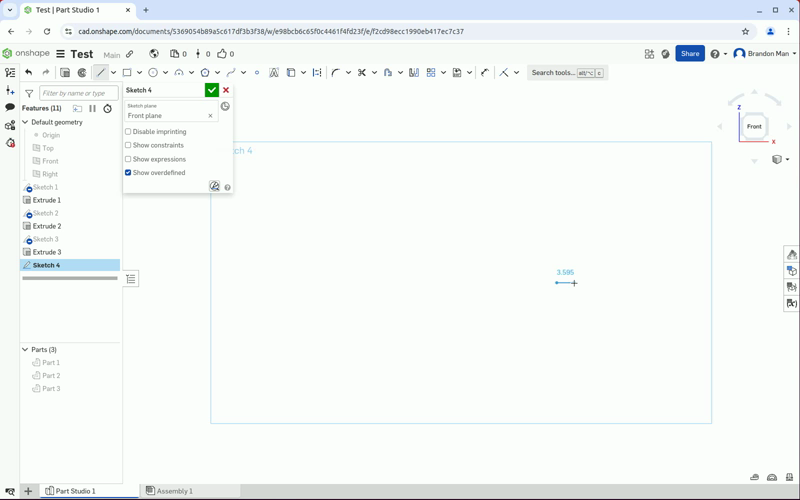
click(574, 282)
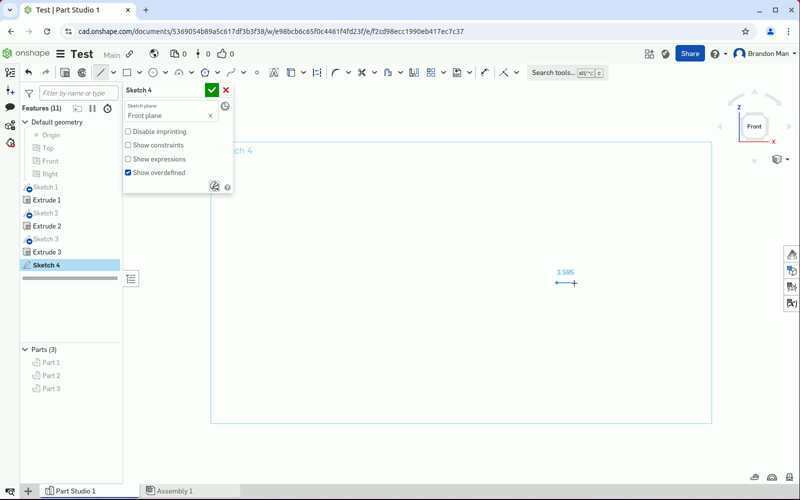
key_up(shift)
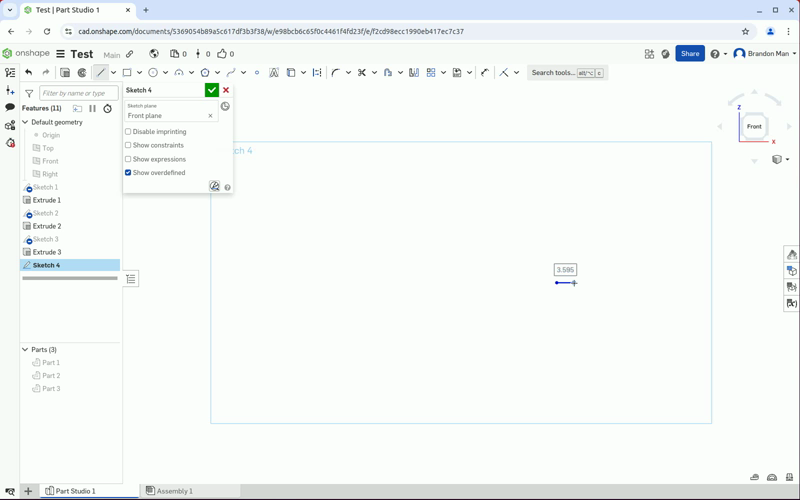
key_down(shift)
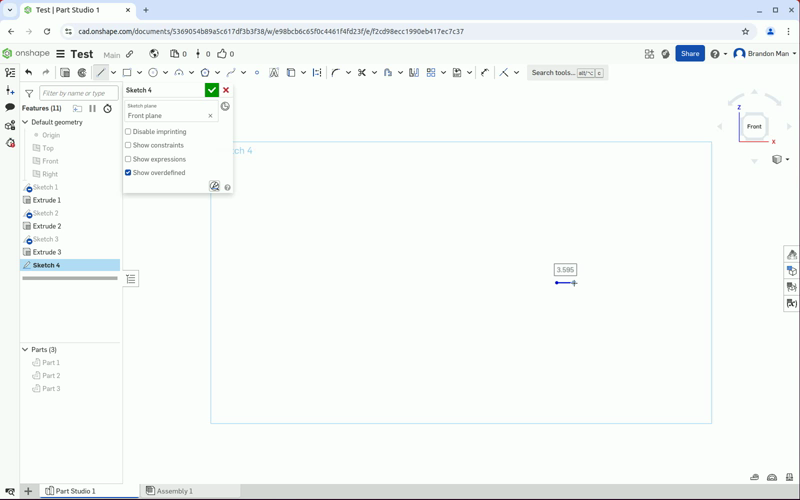
mouse_move(589, 282)
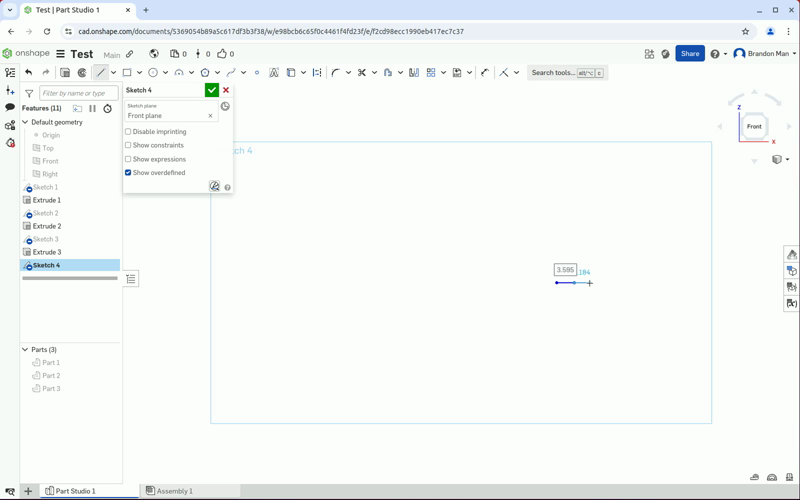
mouse_move(574, 265)
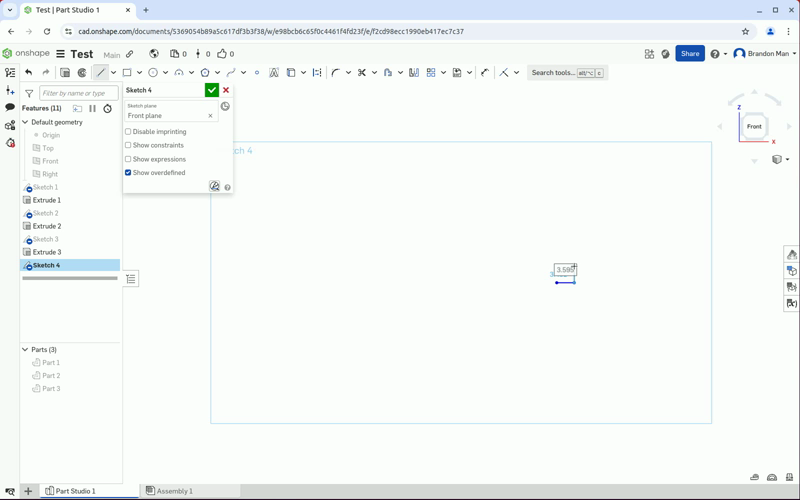
click(574, 265)
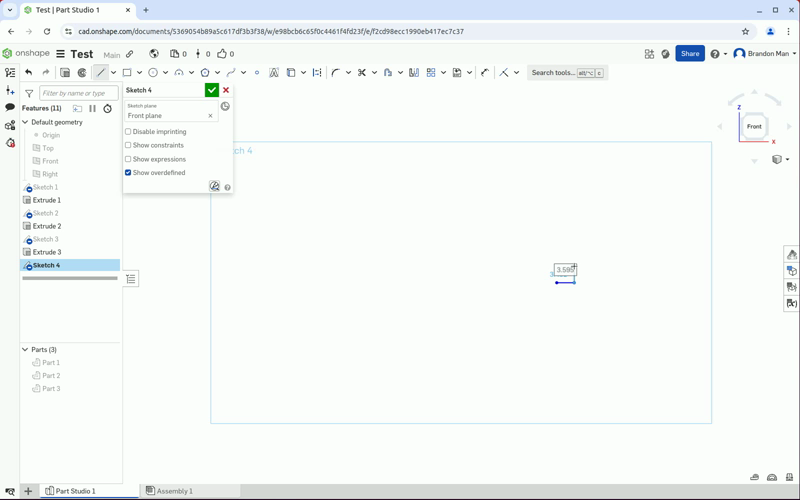
key_up(shift)
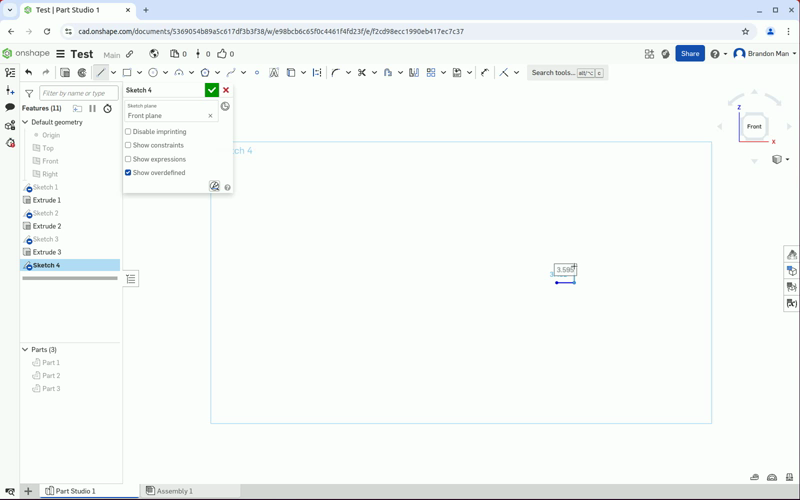
key_down(shift)
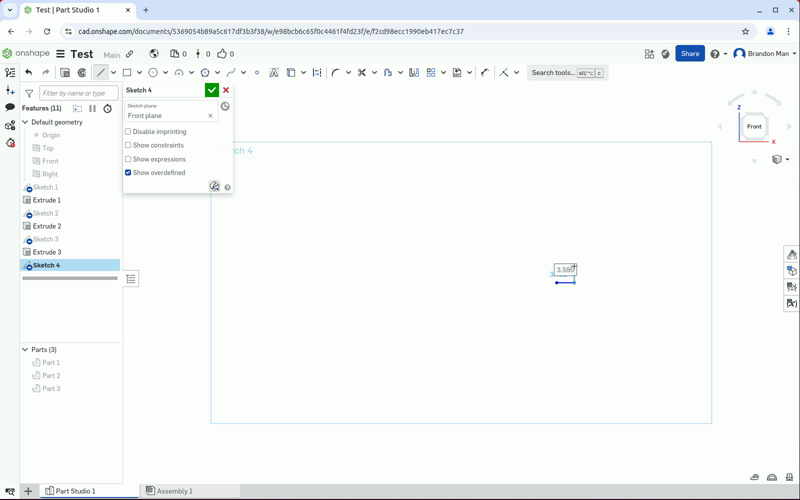
mouse_move(589, 265)
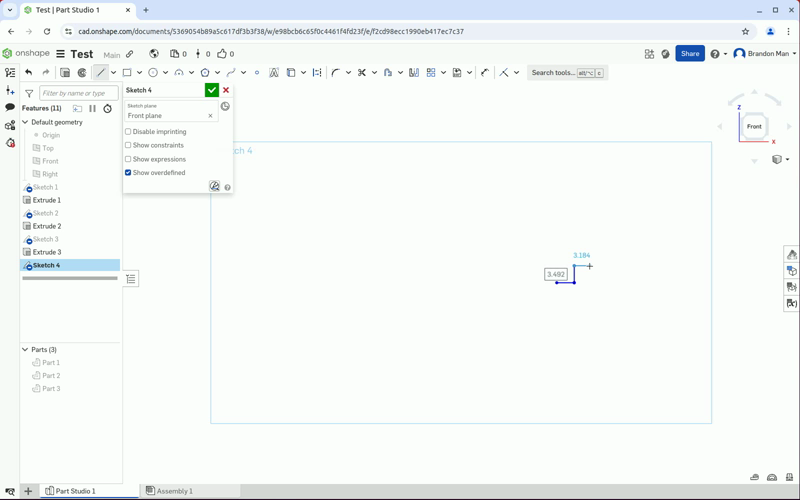
mouse_move(556, 265)
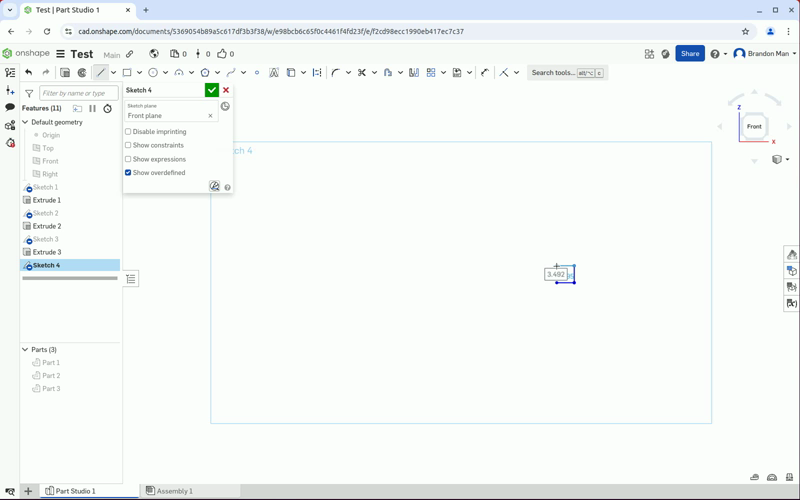
click(556, 265)
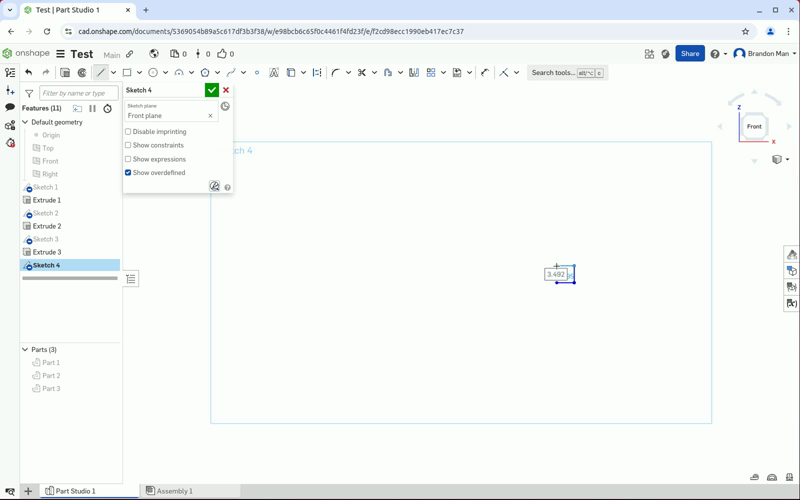
key_up(shift)
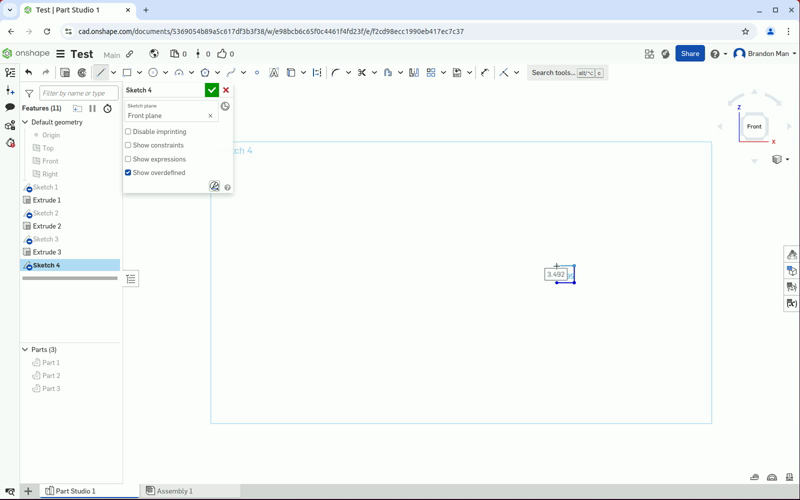
mouse_move(586, 265)
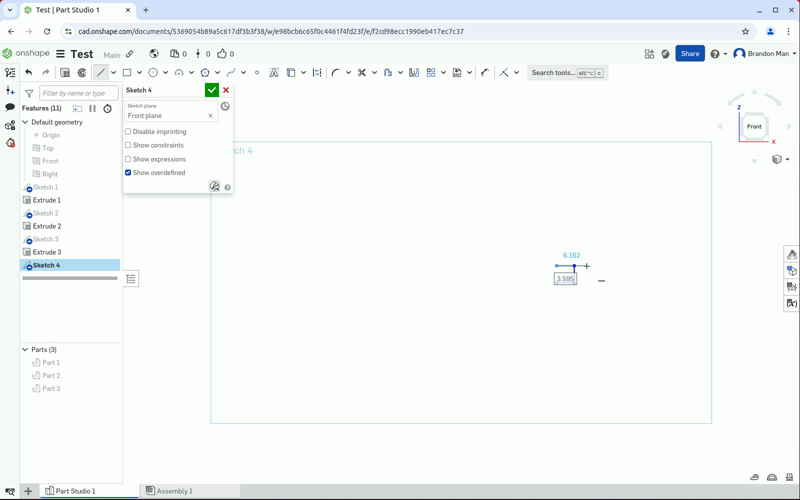
key_down(shift)
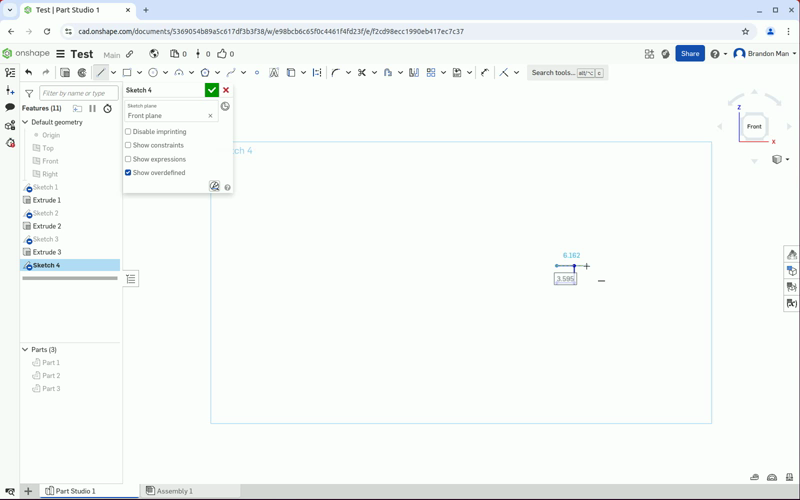
mouse_move(556, 282)
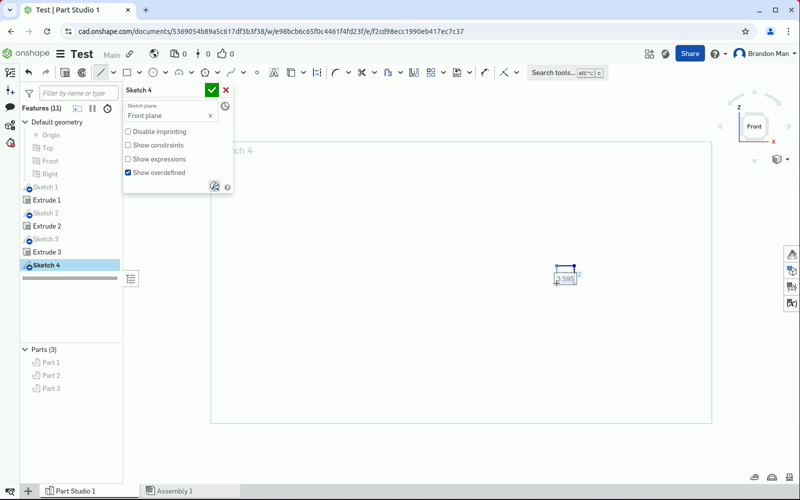
key_up(shift)
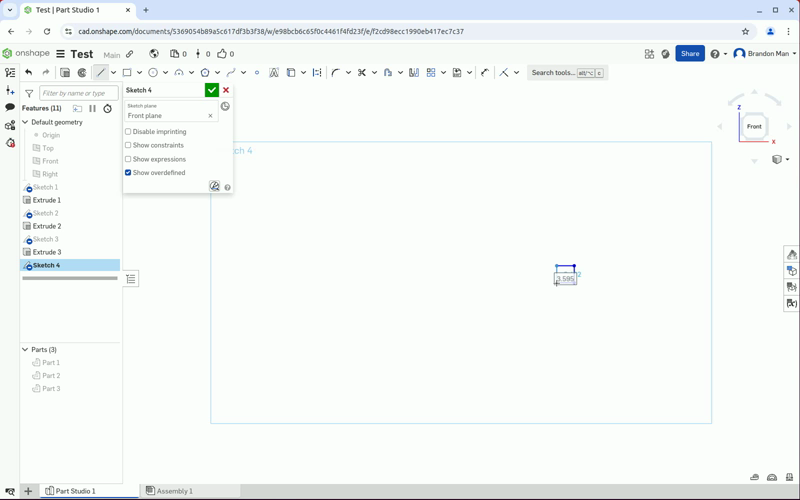
click(556, 282)
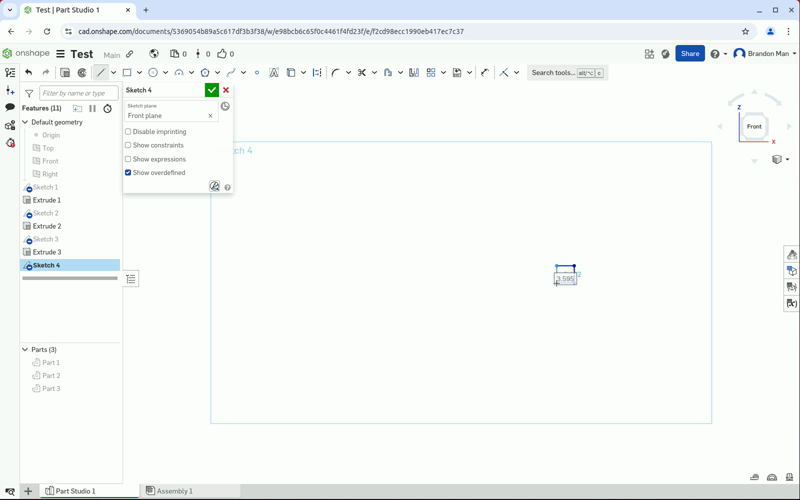
key(esc)
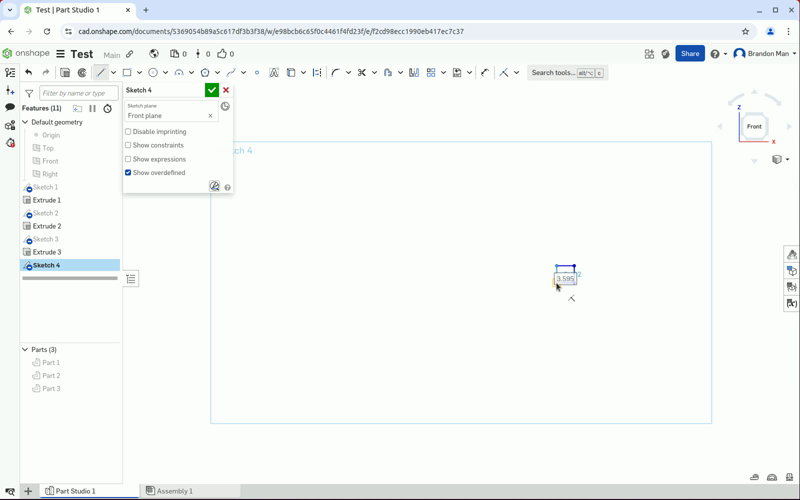
mouse_move(558, 278)
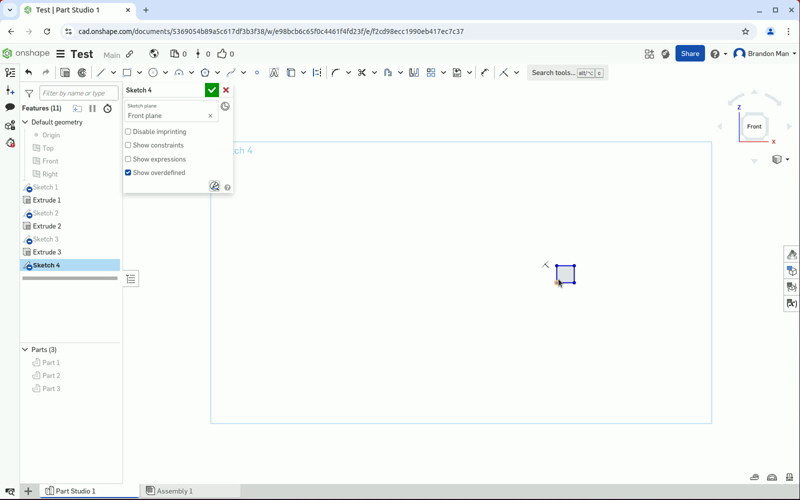
scroll(6)
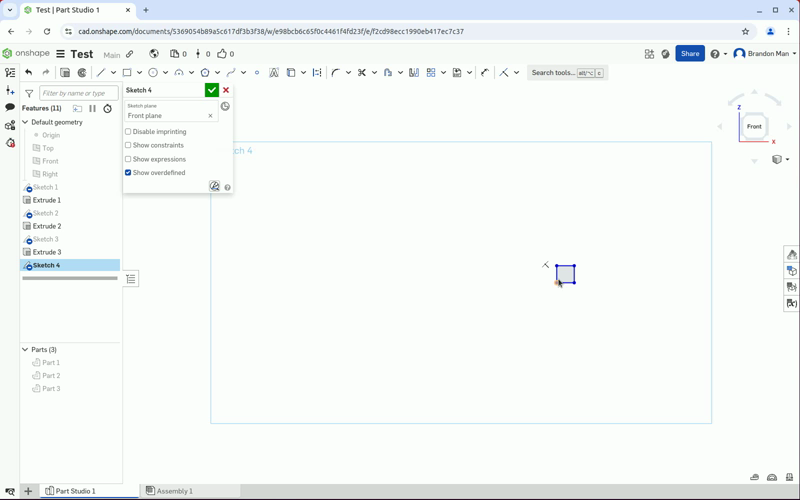
scroll(6)
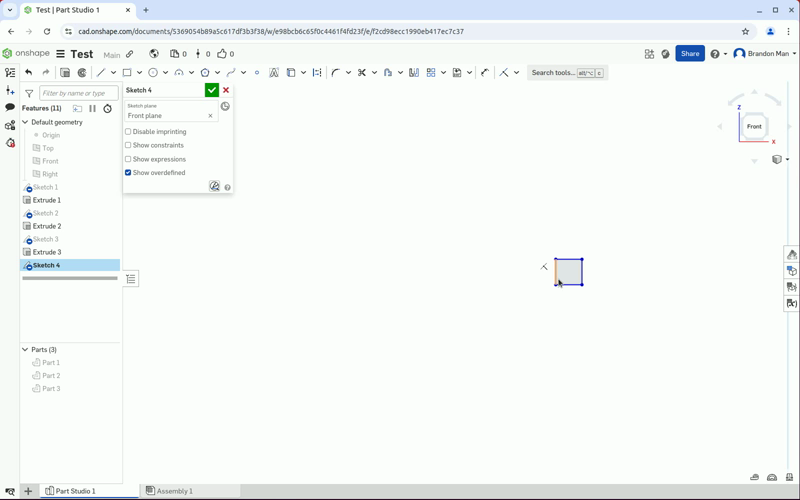
scroll(6)
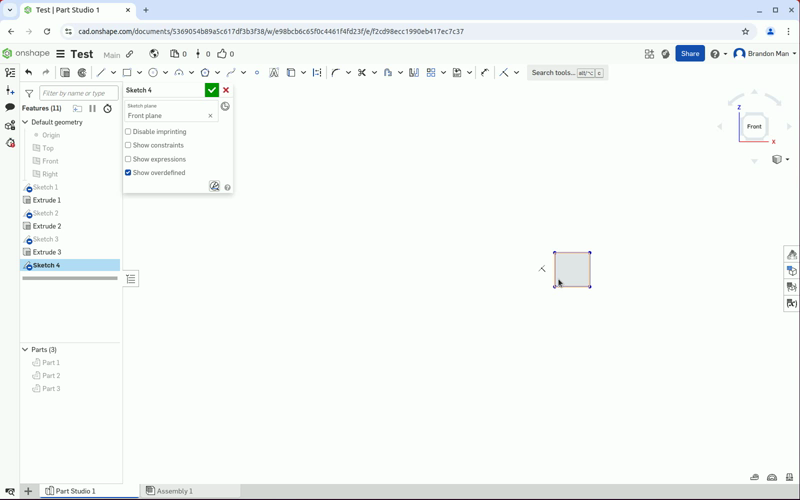
scroll(6)
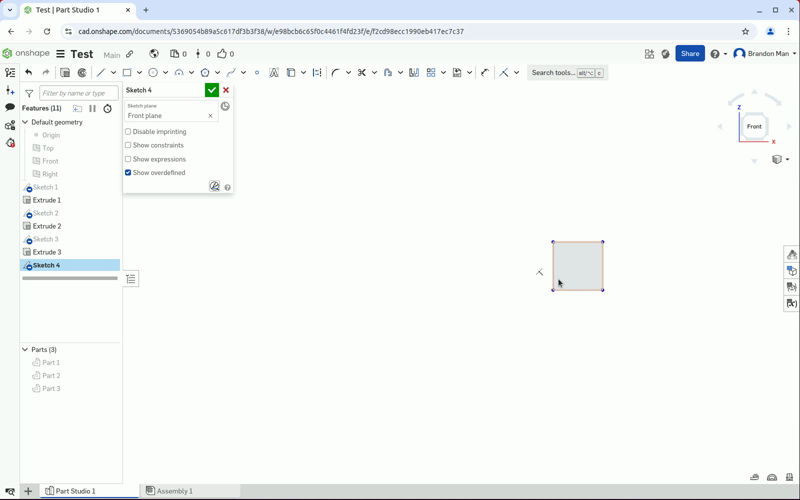
scroll(6)
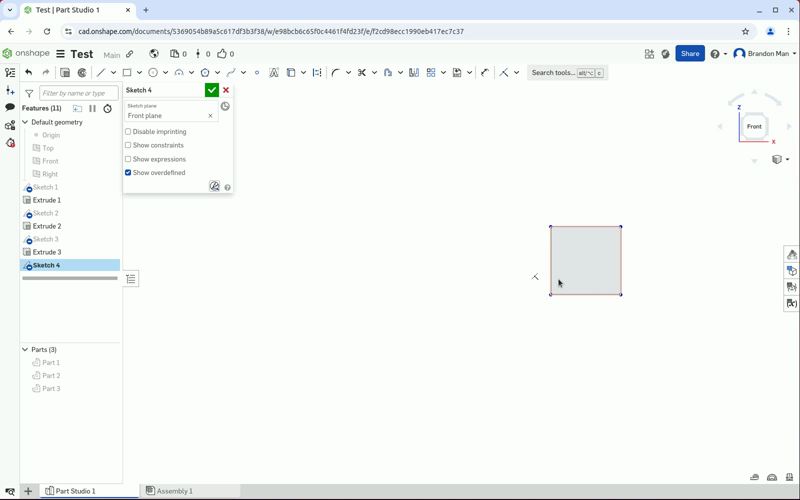
scroll(6)
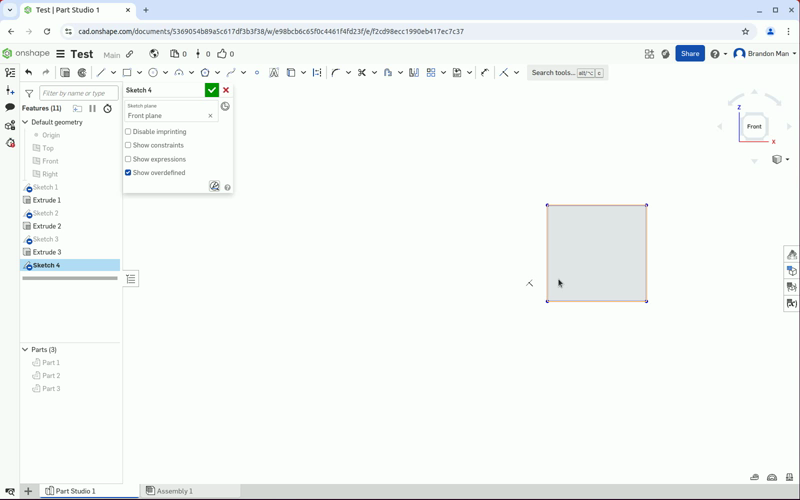
scroll(6)
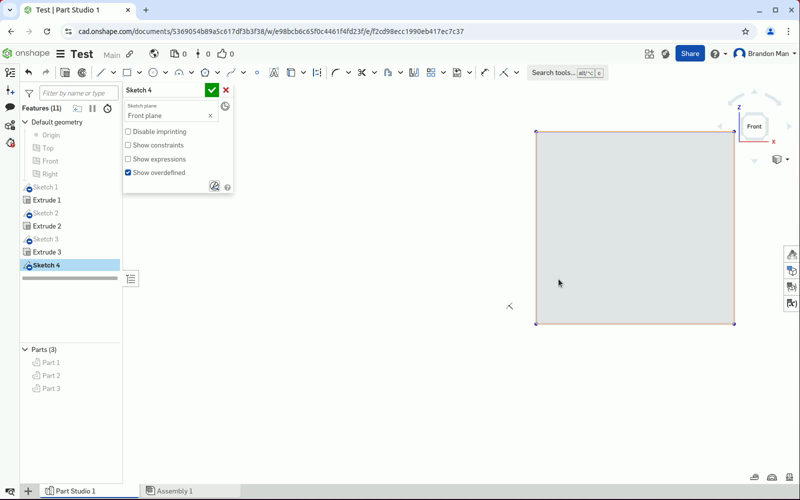
click(558, 278)
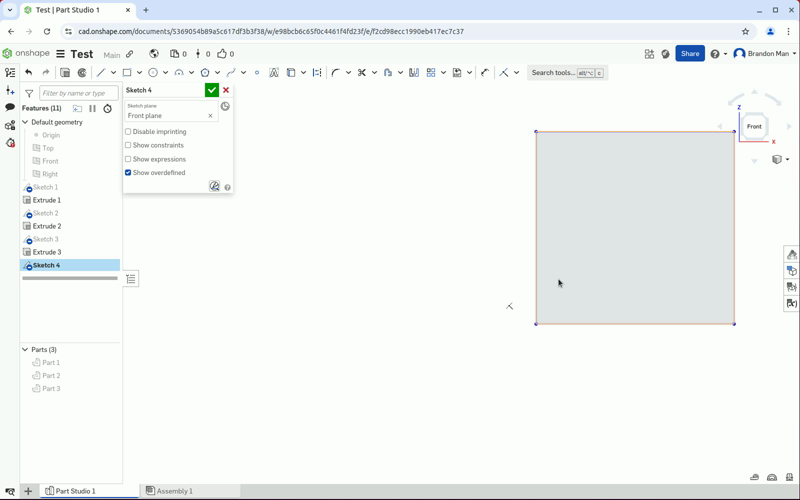
scroll(-6)
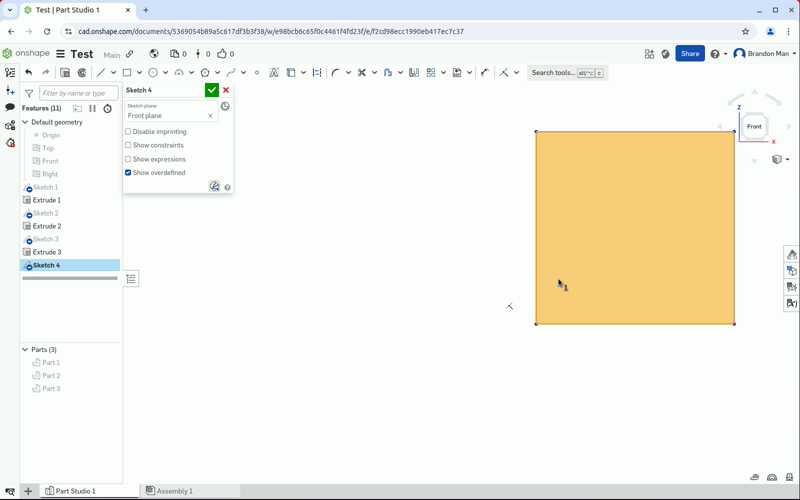
scroll(-6)
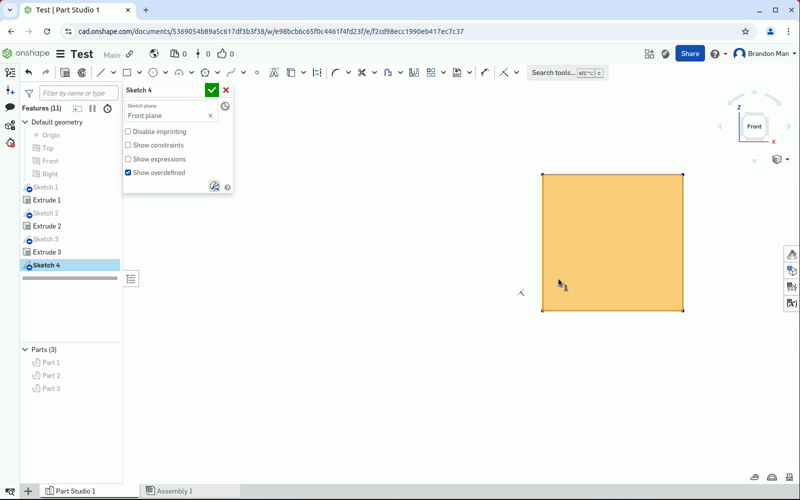
scroll(-6)
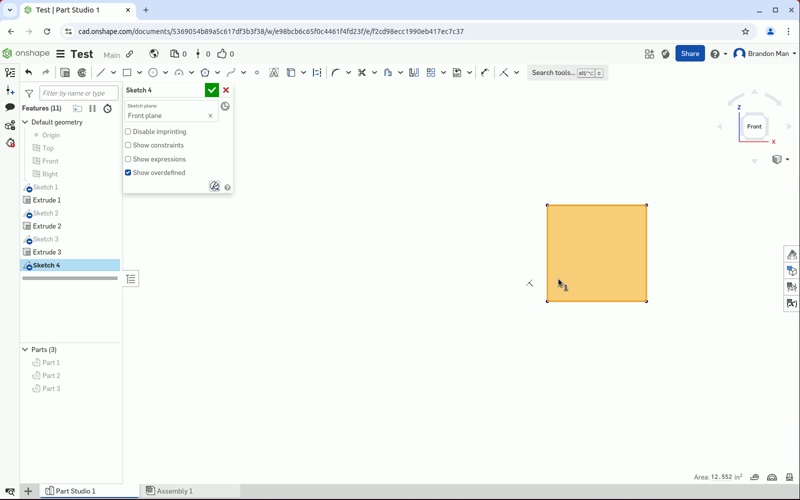
scroll(-6)
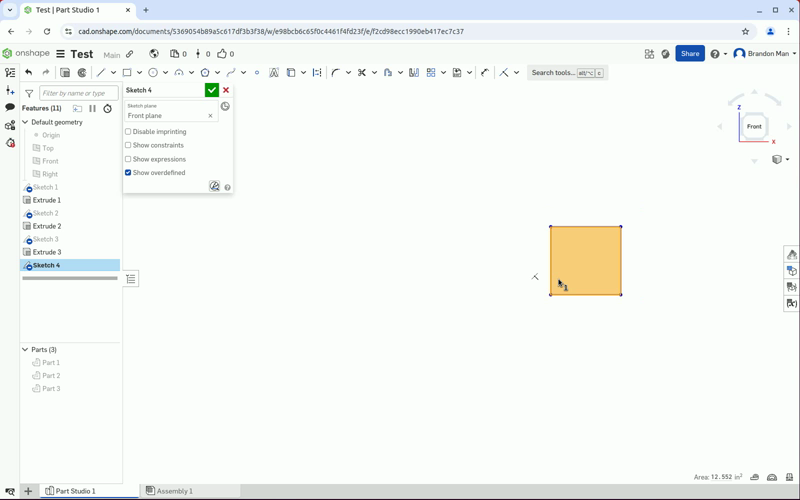
scroll(-6)
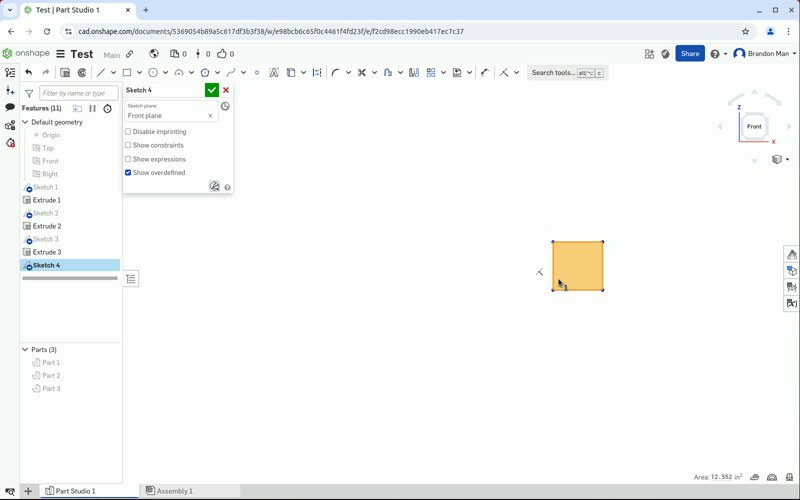
scroll(-6)
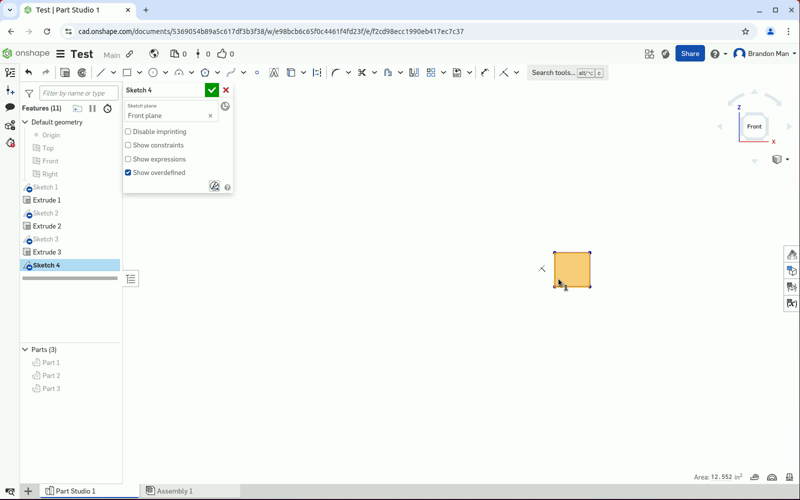
scroll(-6)
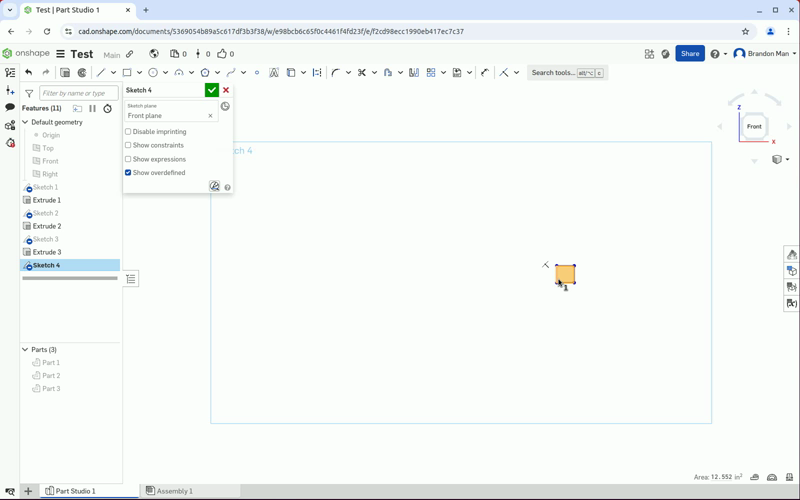
mouse_move(73, 352)
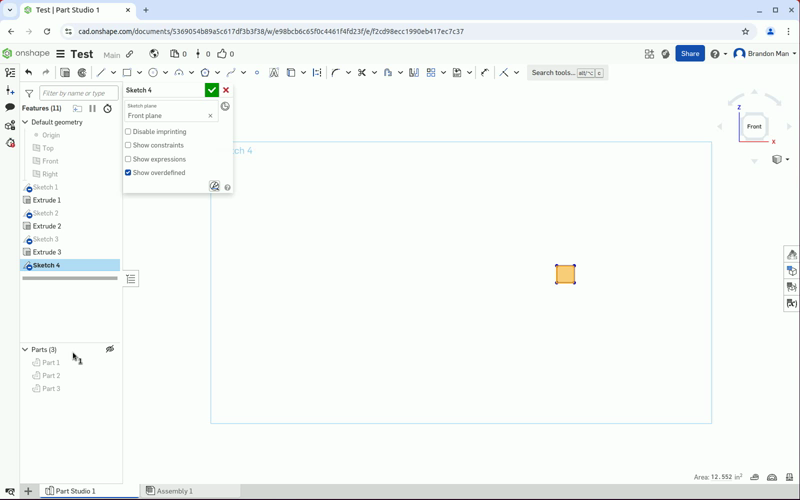
key(shift+y)
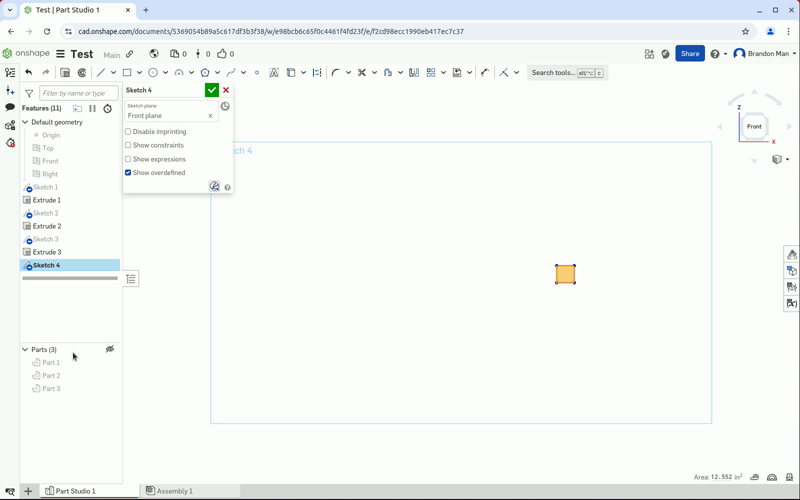
key(shift+e)
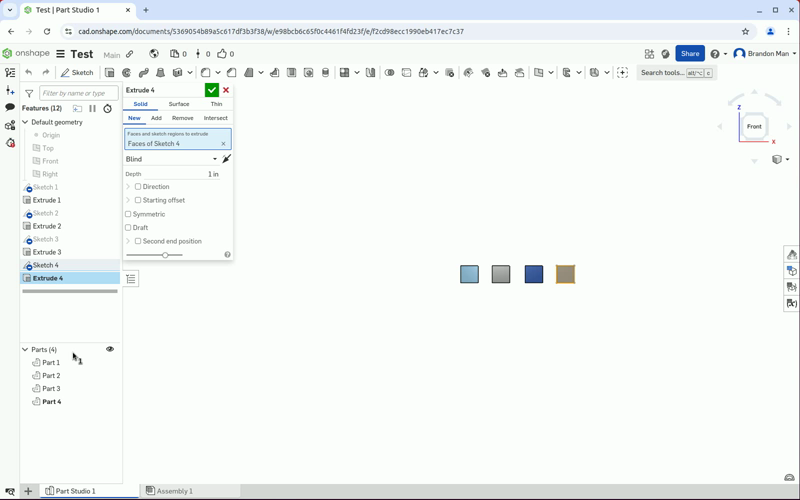
mouse_move(143, 106)
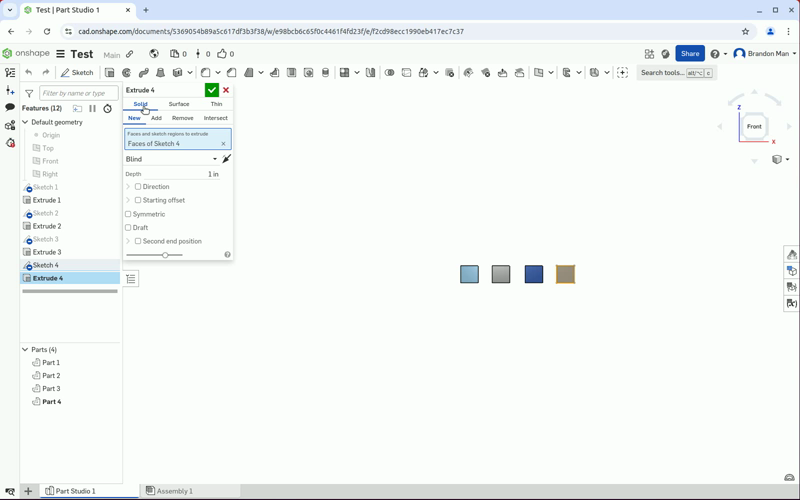
click(143, 106)
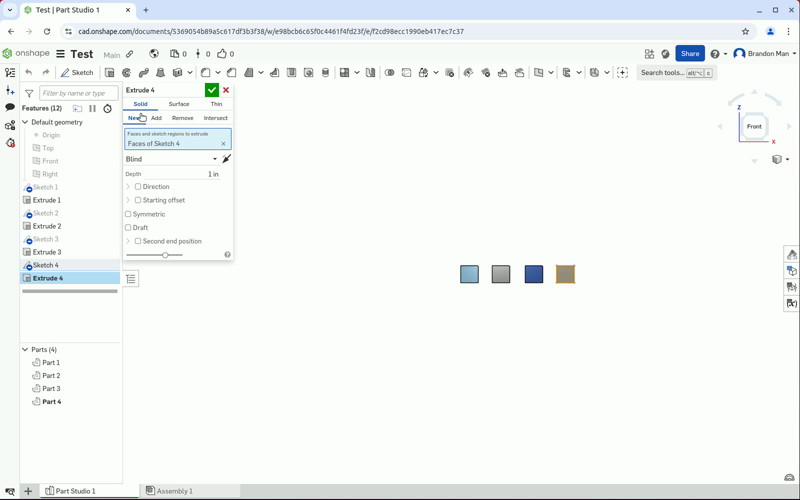
mouse_move(137, 120)
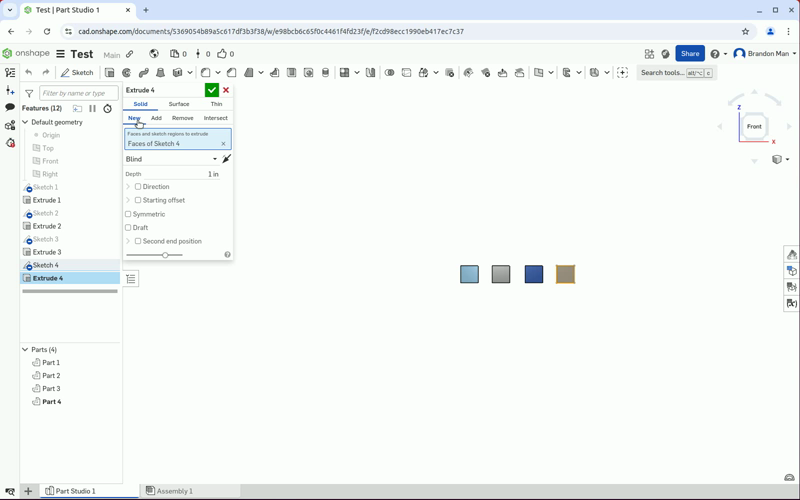
click(137, 120)
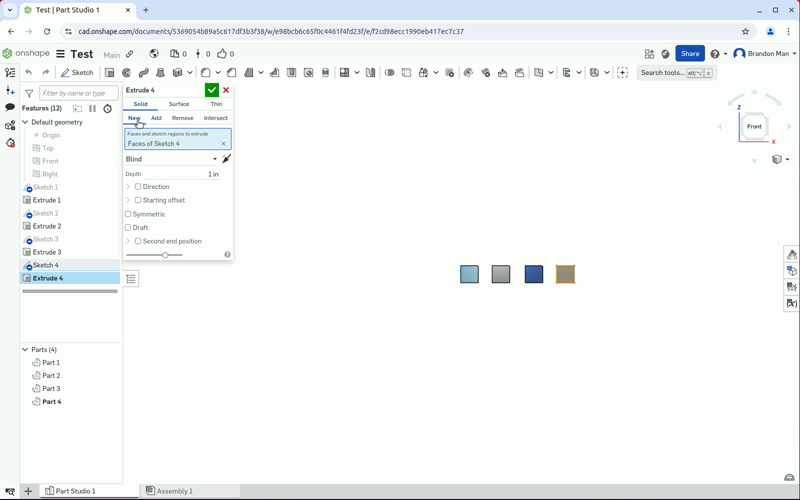
key(tab, 4)
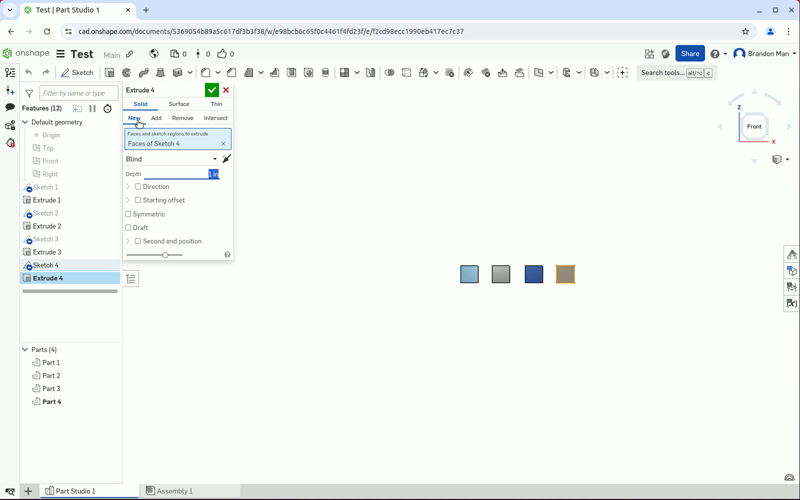
text(3.37)
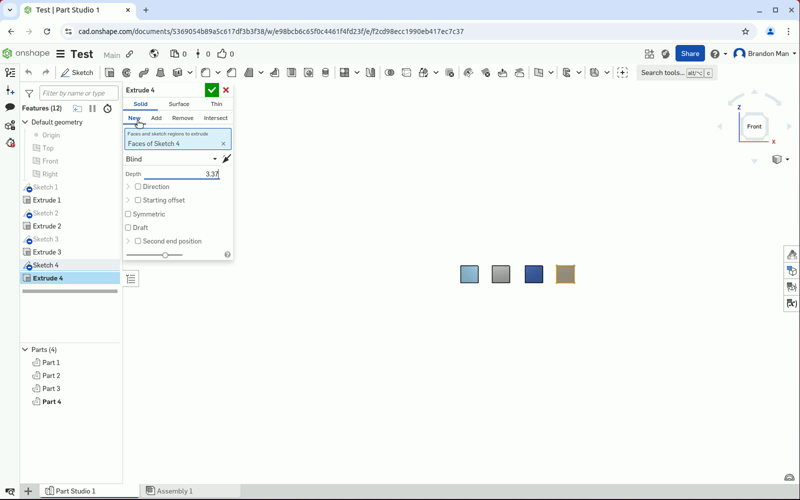
key(enter)
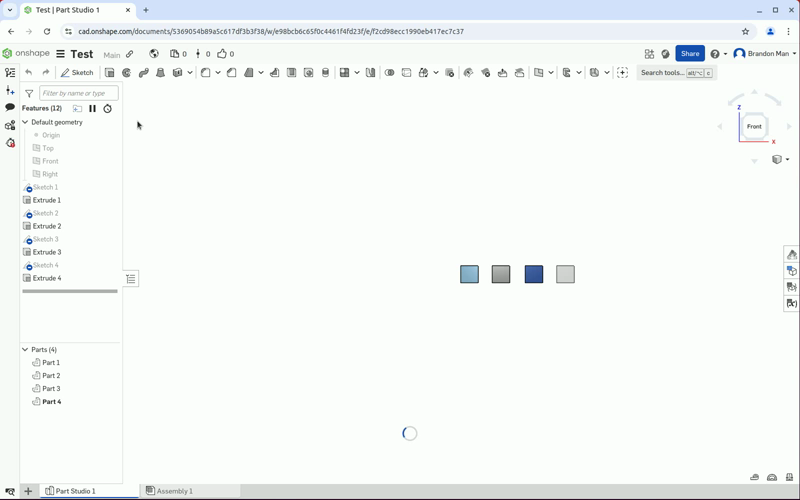
key(shift+h)
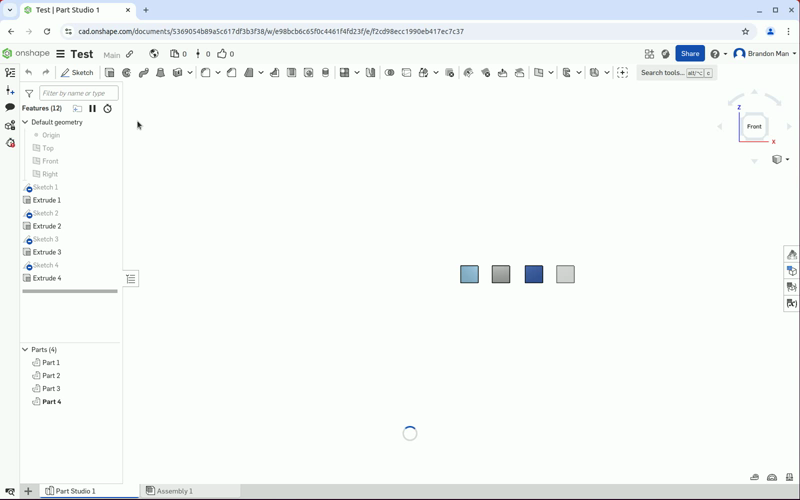
key(shift+h)
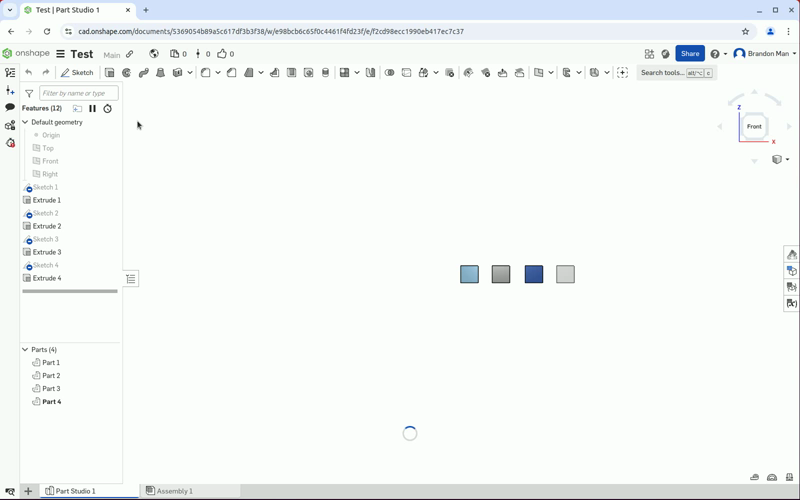
key(shift+7)
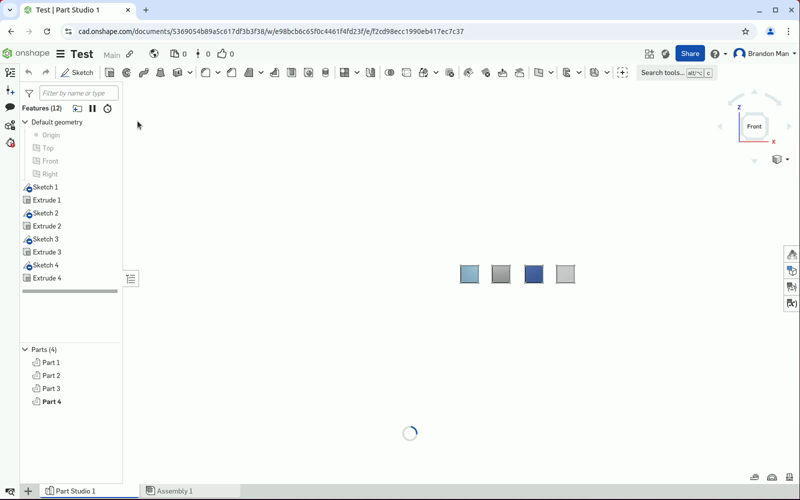
key(left, 2)
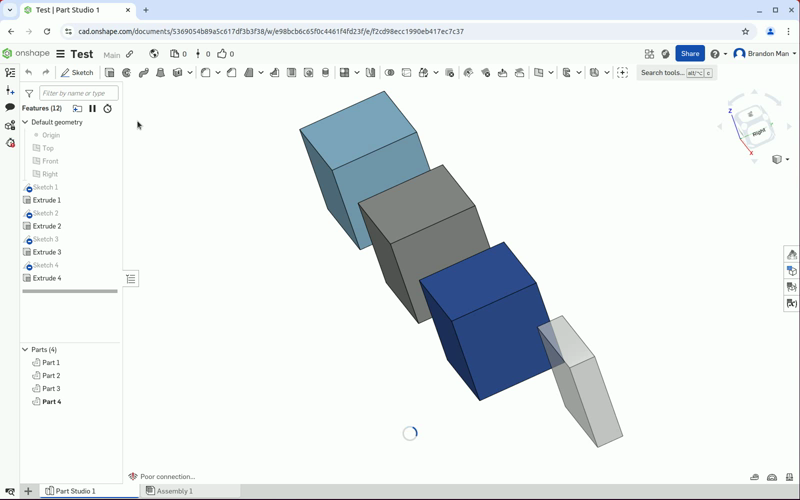
key(down, 2)
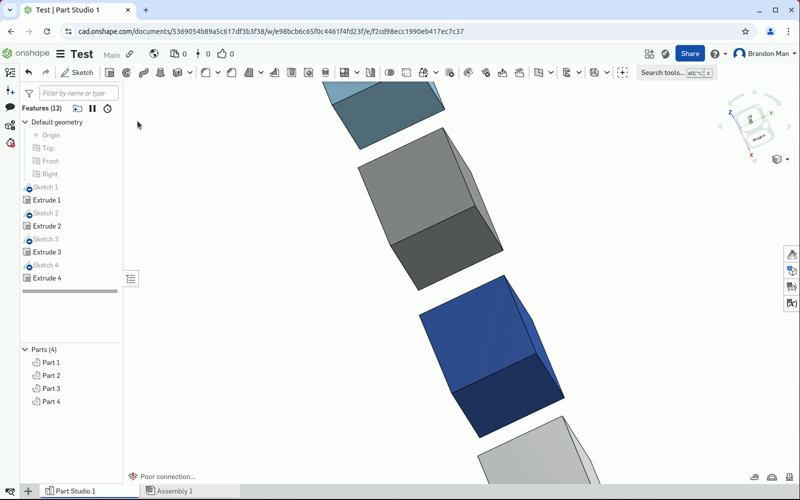
key(up, 2)
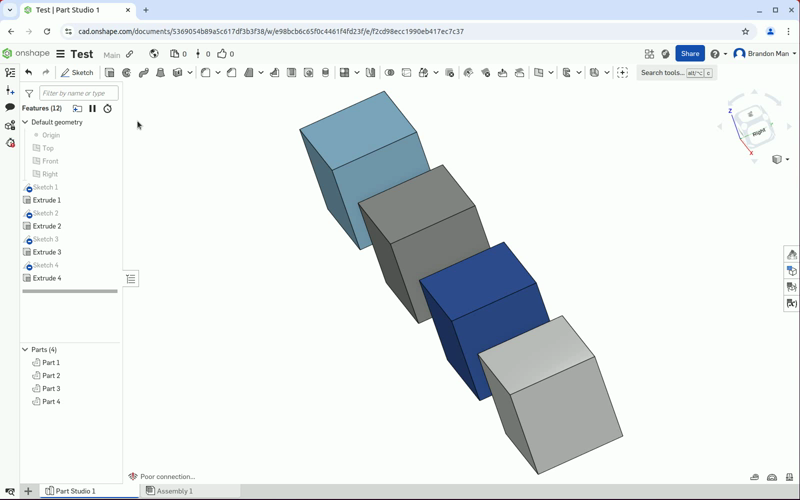
key(right, 2)
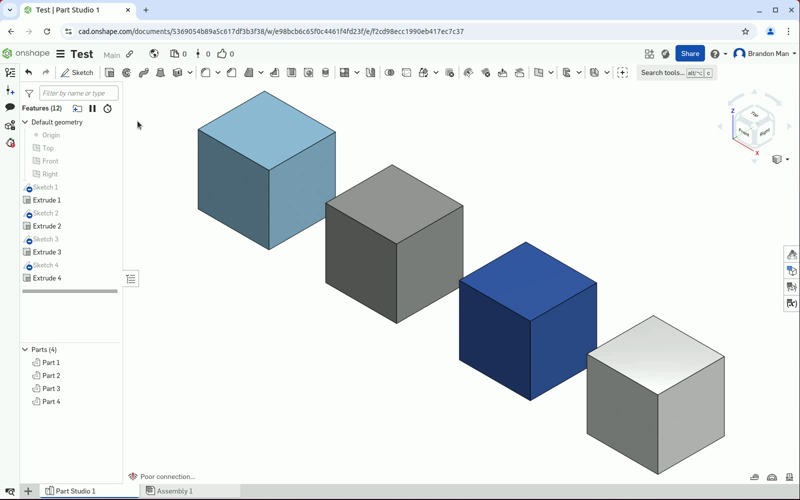
mouse_move(73, 189)
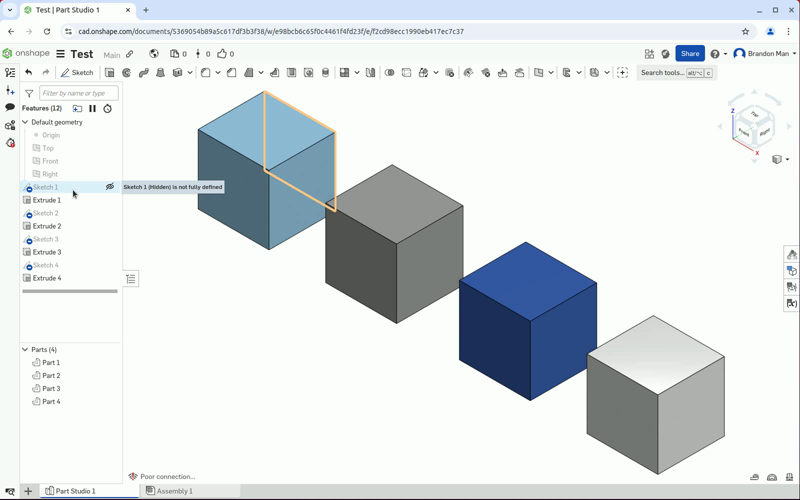
click(73, 189)